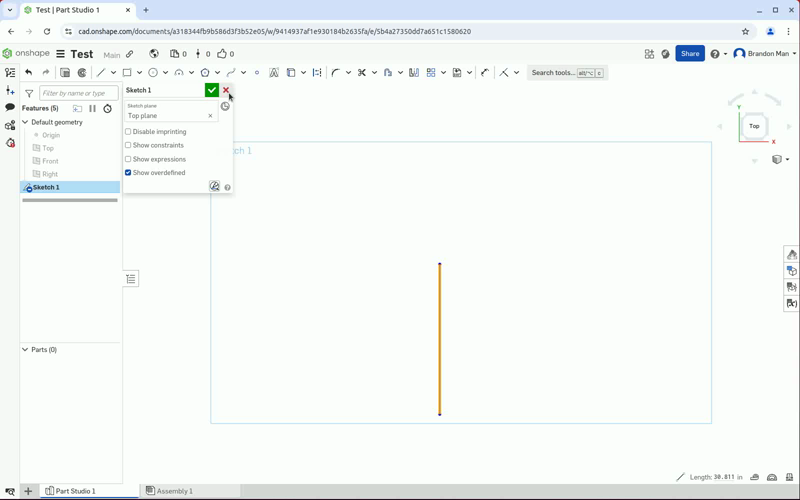
key(shift+h)
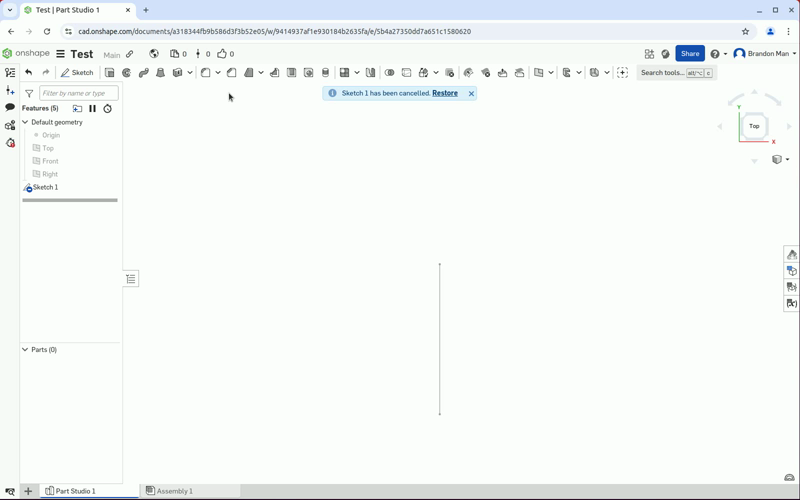
mouse_move(73, 352)
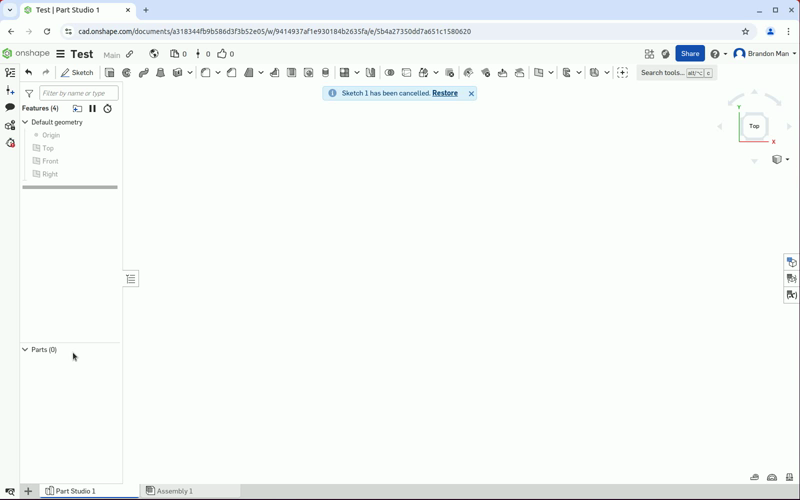
key(y)
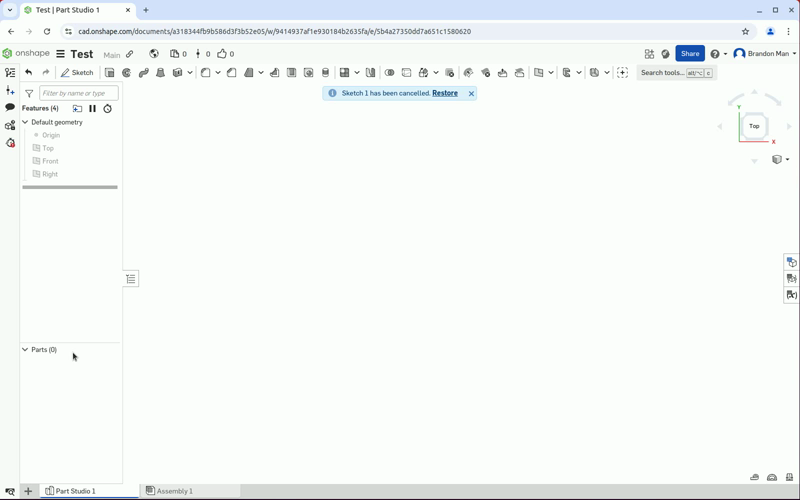
key(shift+p)
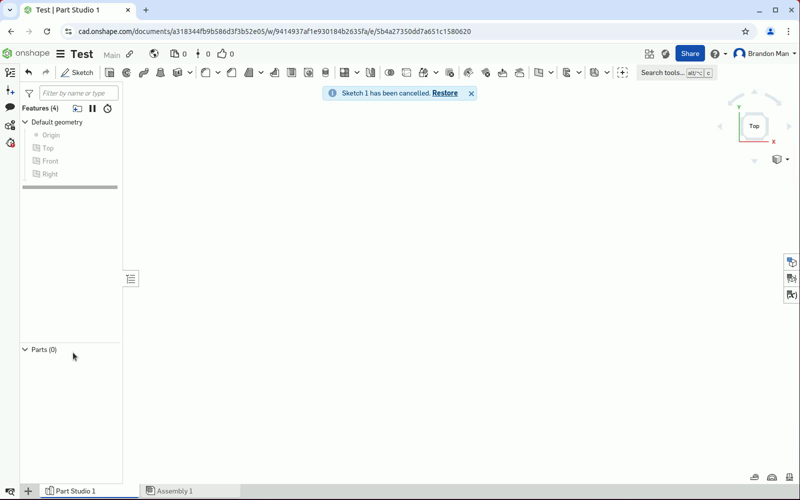
key(space)
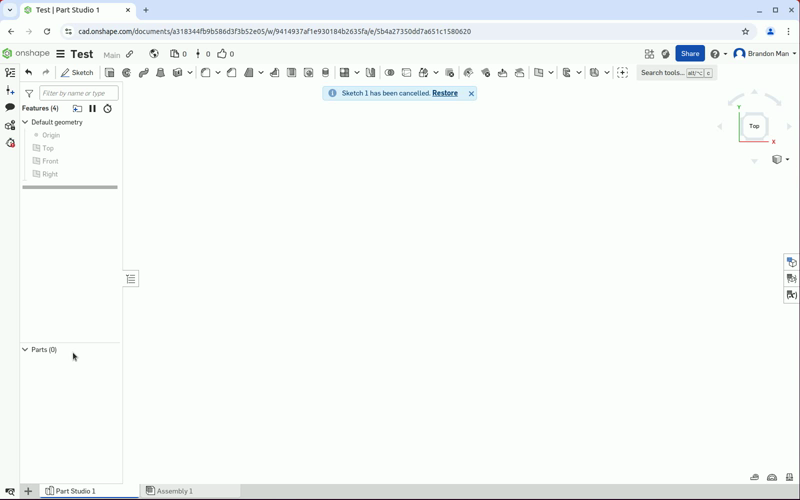
key_down(shift)
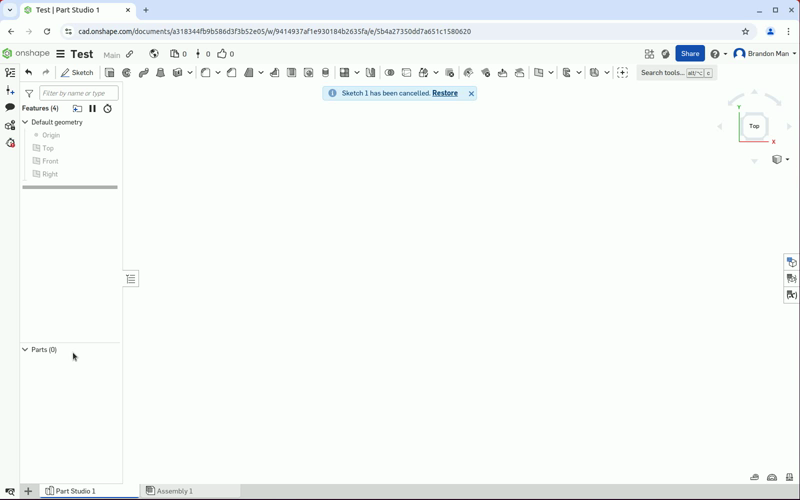
key(up)
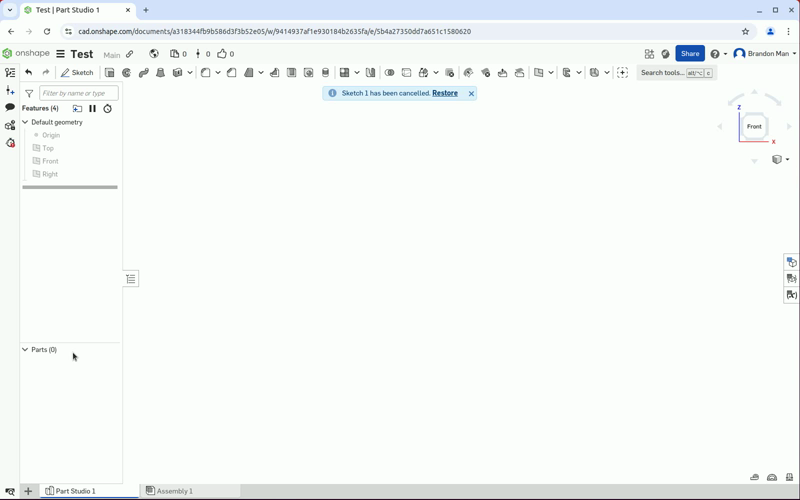
key_up(shift)
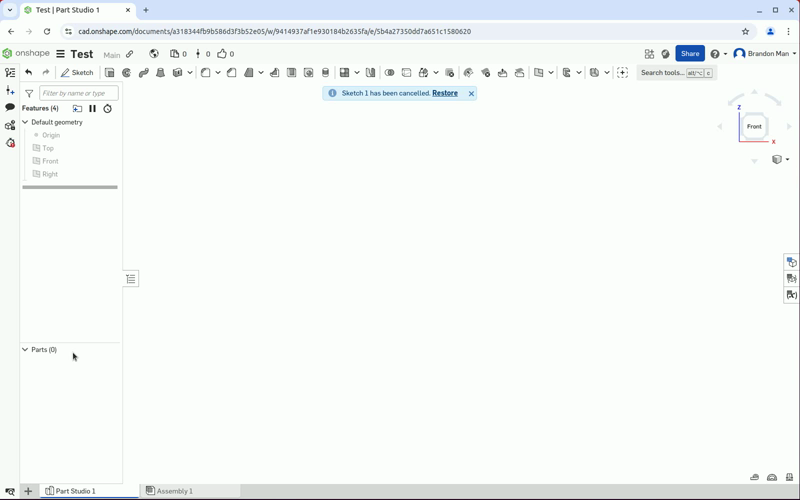
mouse_move(73, 352)
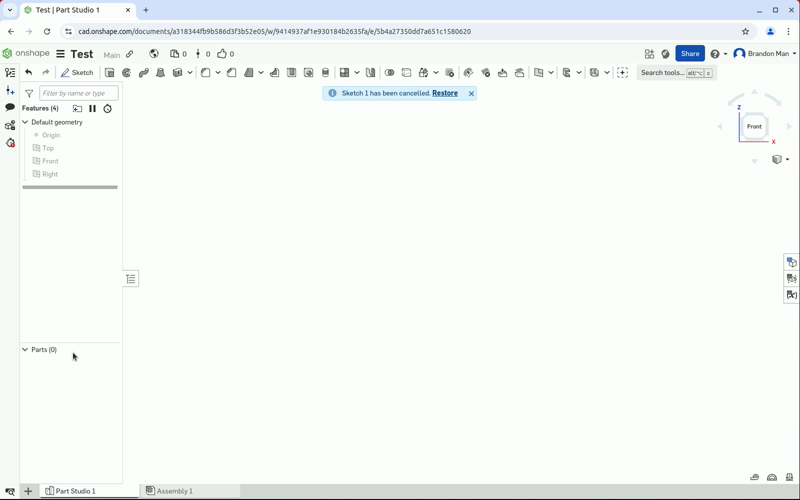
key(shift+y)
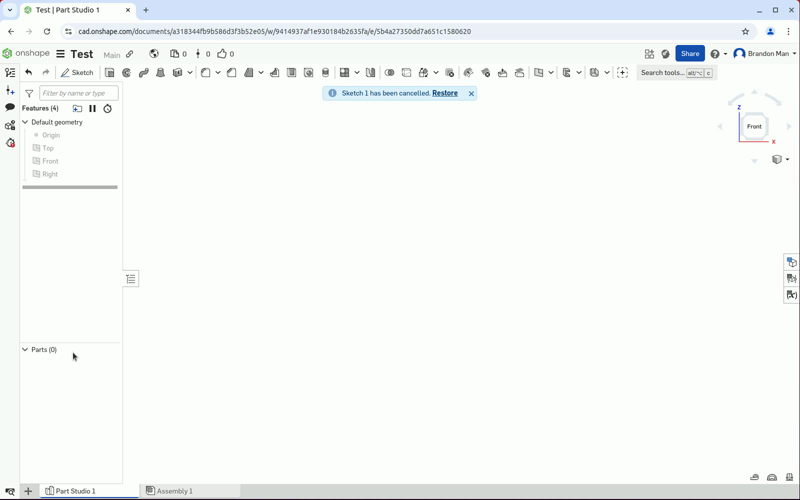
key(shift+s)
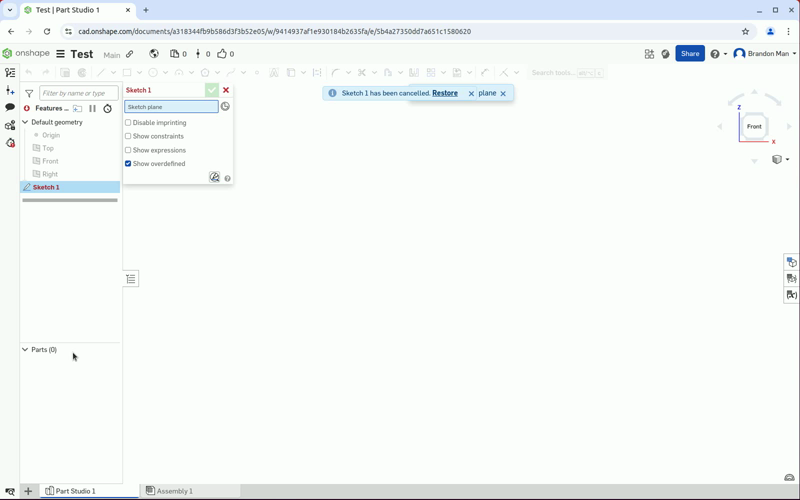
mouse_move(73, 163)
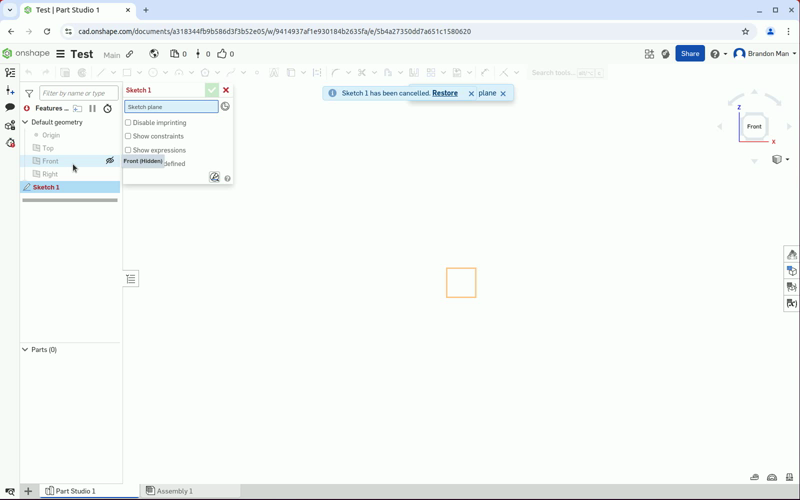
click(73, 163)
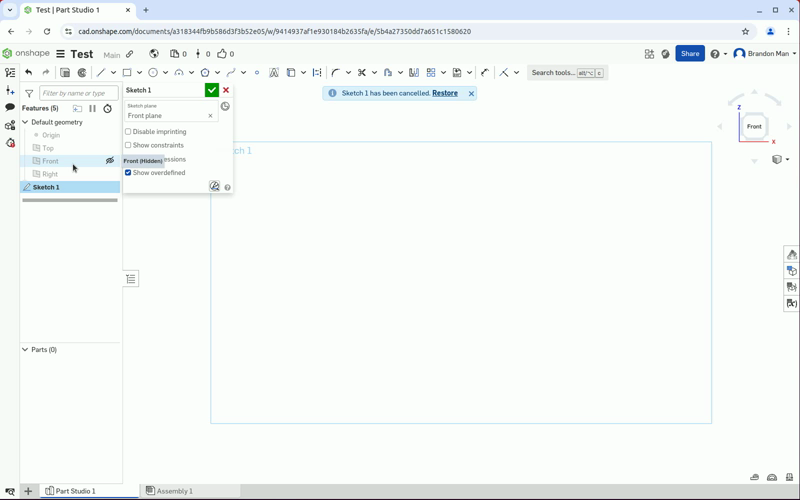
mouse_move(73, 352)
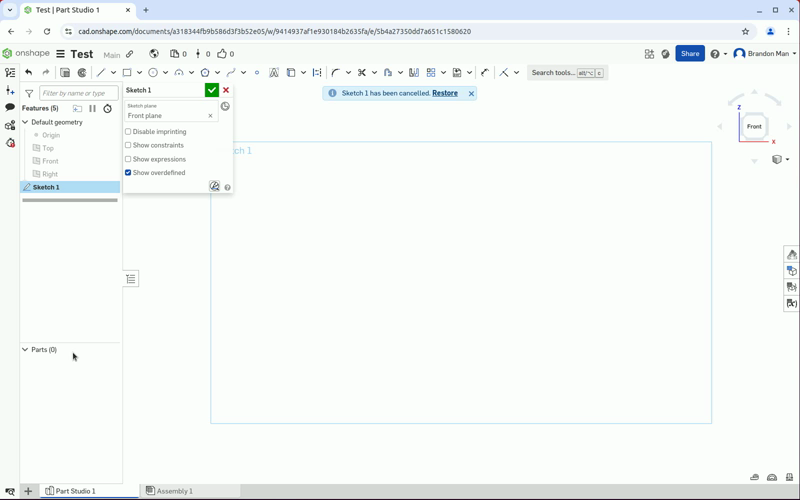
key(y)
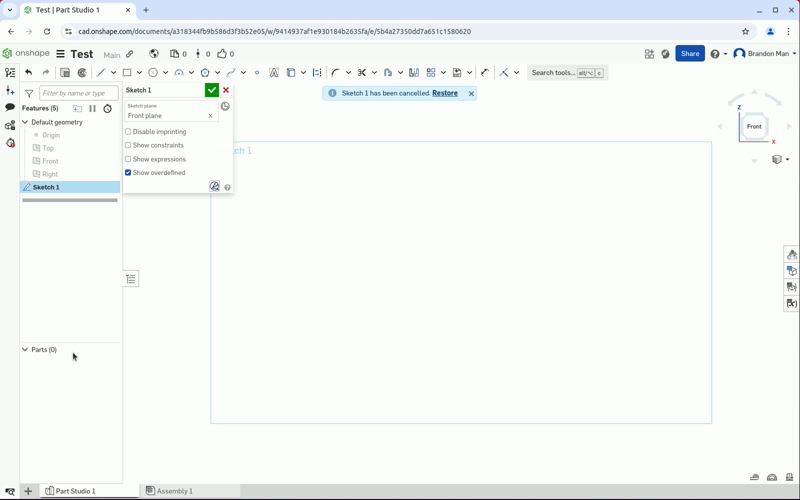
key(l)
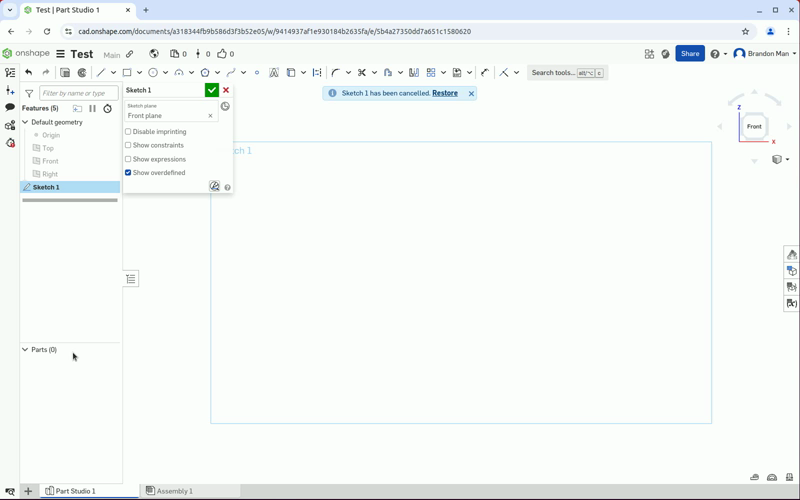
key_down(shift)
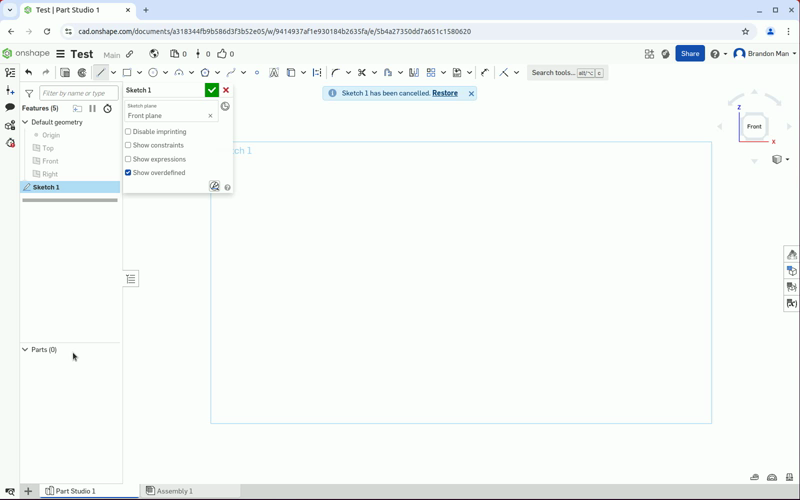
mouse_move(460, 282)
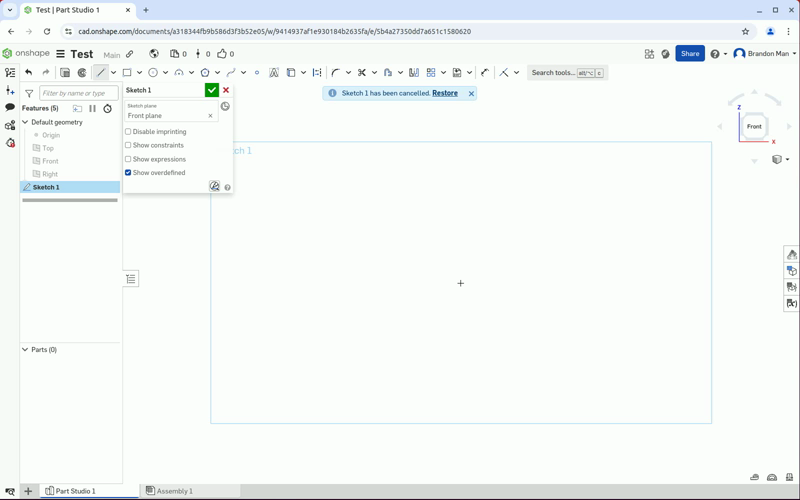
click(460, 282)
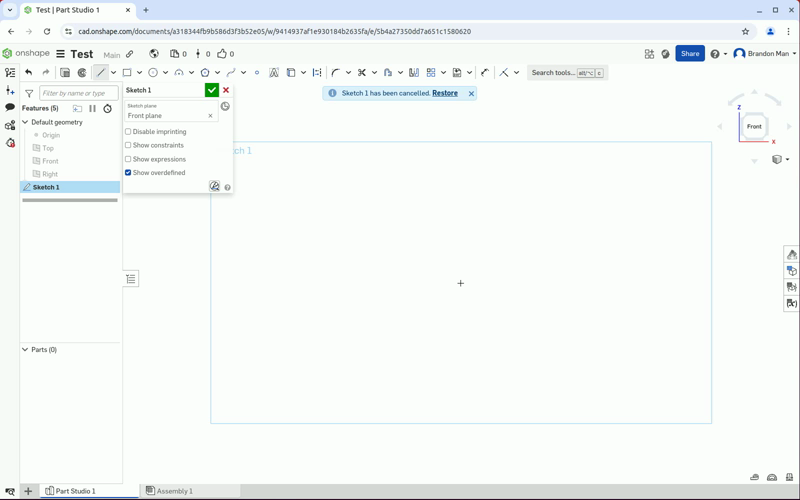
key_up(shift)
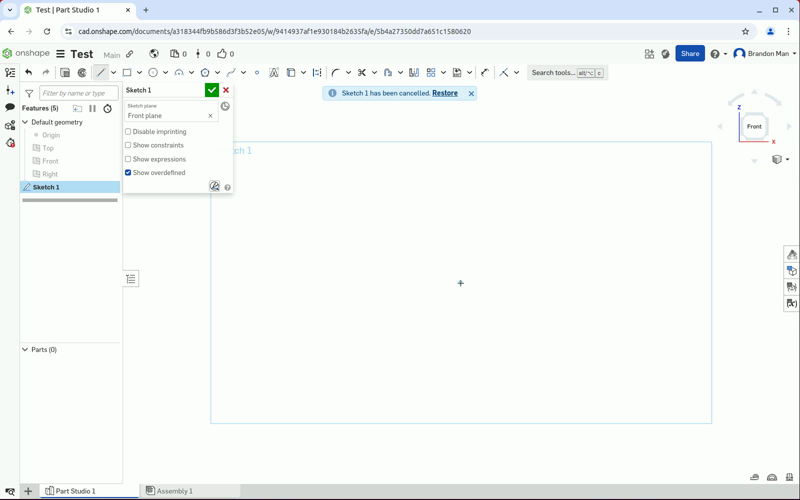
key_down(shift)
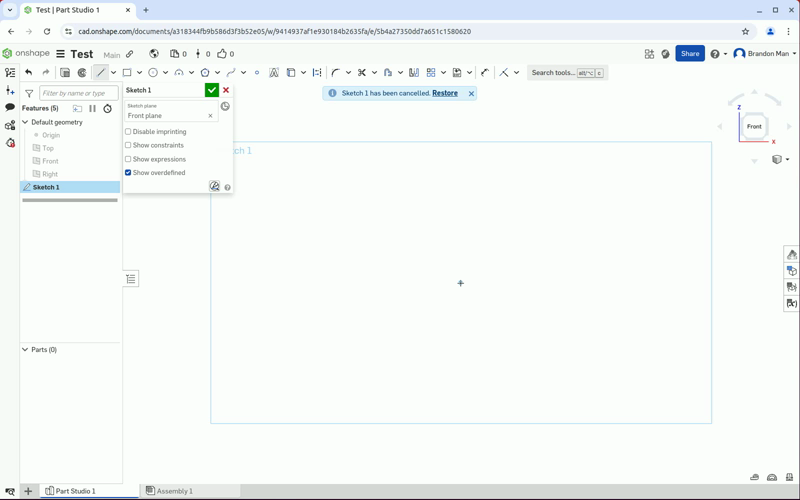
mouse_move(535, 282)
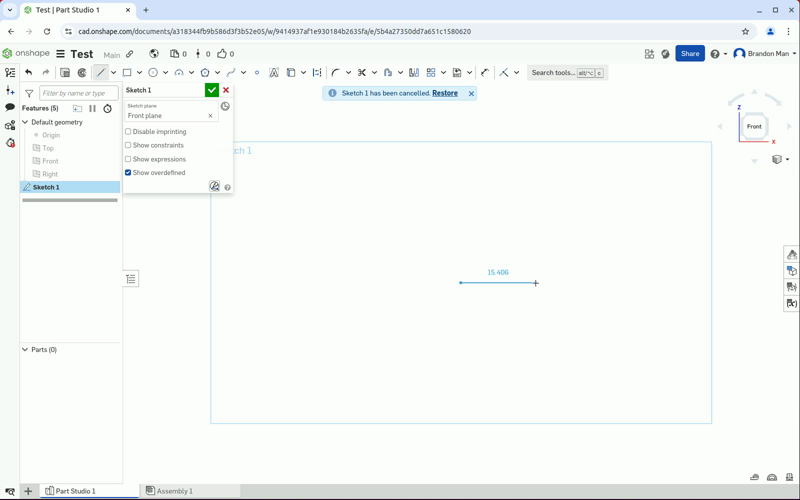
click(535, 282)
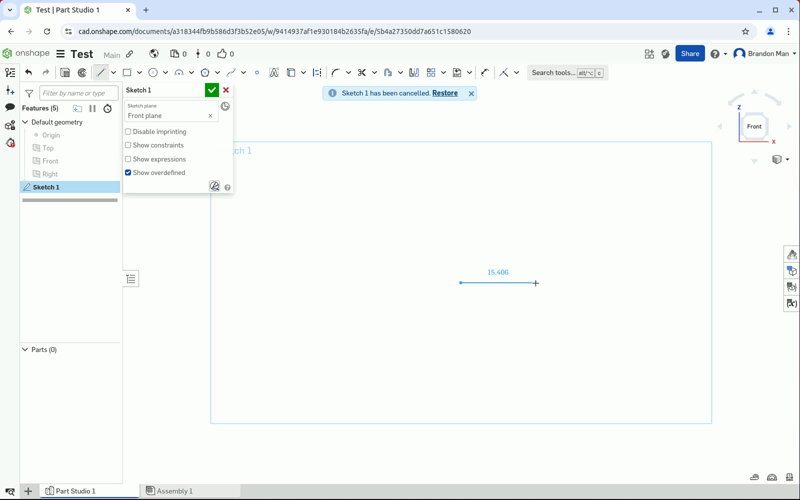
key_up(shift)
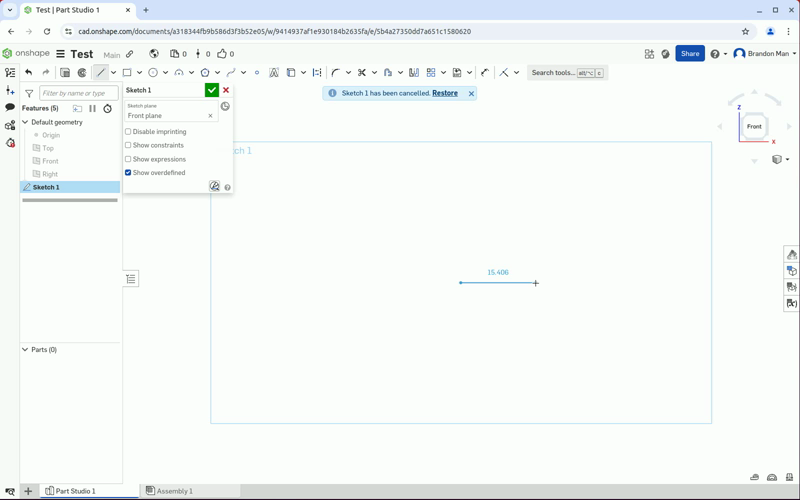
key_down(shift)
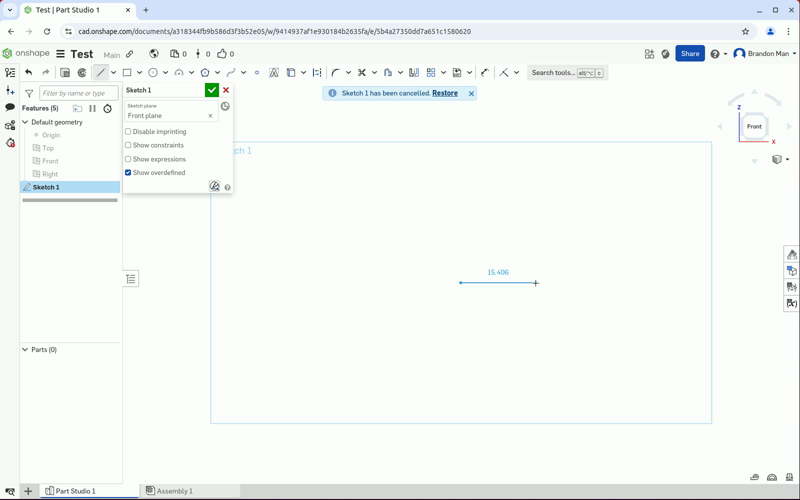
mouse_move(565, 282)
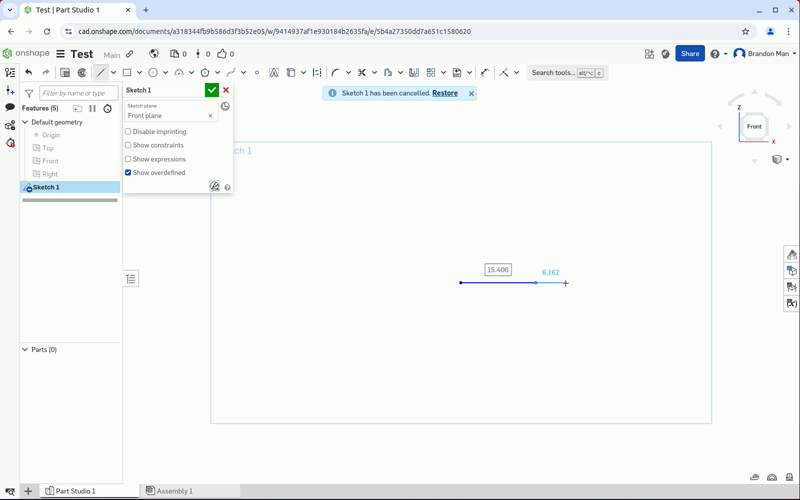
mouse_move(535, 267)
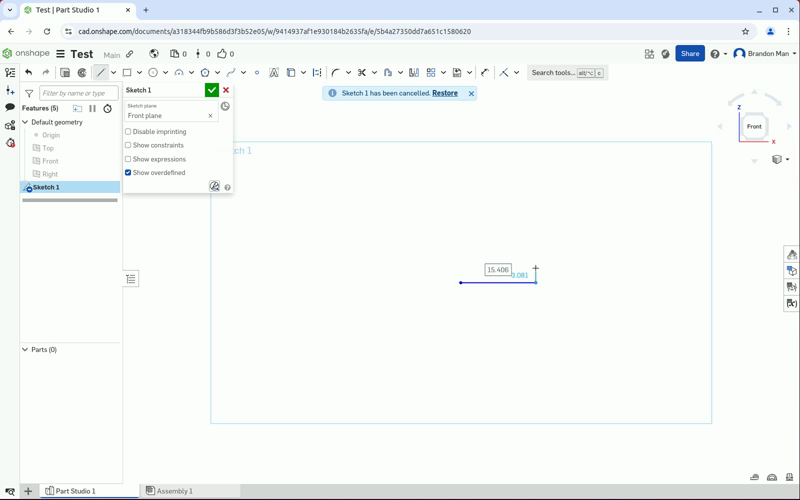
click(535, 267)
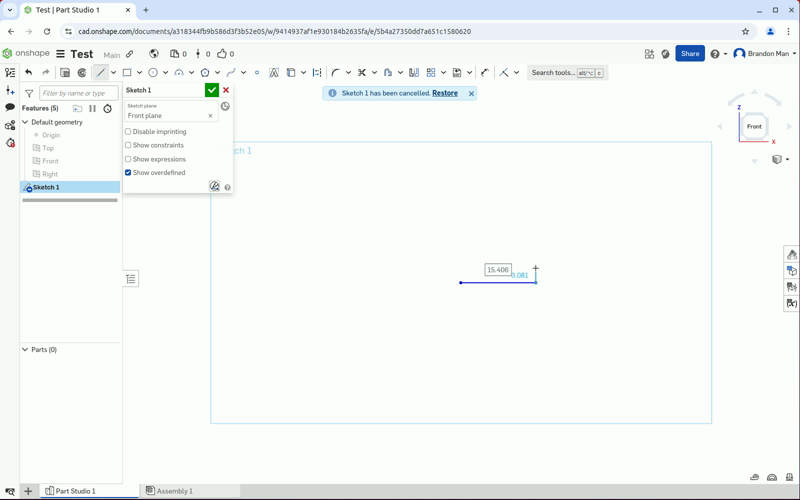
key_up(shift)
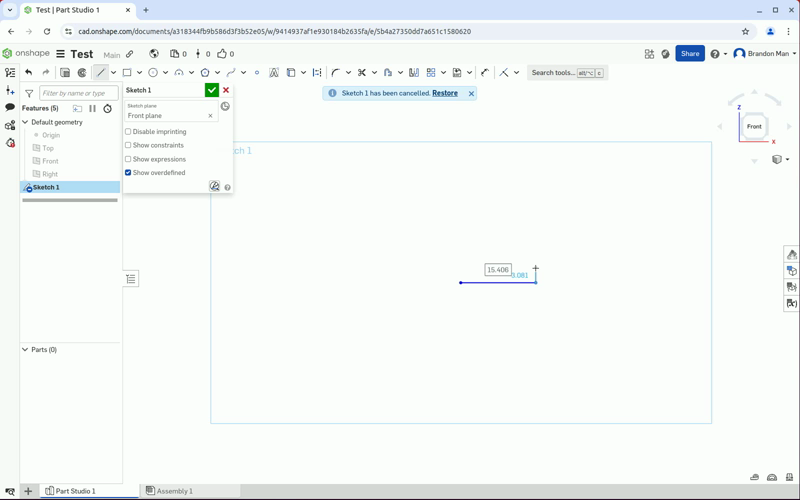
key_down(shift)
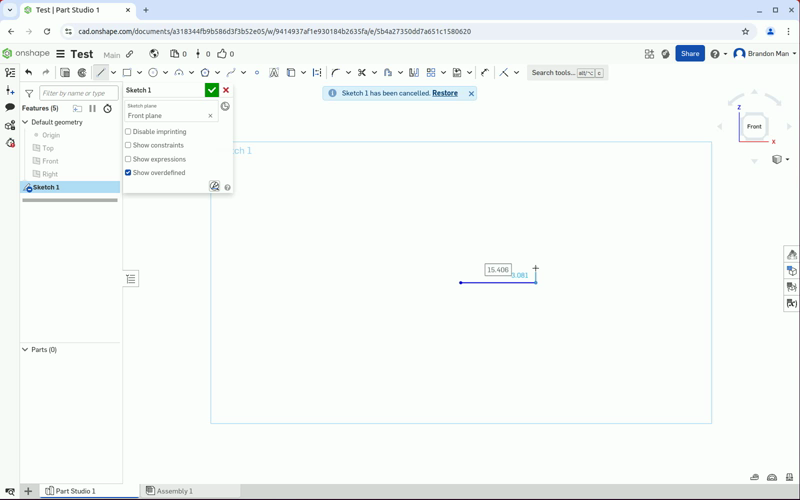
mouse_move(505, 170)
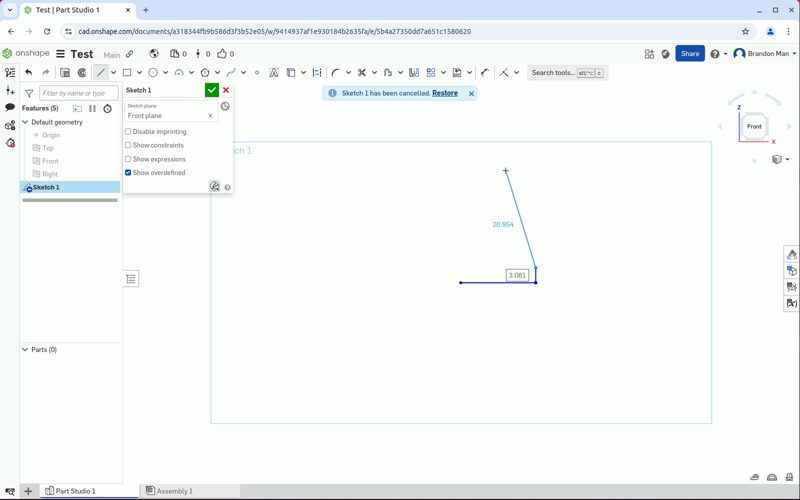
click(505, 170)
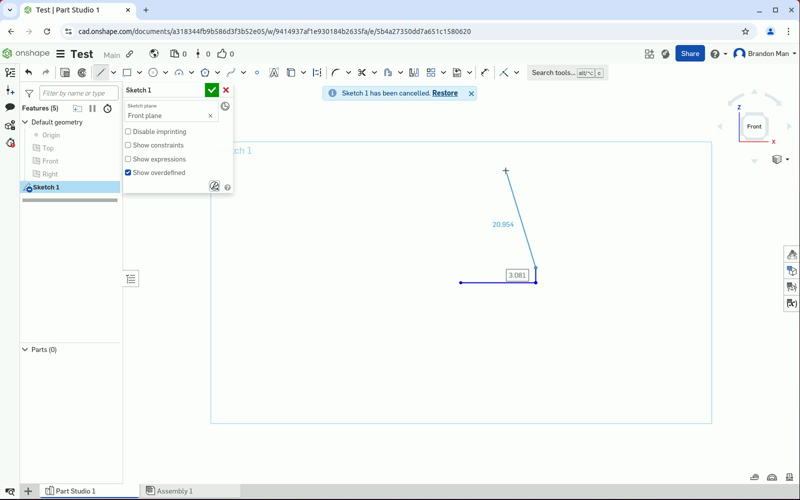
key_up(shift)
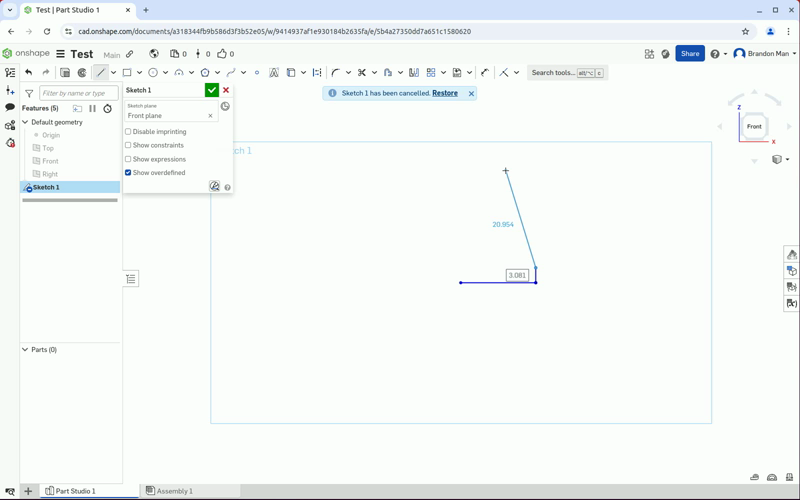
key_down(shift)
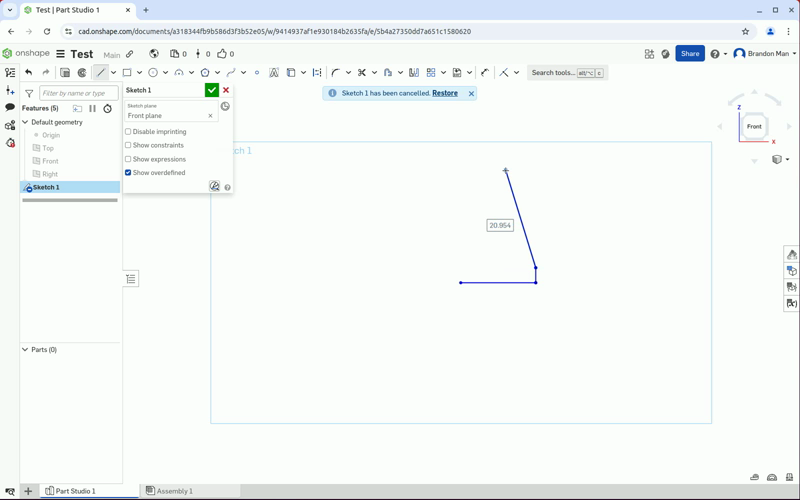
mouse_move(535, 170)
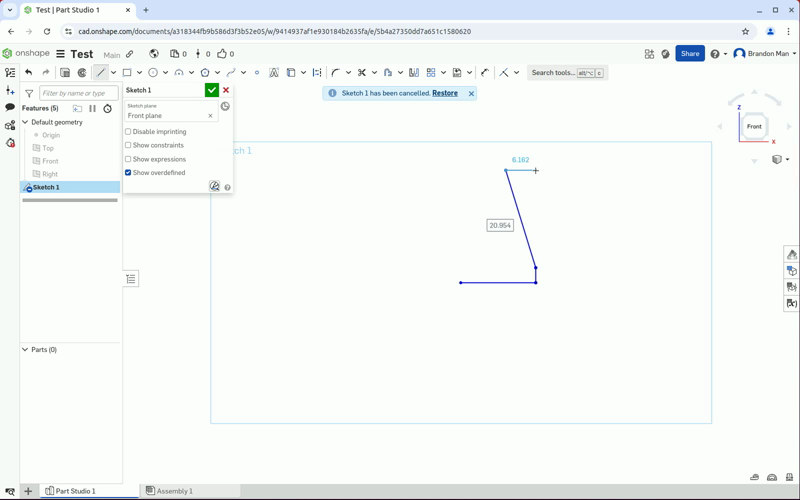
mouse_move(490, 170)
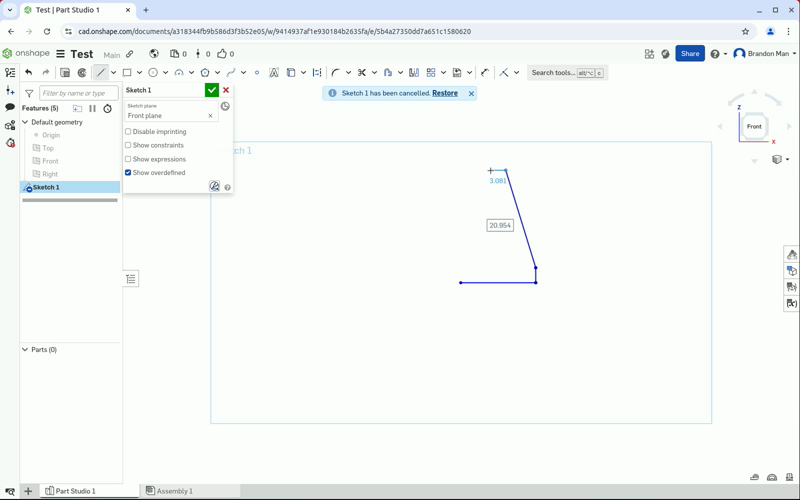
click(490, 170)
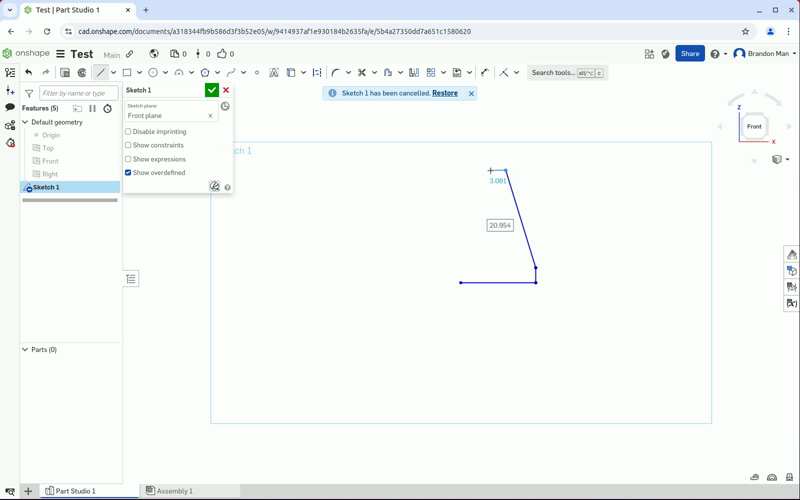
key_up(shift)
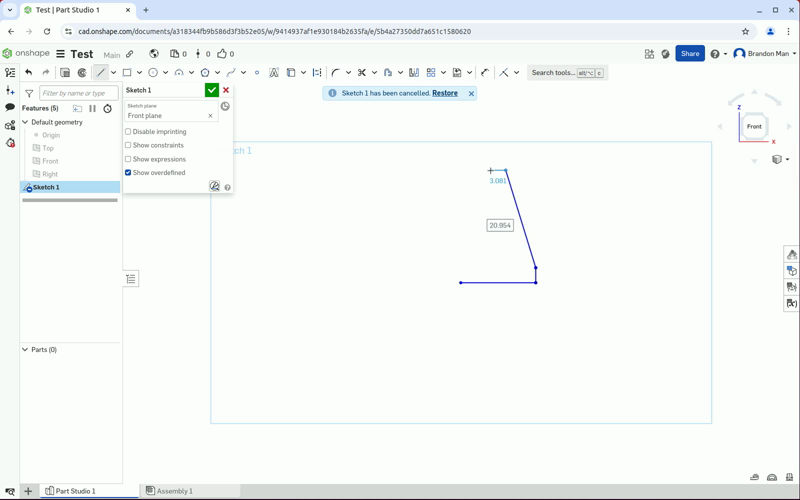
key_down(shift)
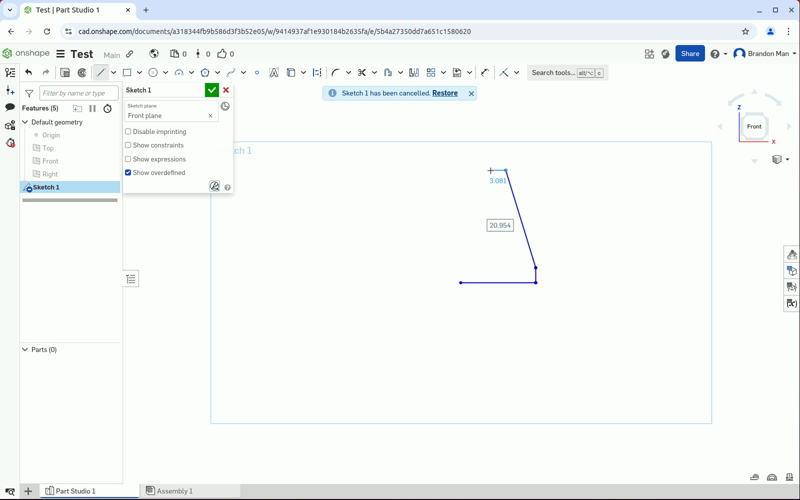
mouse_move(520, 170)
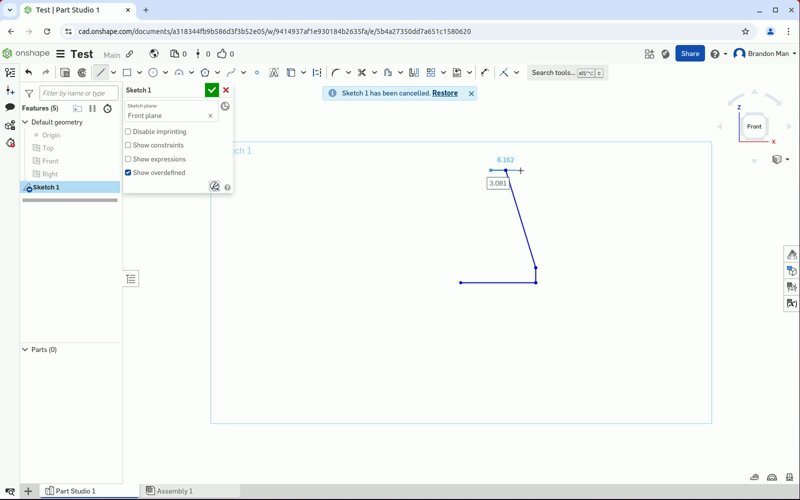
mouse_move(490, 177)
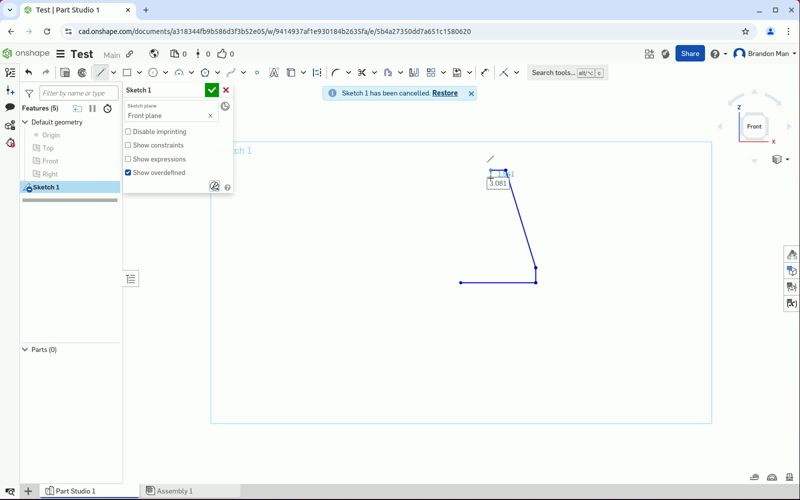
scroll(6)
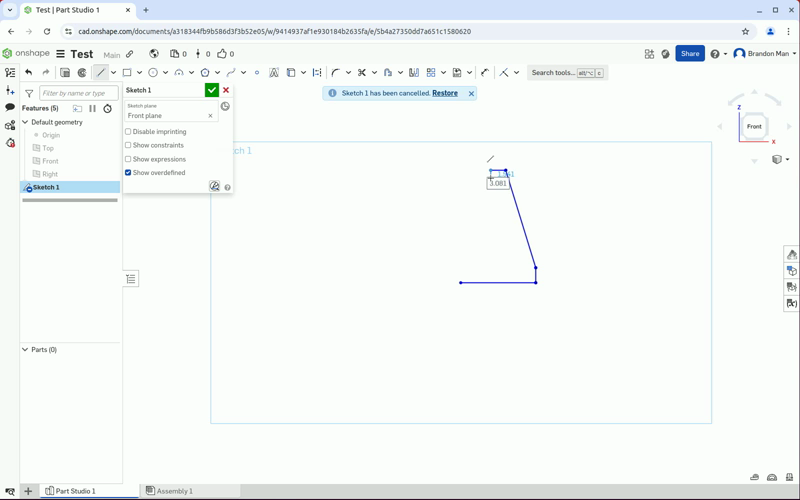
scroll(6)
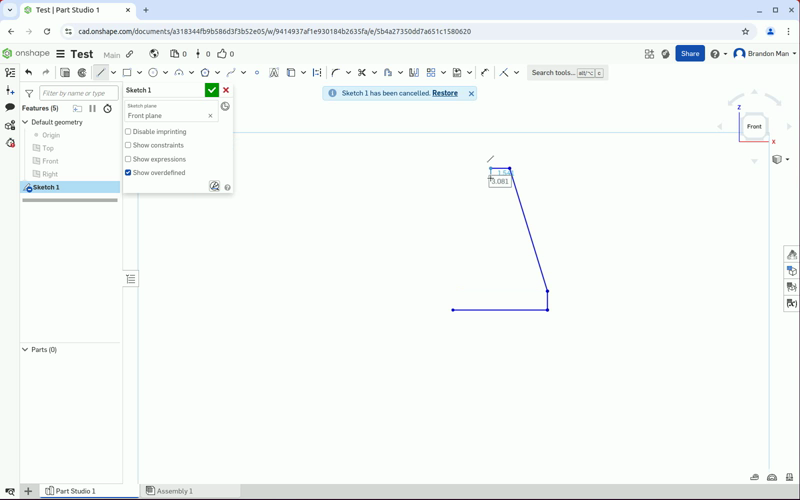
scroll(6)
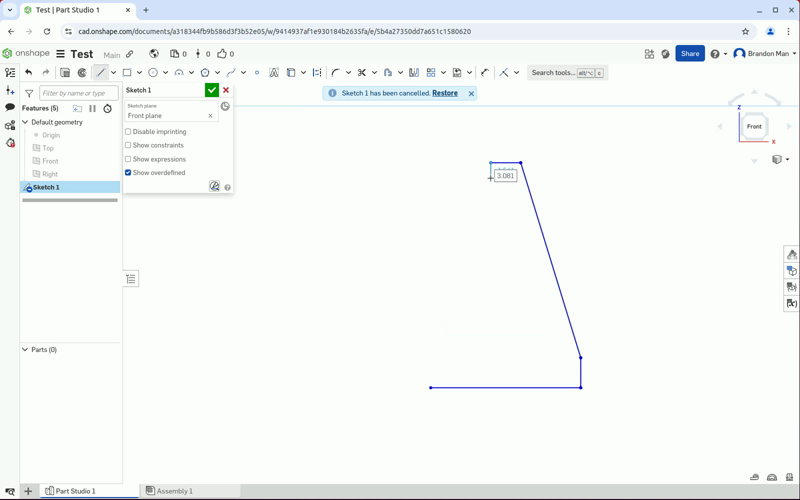
scroll(6)
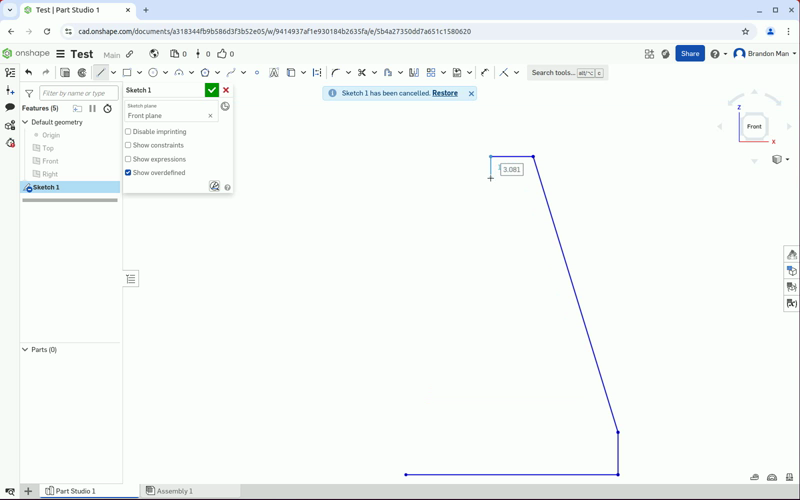
scroll(6)
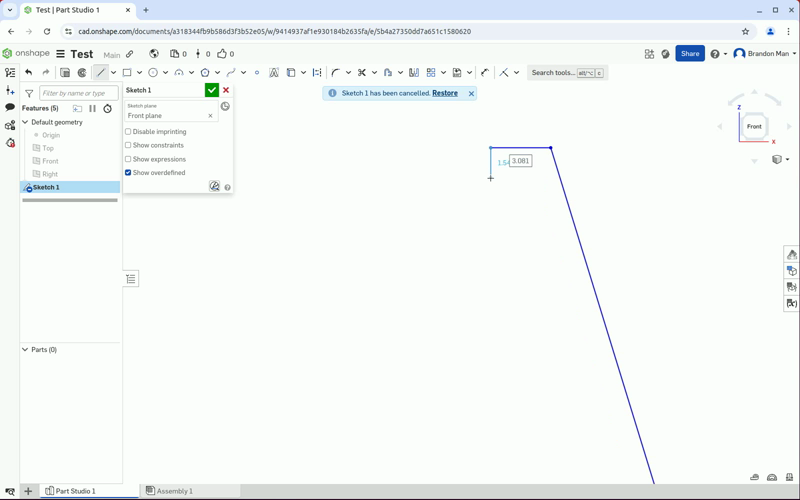
scroll(6)
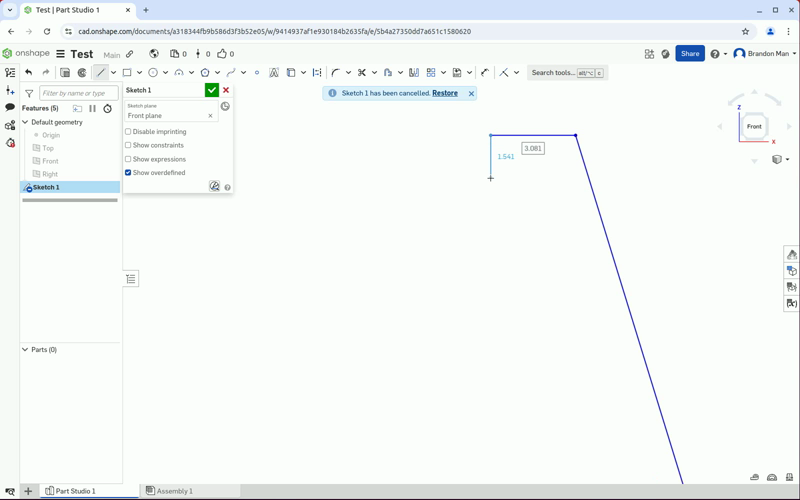
scroll(6)
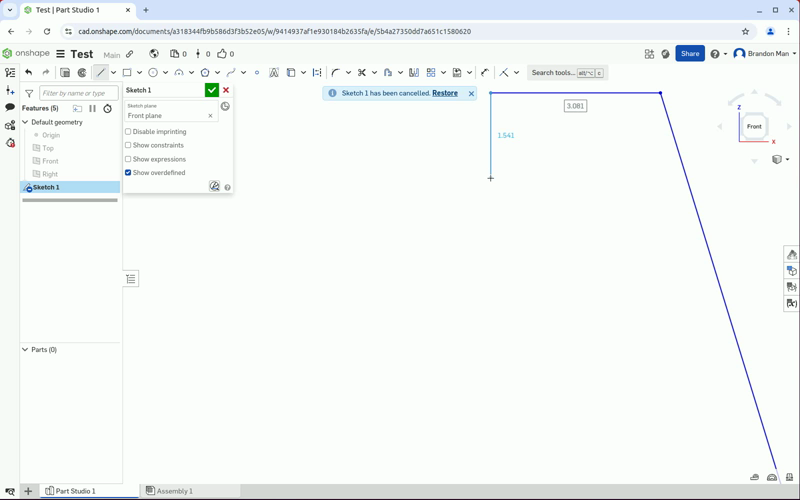
click(490, 177)
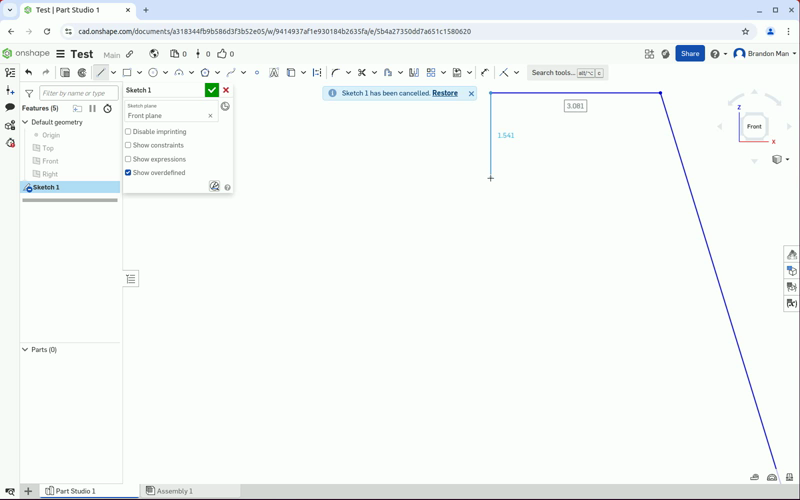
scroll(-6)
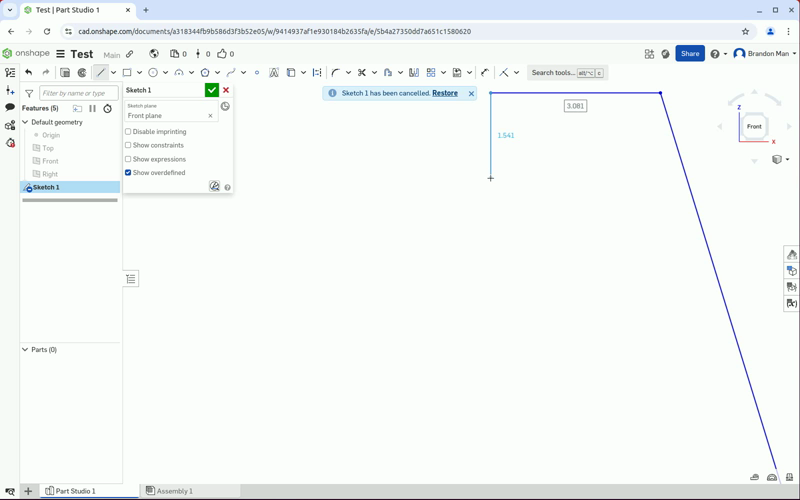
scroll(-6)
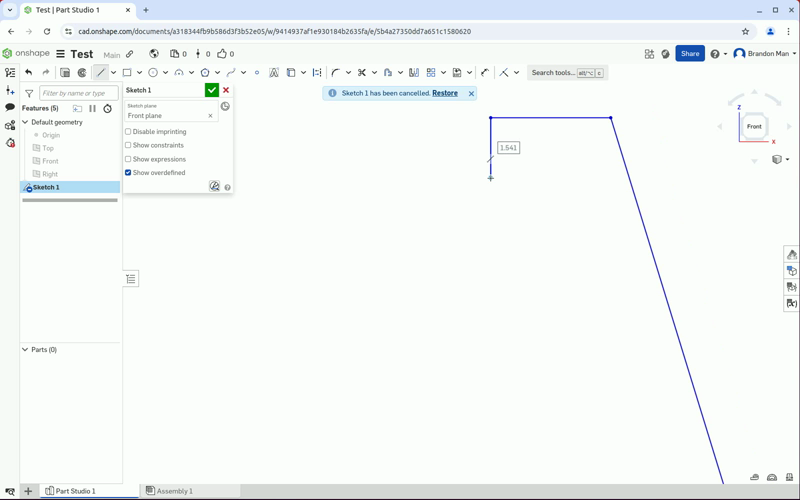
scroll(-6)
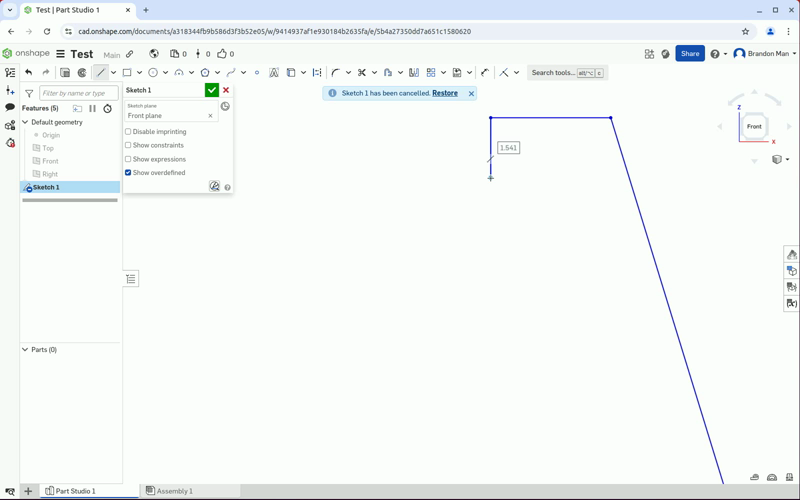
scroll(-6)
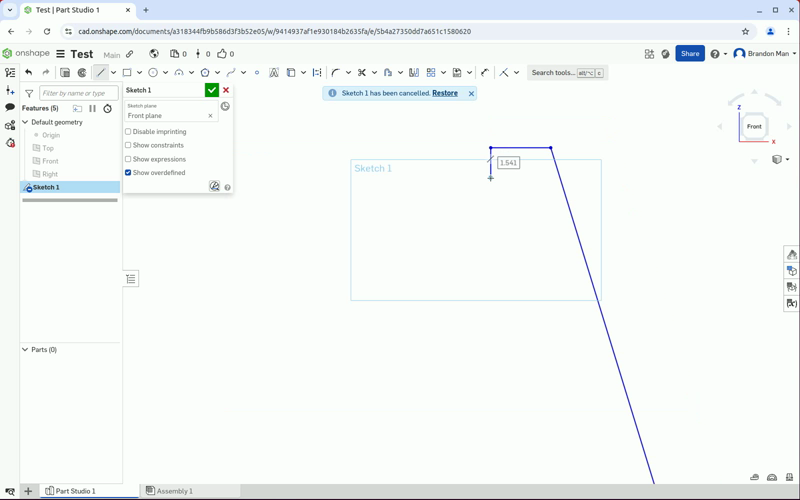
scroll(-6)
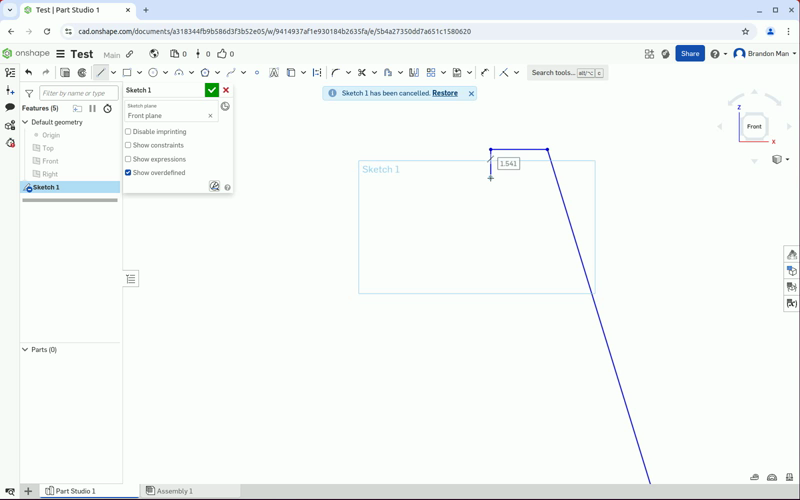
scroll(-6)
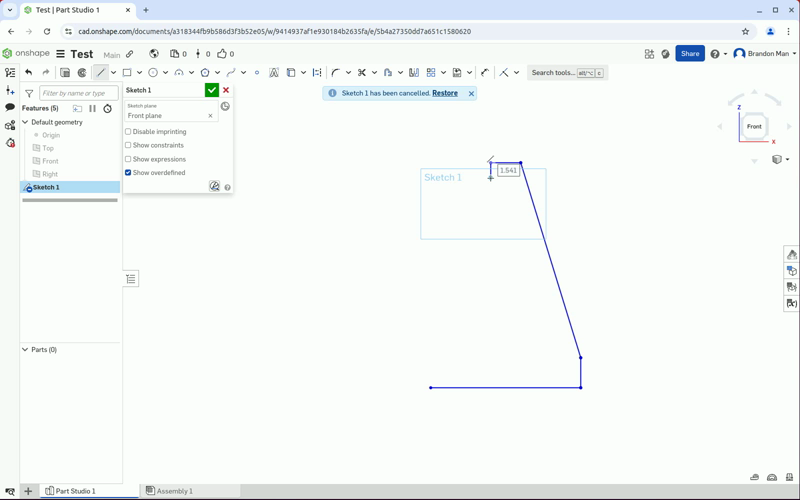
scroll(-6)
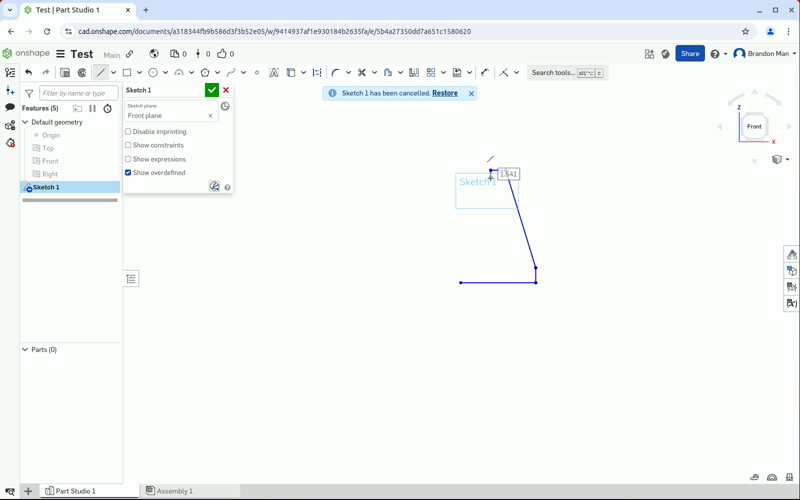
key_up(shift)
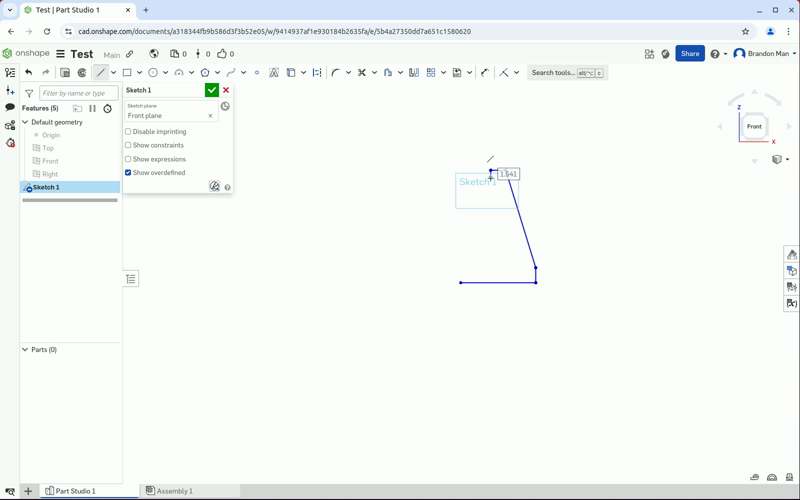
key_down(shift)
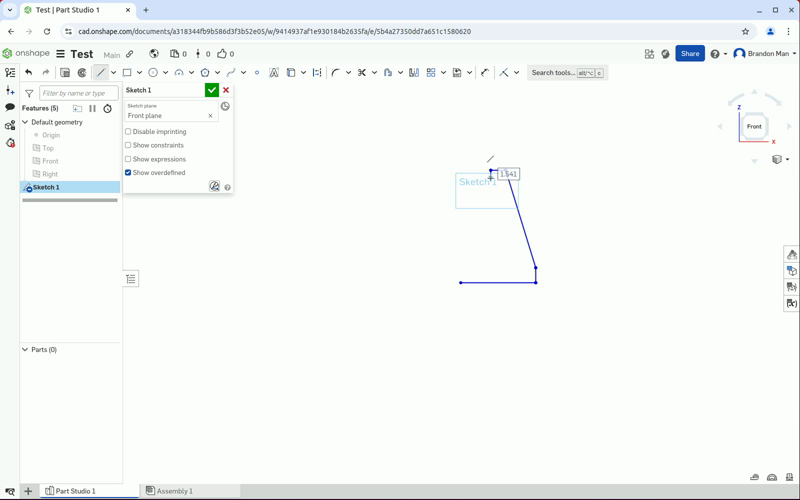
mouse_move(520, 177)
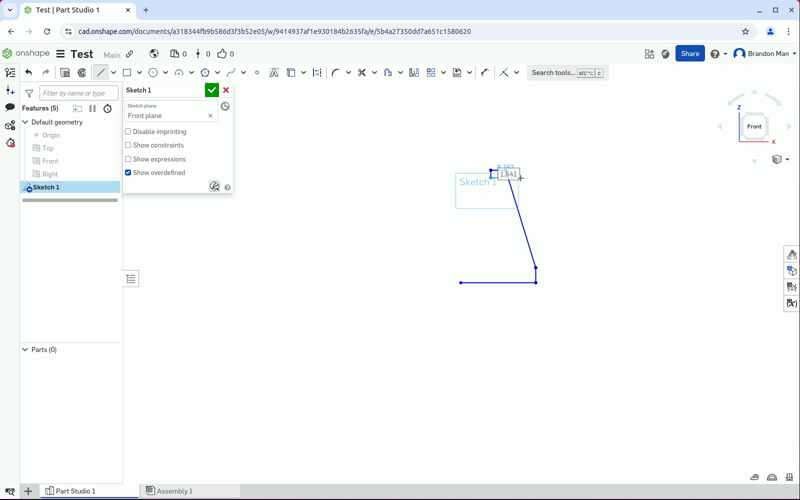
mouse_move(476, 177)
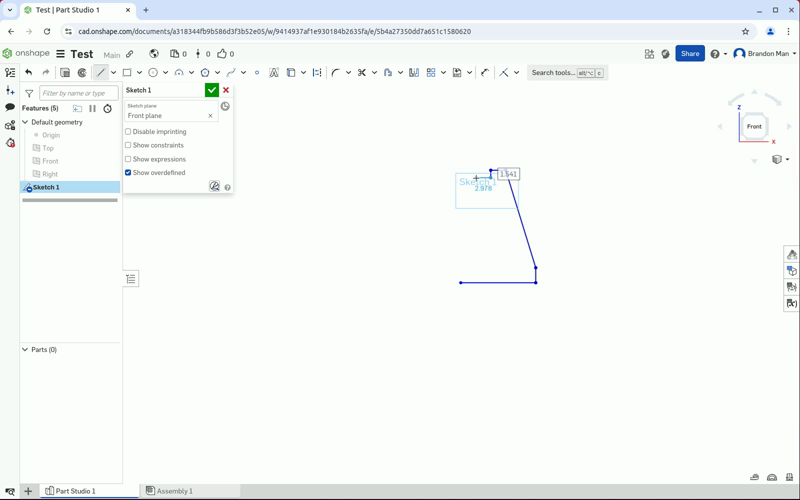
click(476, 177)
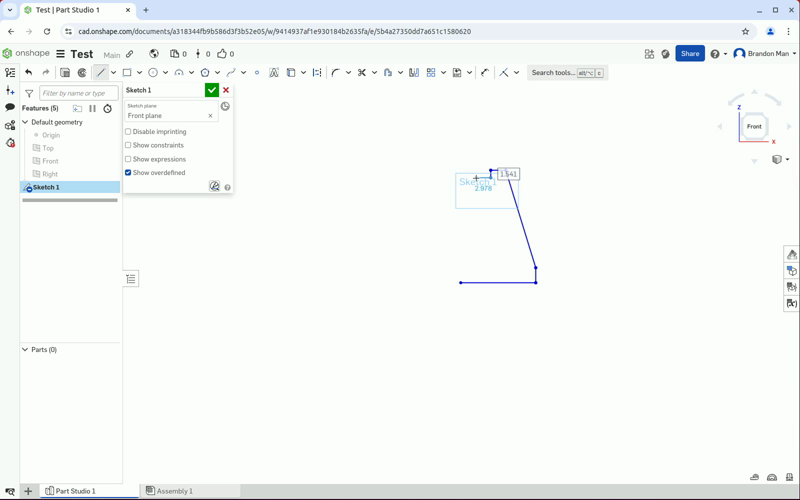
key_up(shift)
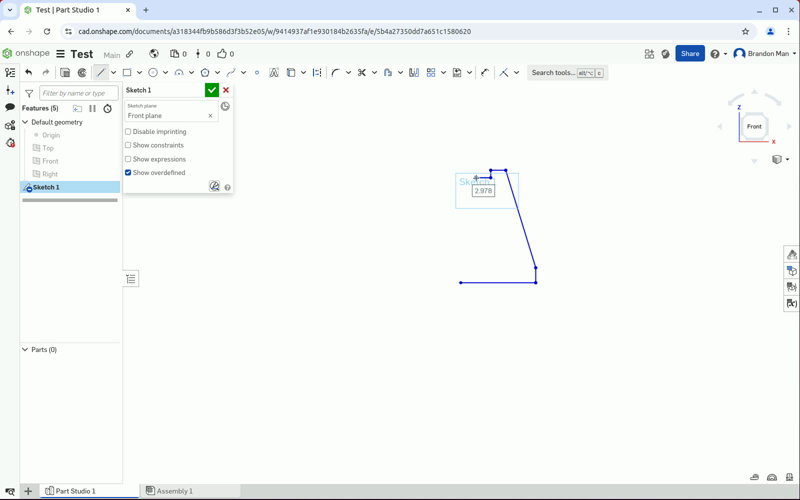
key_down(shift)
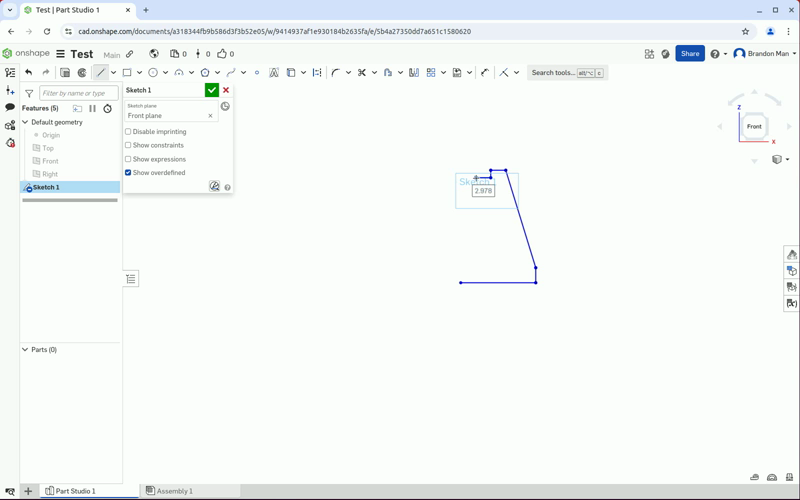
mouse_move(506, 177)
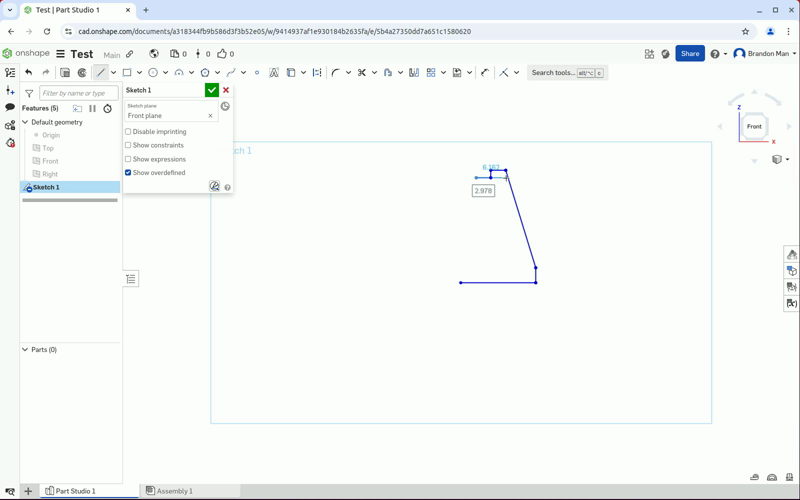
mouse_move(476, 170)
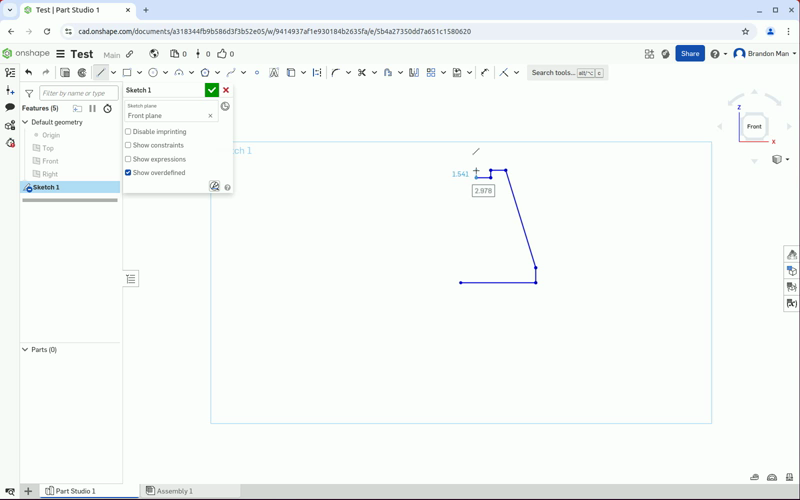
scroll(6)
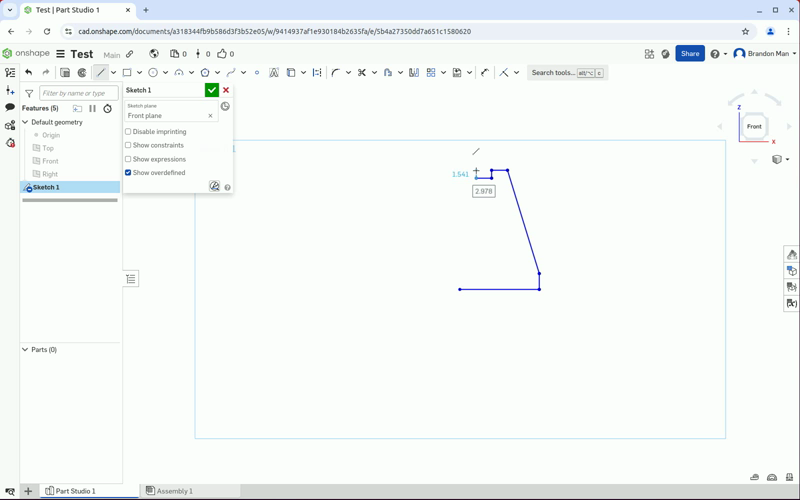
scroll(6)
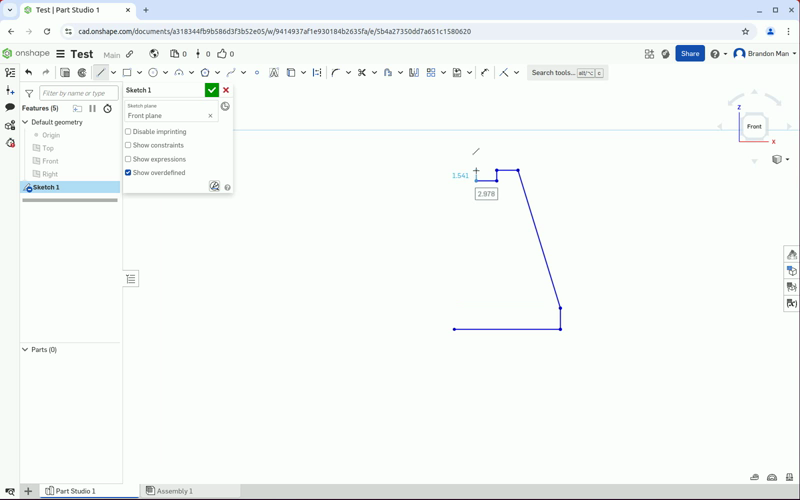
scroll(6)
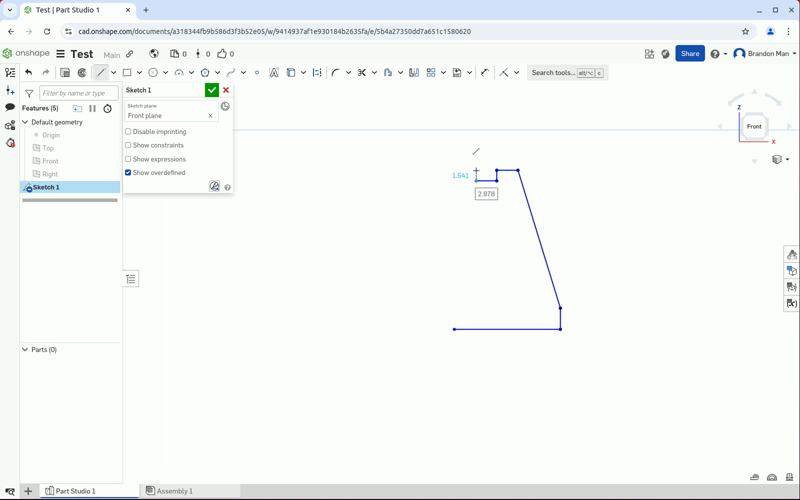
scroll(6)
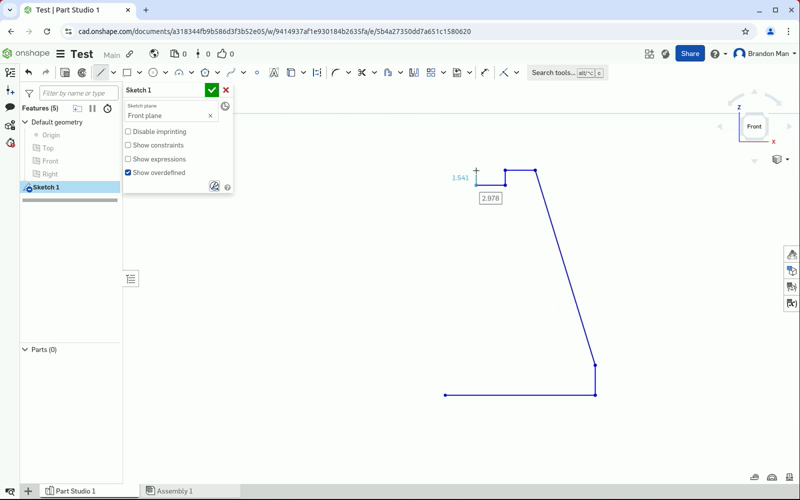
scroll(6)
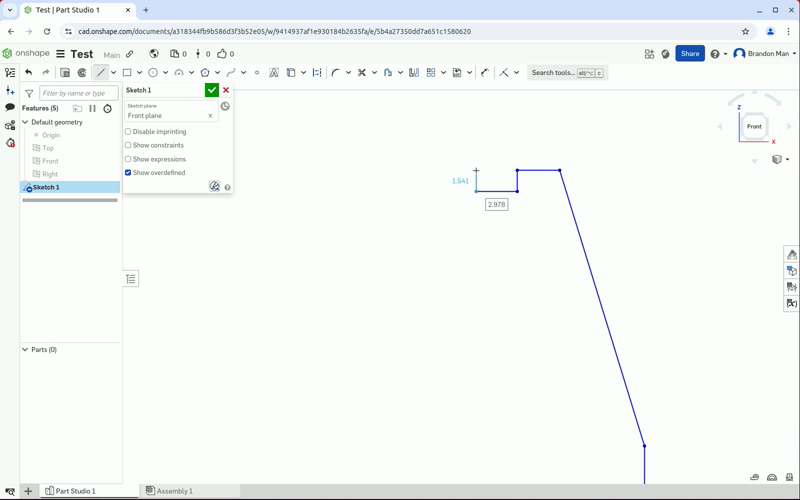
scroll(6)
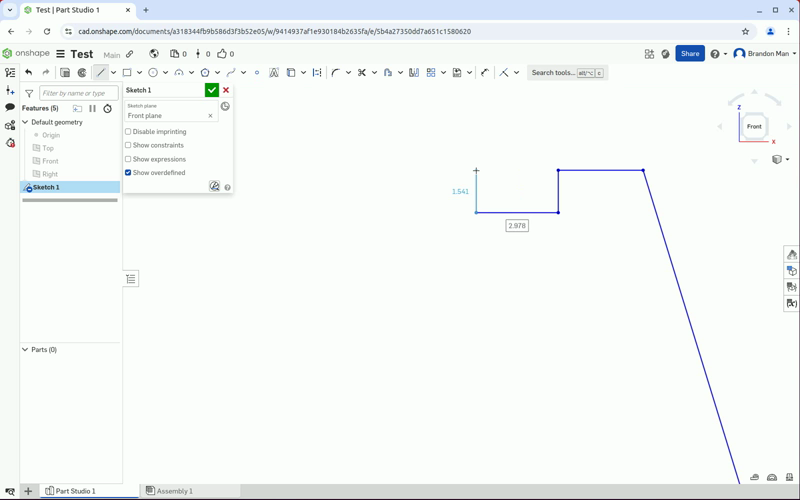
scroll(6)
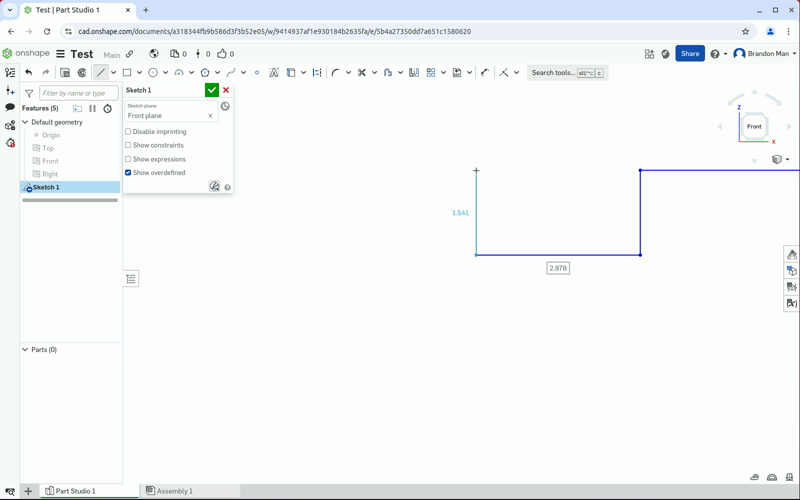
click(476, 170)
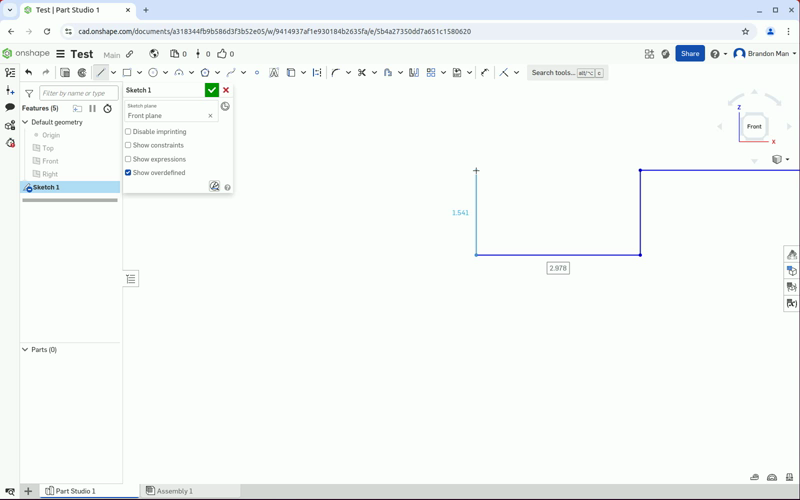
scroll(-6)
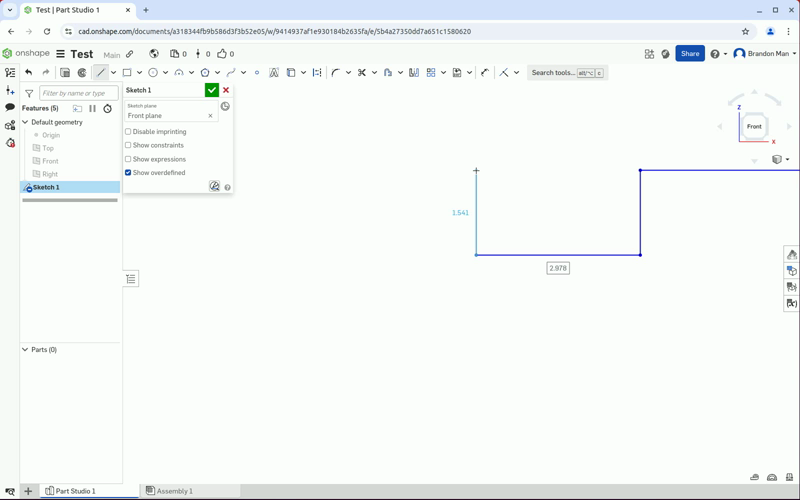
scroll(-6)
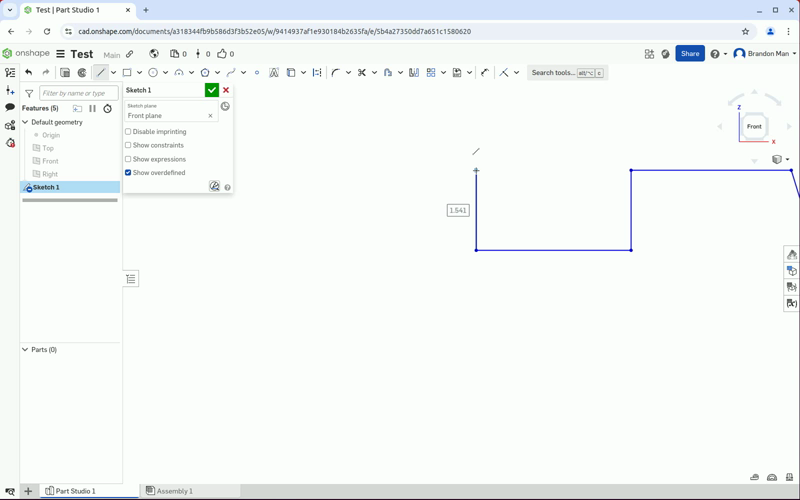
scroll(-6)
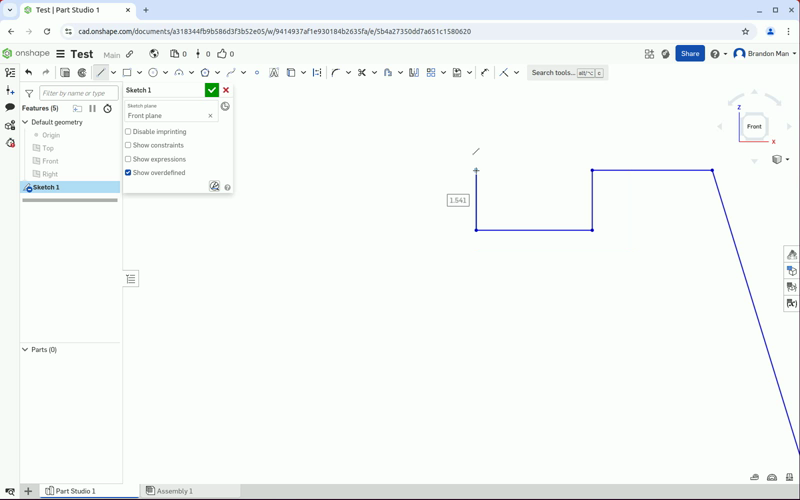
scroll(-6)
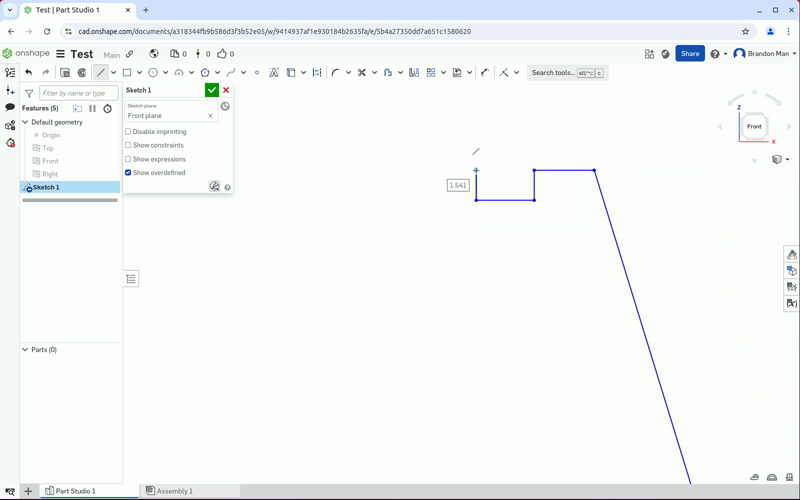
scroll(-6)
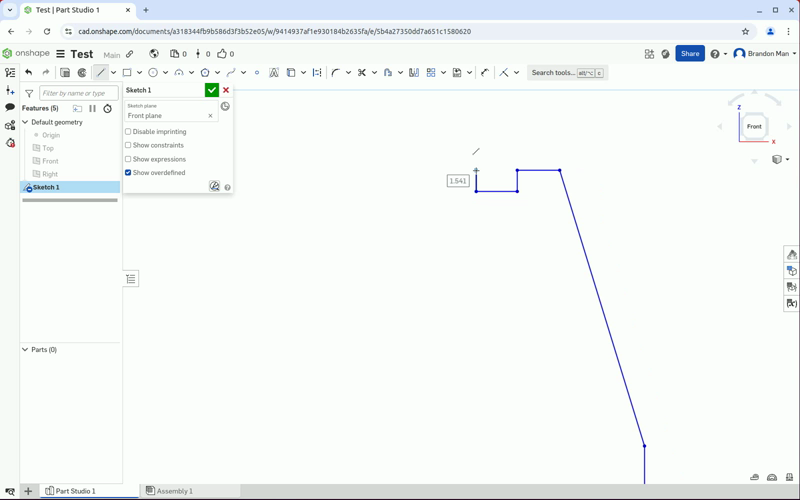
scroll(-6)
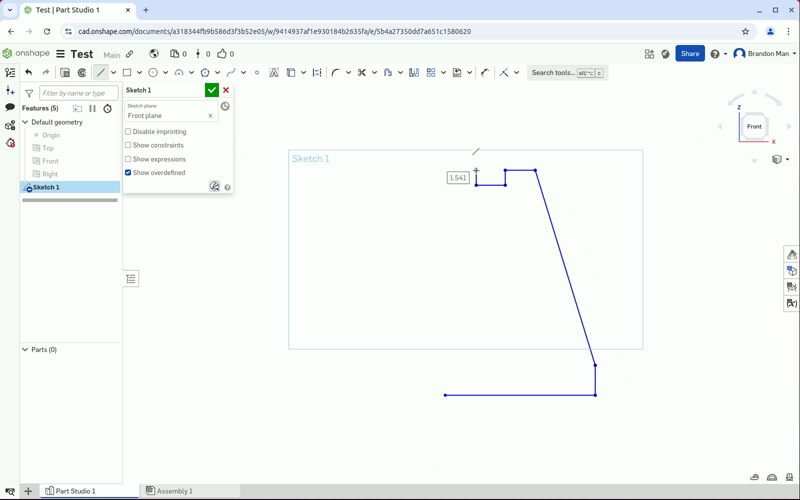
scroll(-6)
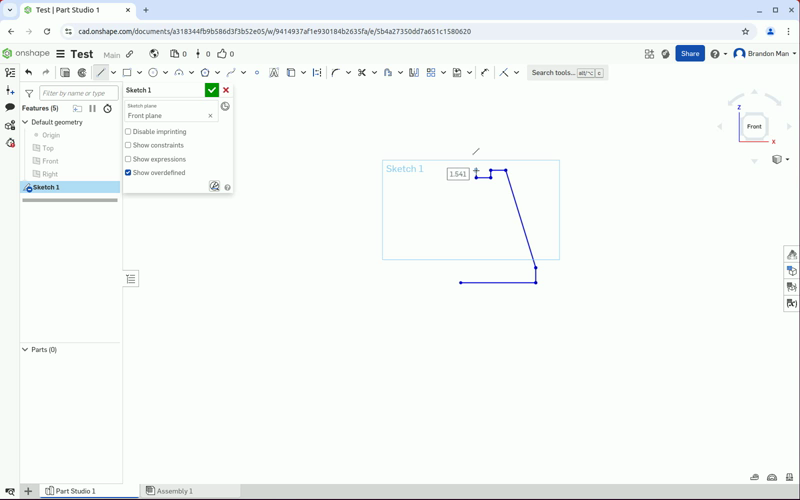
key_up(shift)
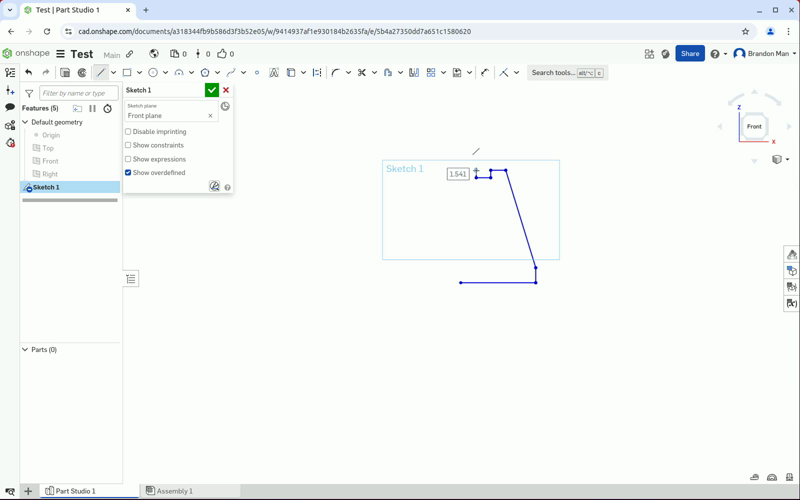
key_down(shift)
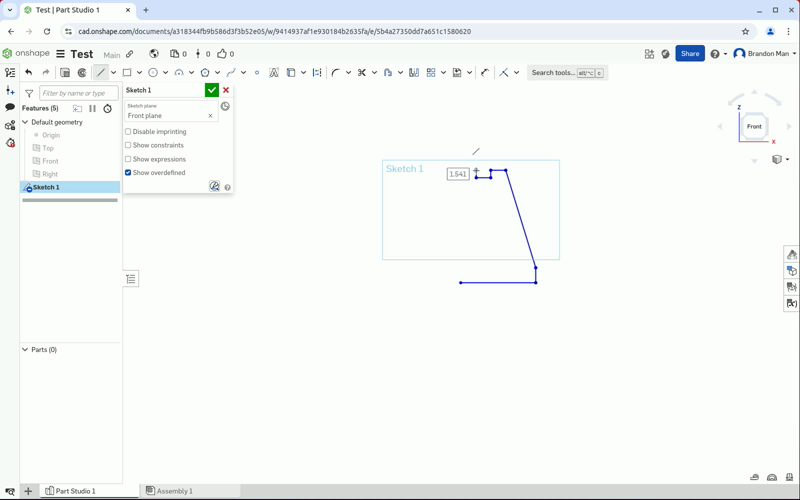
mouse_move(506, 170)
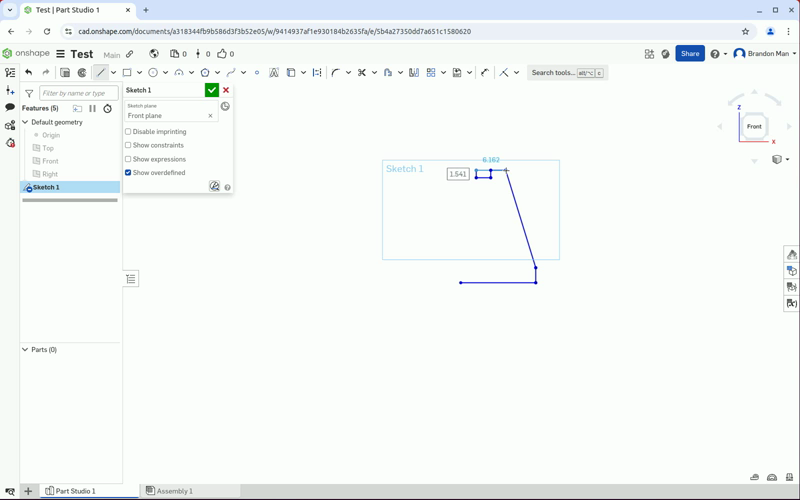
mouse_move(460, 170)
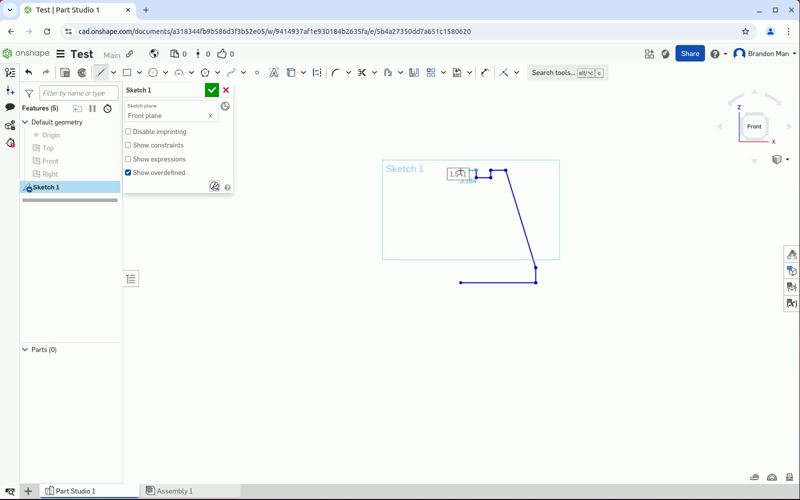
click(460, 170)
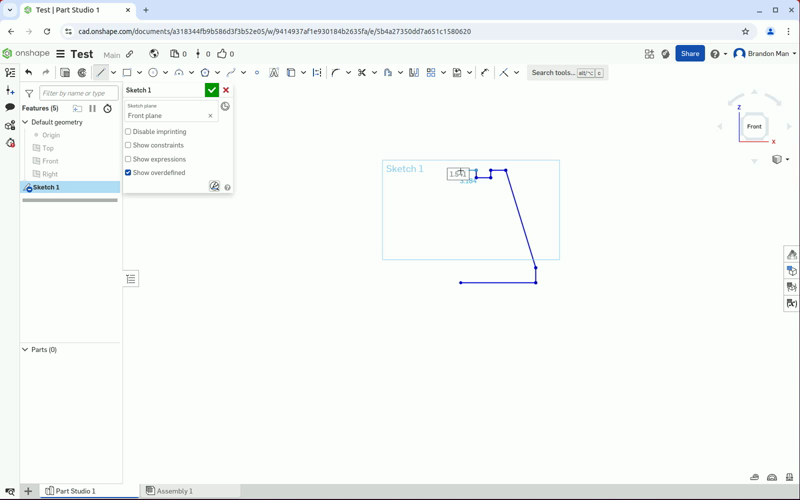
key_up(shift)
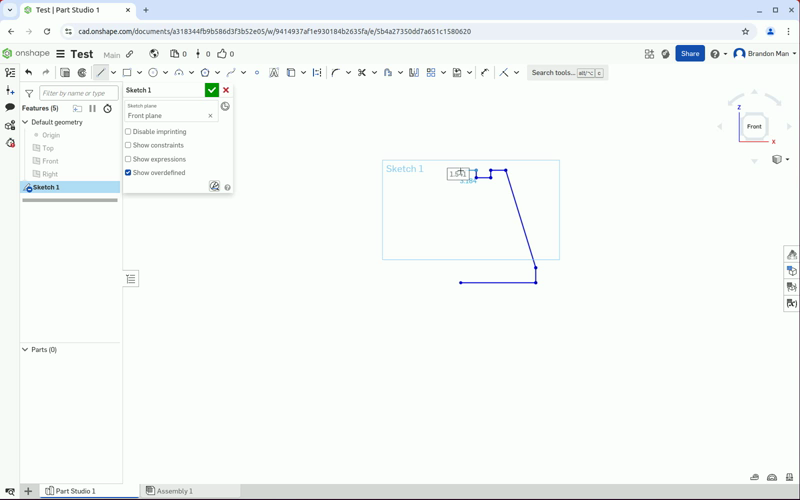
key_down(shift)
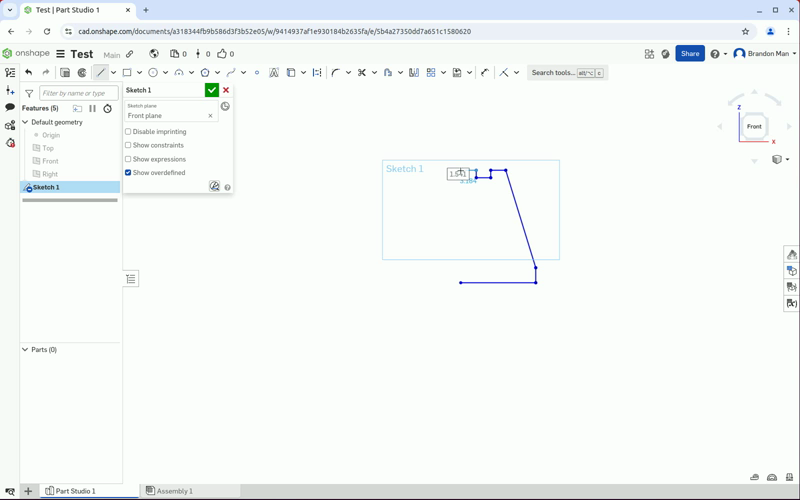
mouse_move(460, 282)
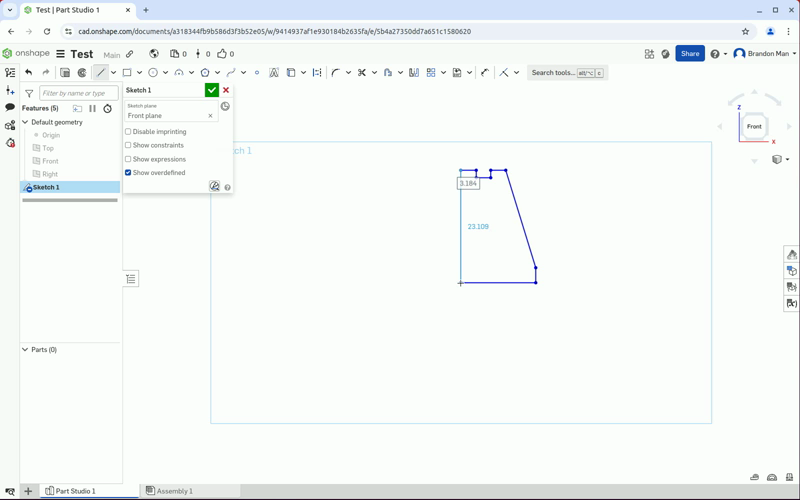
key_up(shift)
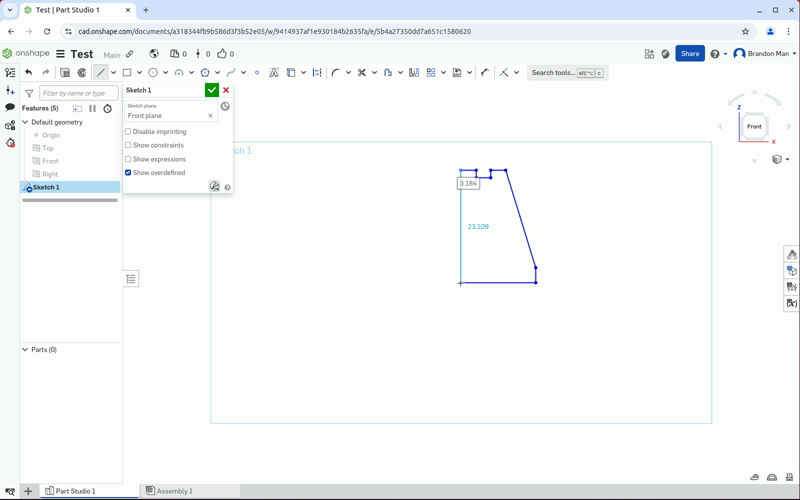
click(460, 282)
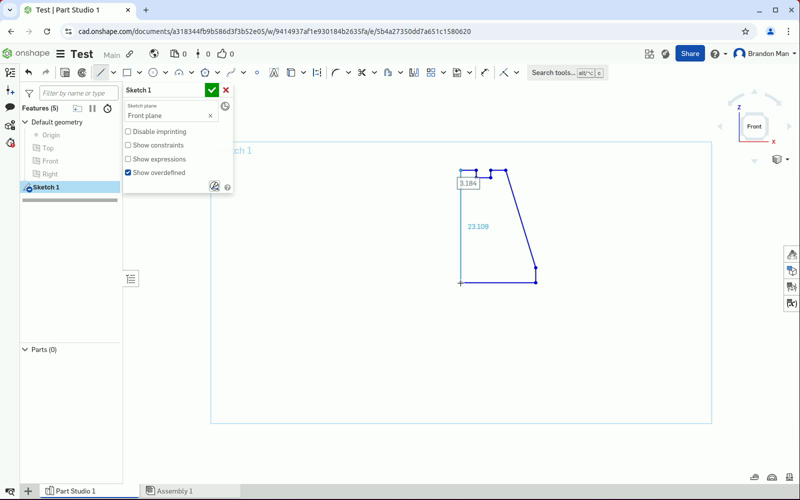
key(esc)
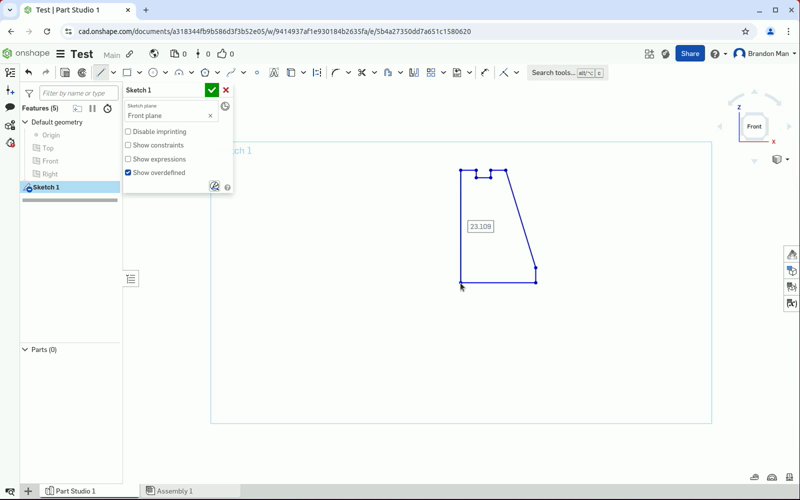
mouse_move(495, 252)
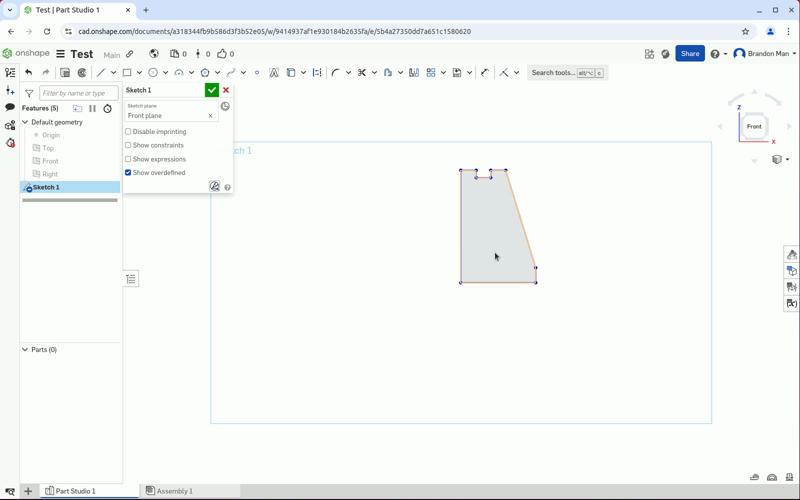
click(495, 252)
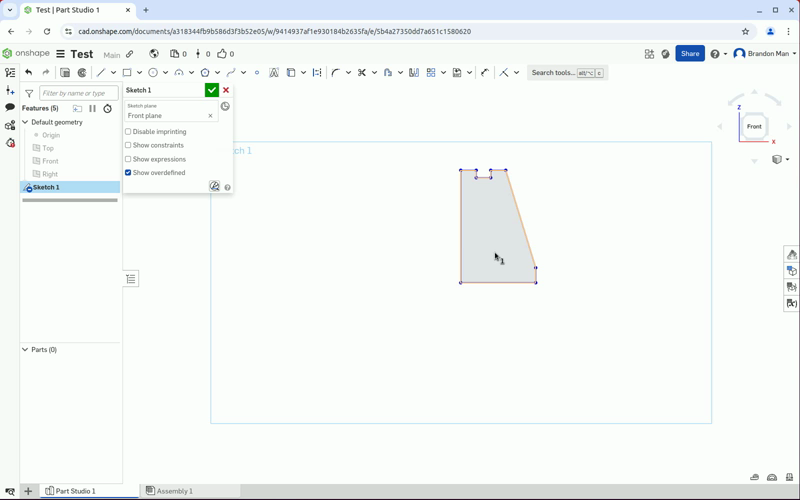
mouse_move(73, 352)
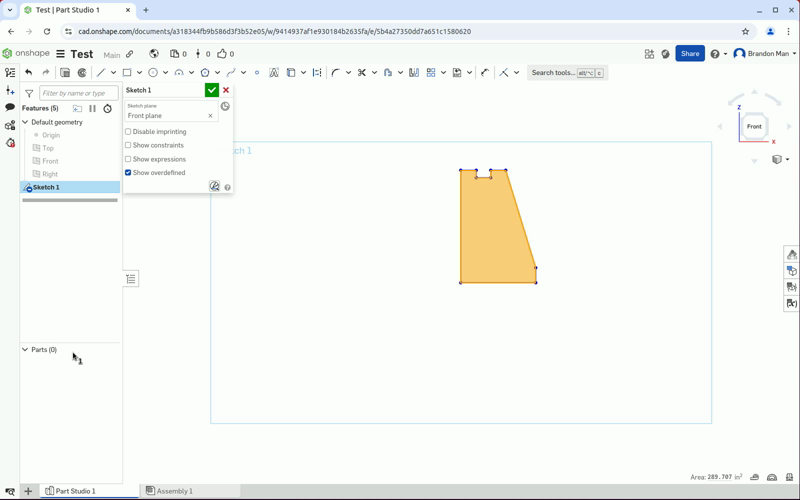
key(shift+y)
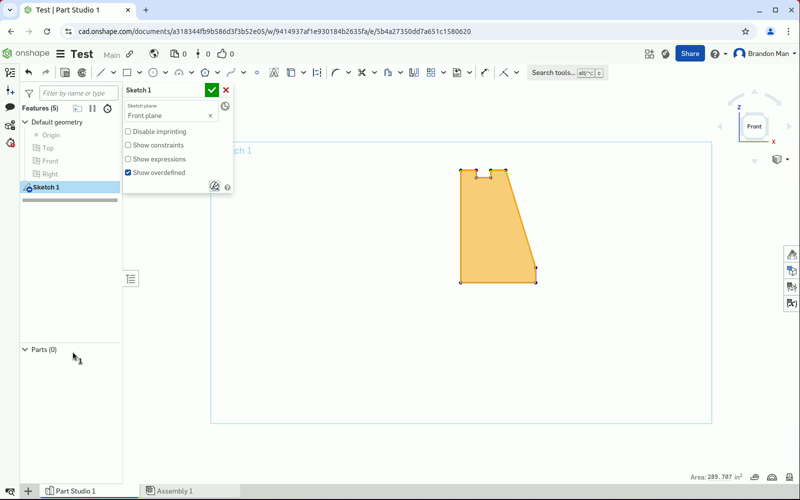
key(shift+e)
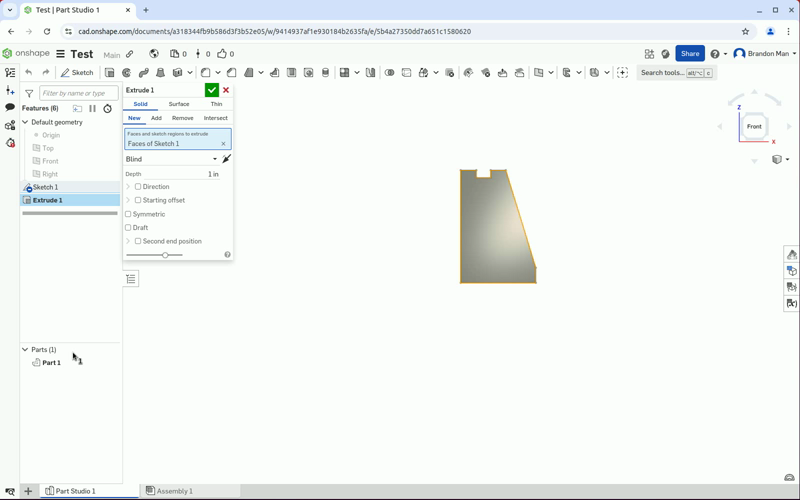
mouse_move(143, 106)
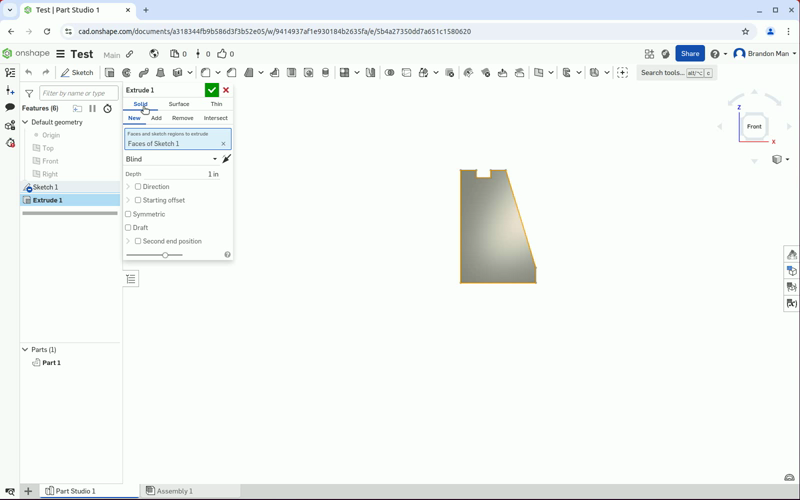
click(143, 106)
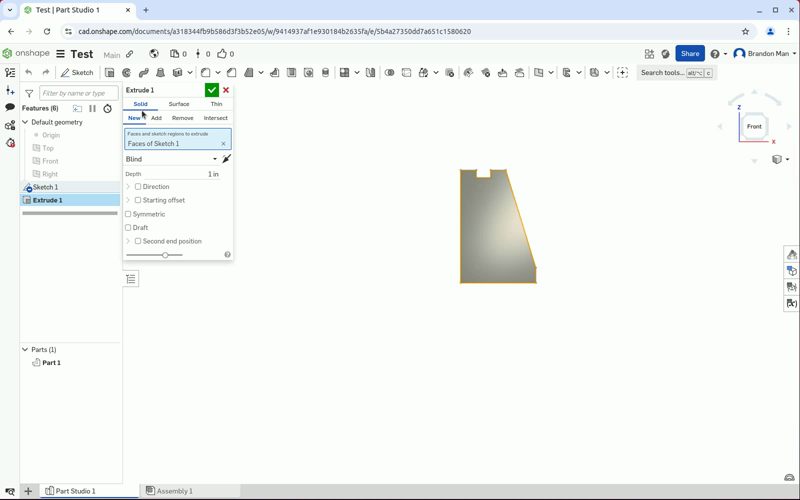
mouse_move(137, 120)
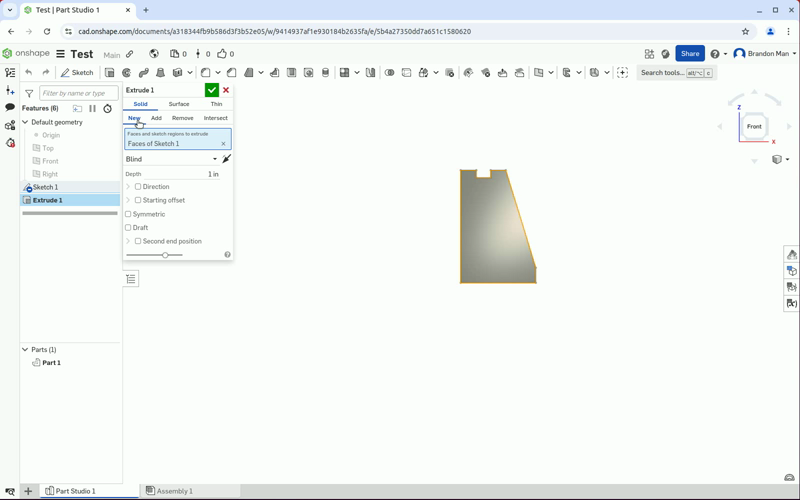
click(137, 120)
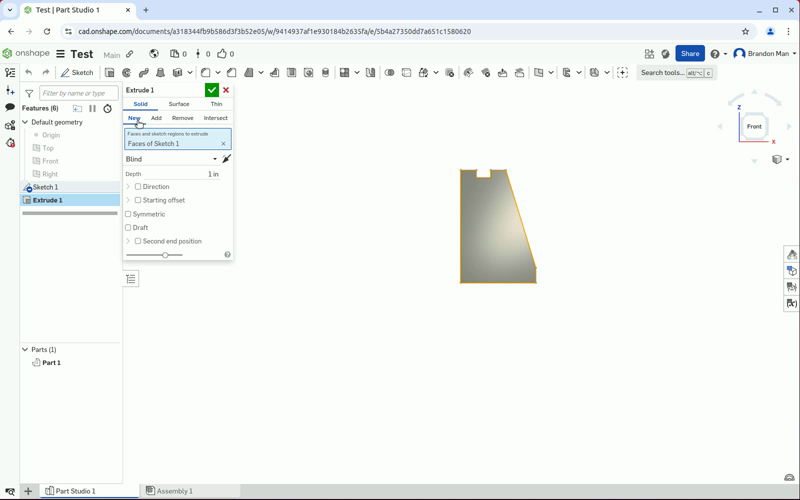
key(tab, 4)
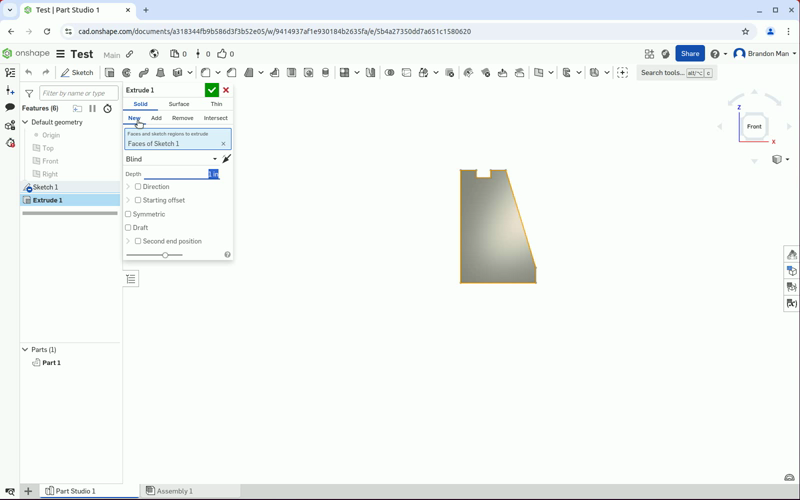
text(15.405)
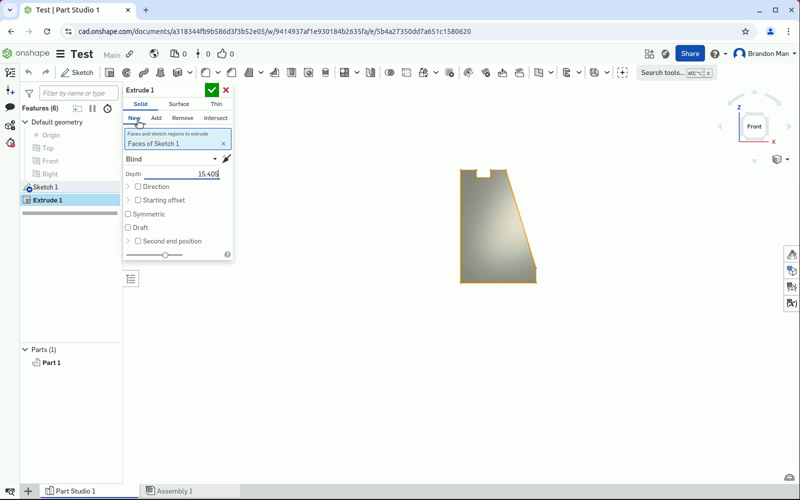
key(enter)
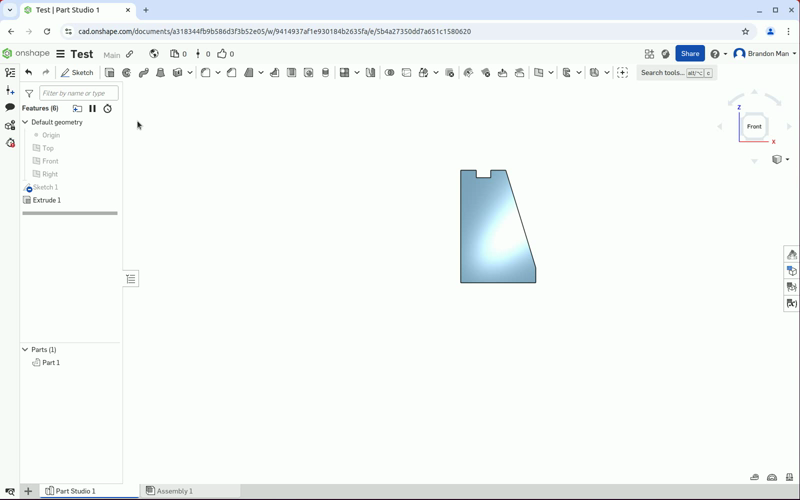
key(shift+h)
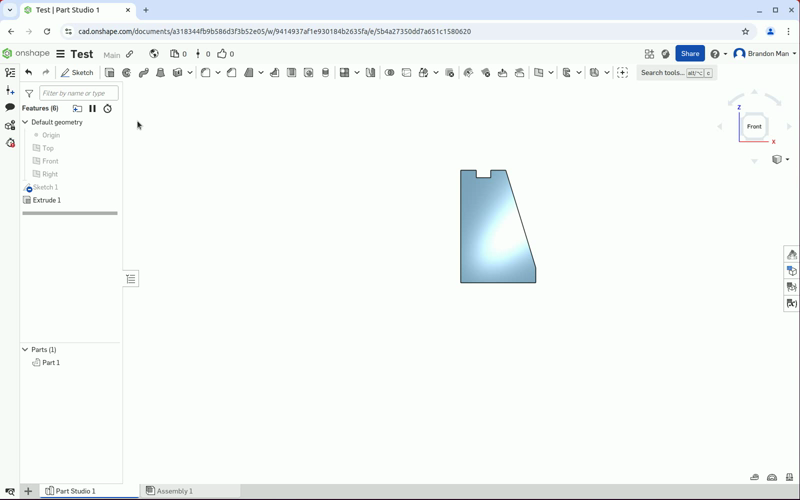
key(shift+h)
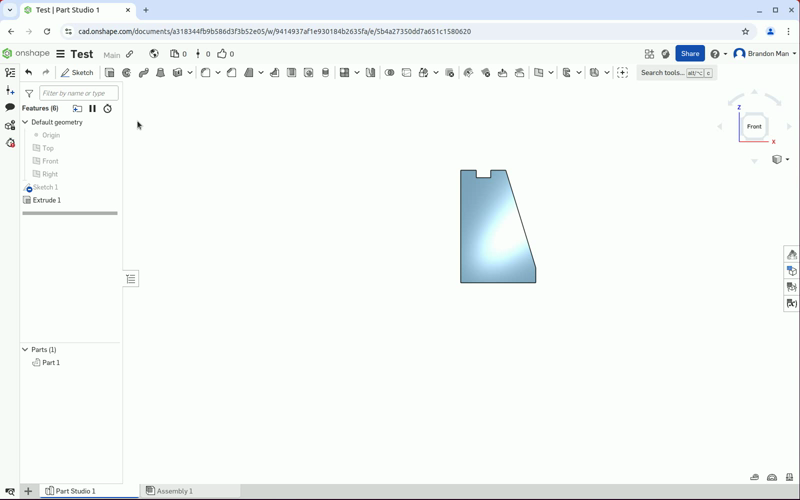
mouse_move(73, 189)
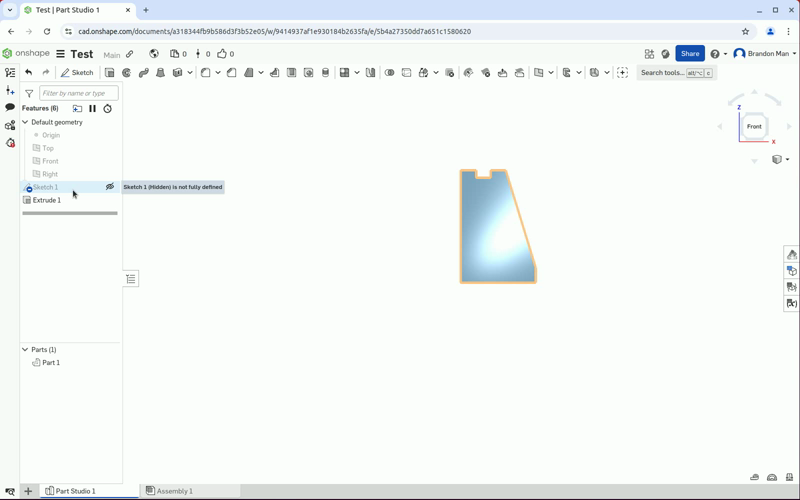
click(73, 189)
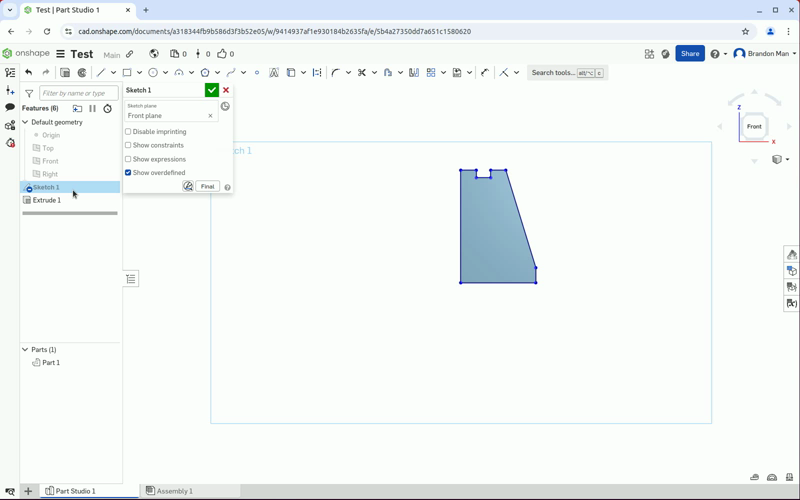
mouse_move(229, 92)
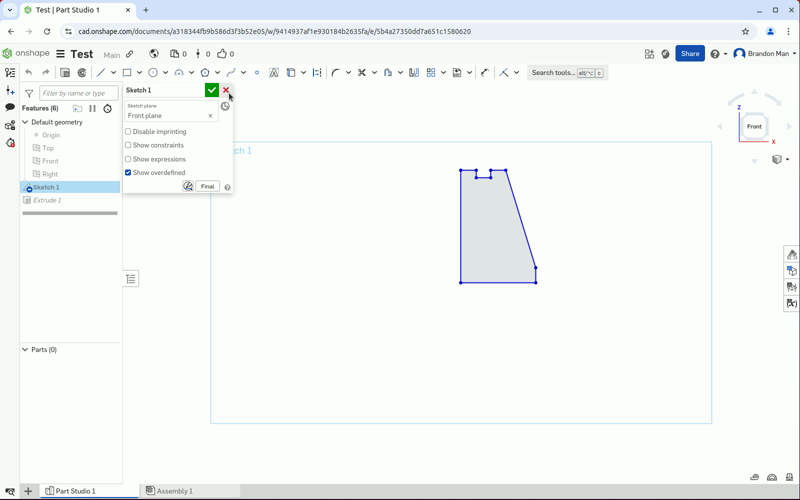
click(229, 92)
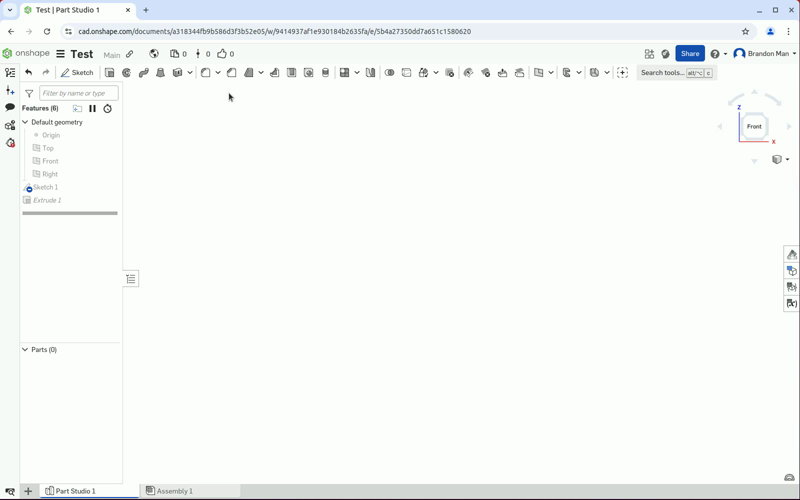
mouse_move(73, 352)
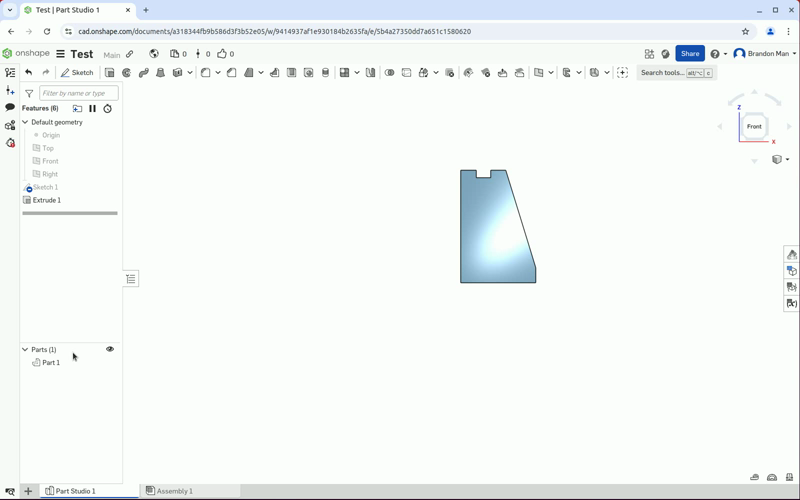
key(y)
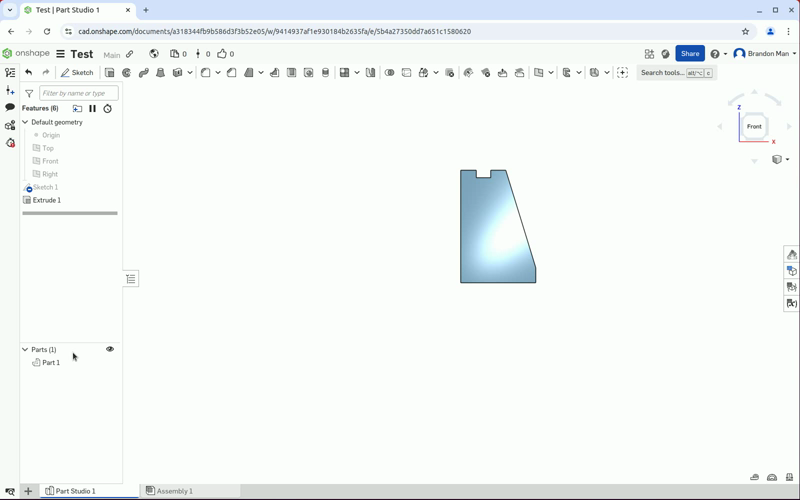
key(shift+p)
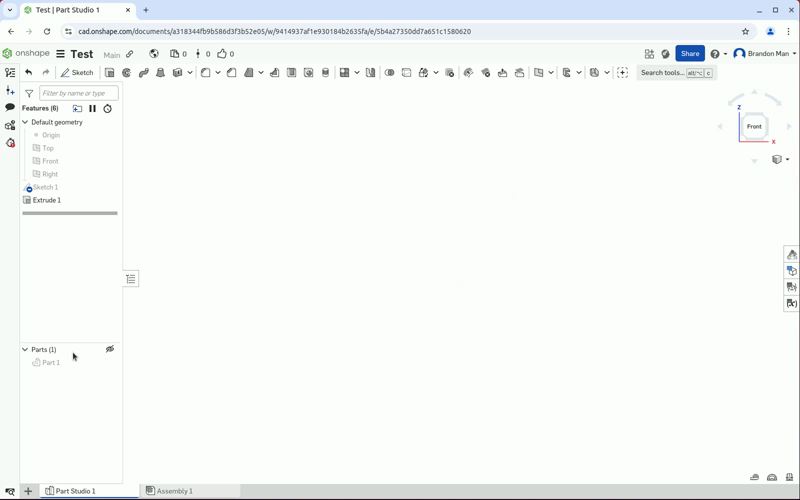
key(space)
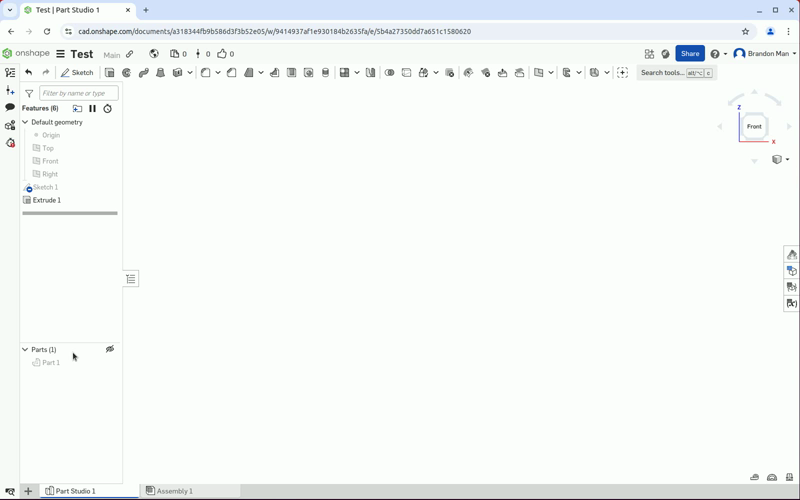
key_down(shift)
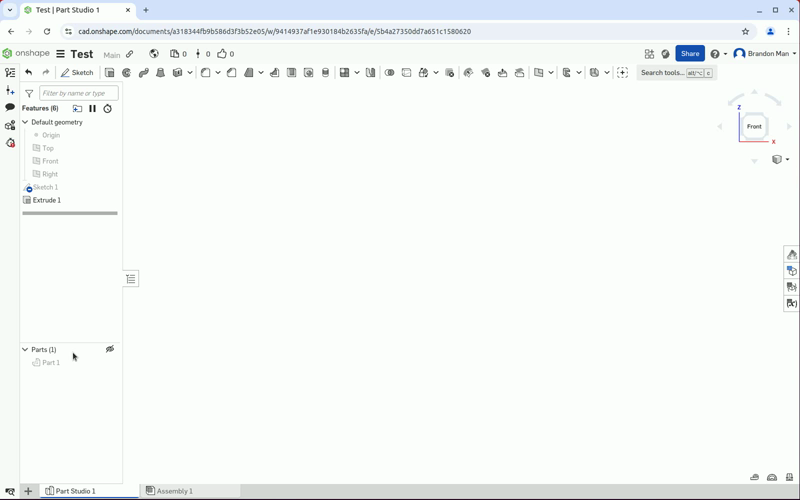
key(down)
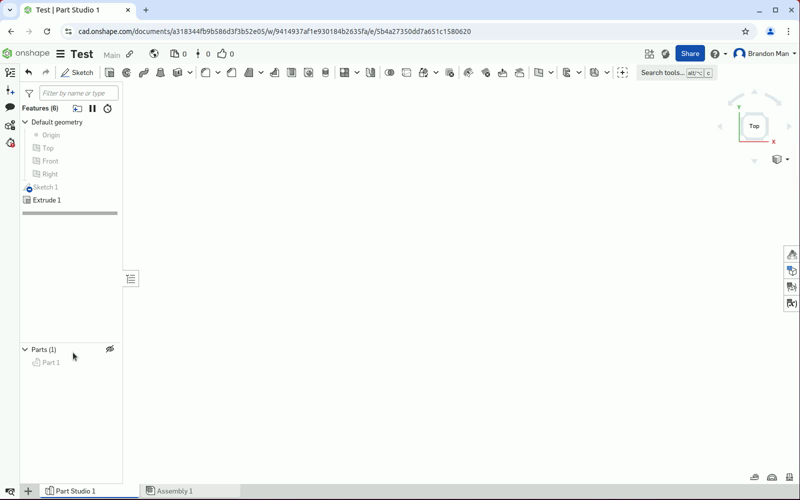
key_up(shift)
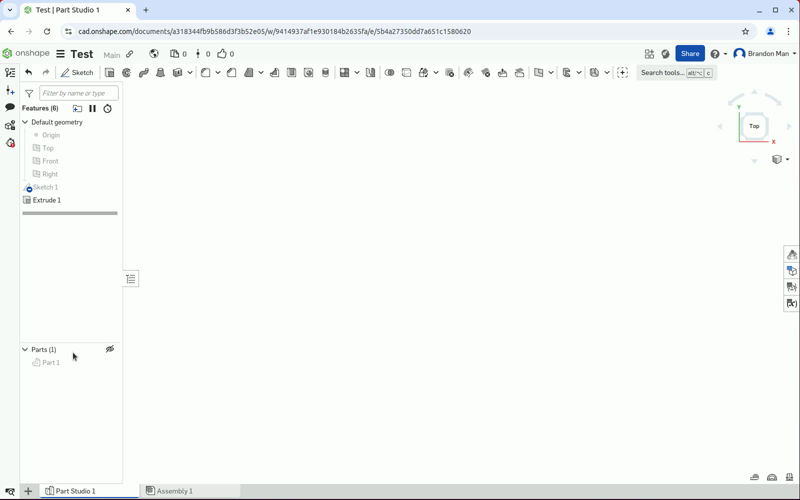
mouse_move(73, 352)
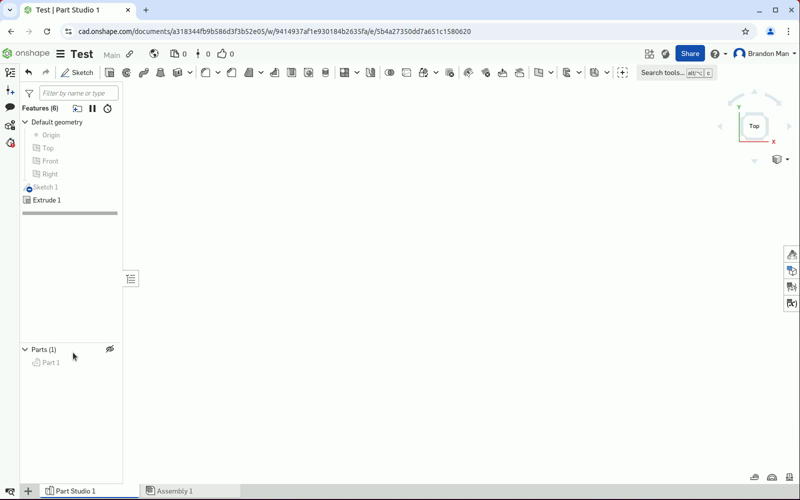
key(shift+y)
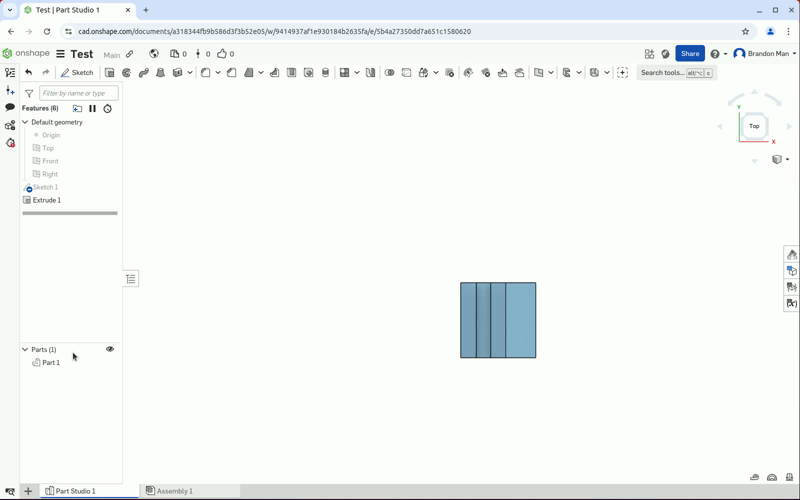
mouse_move(541, 75)
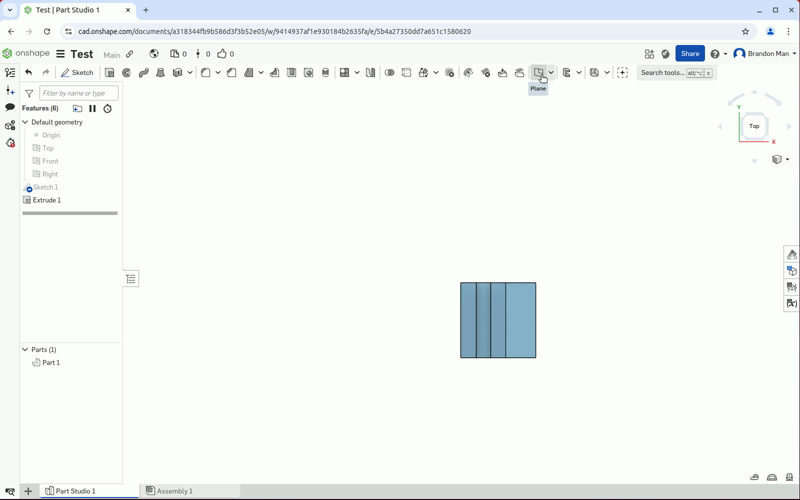
click(541, 75)
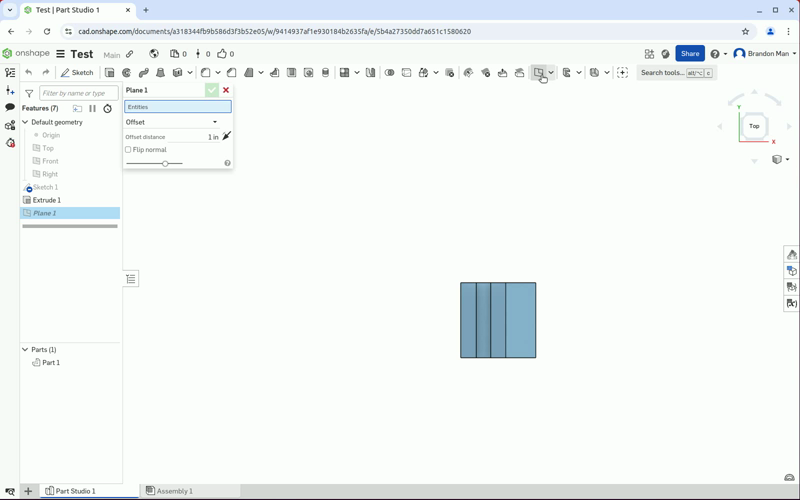
mouse_move(73, 150)
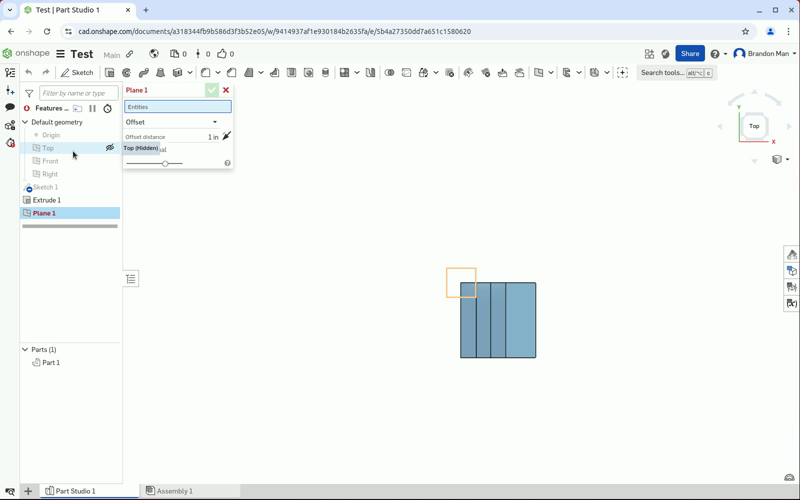
click(73, 150)
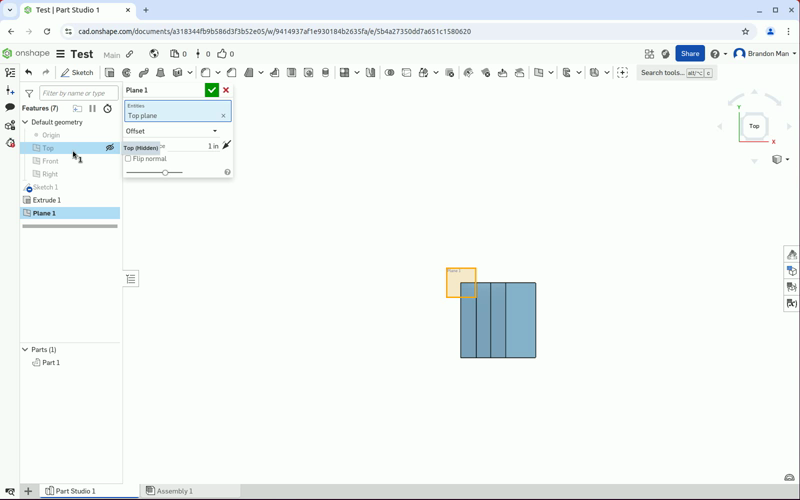
key(tab, 2)
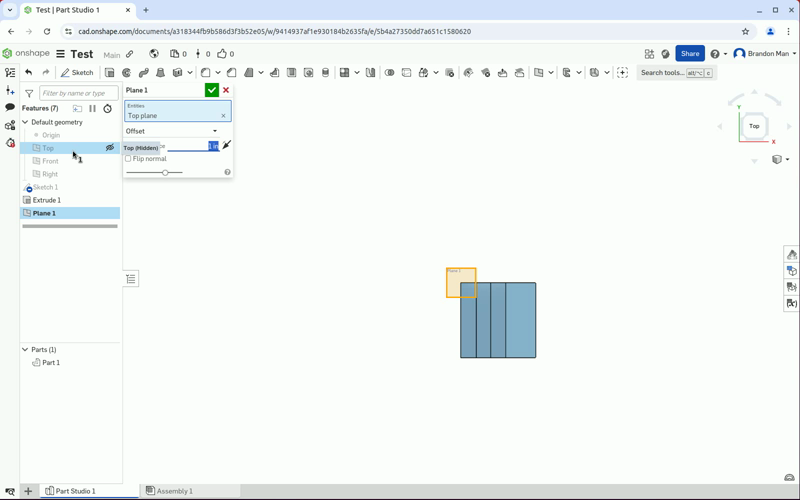
text(23.108)
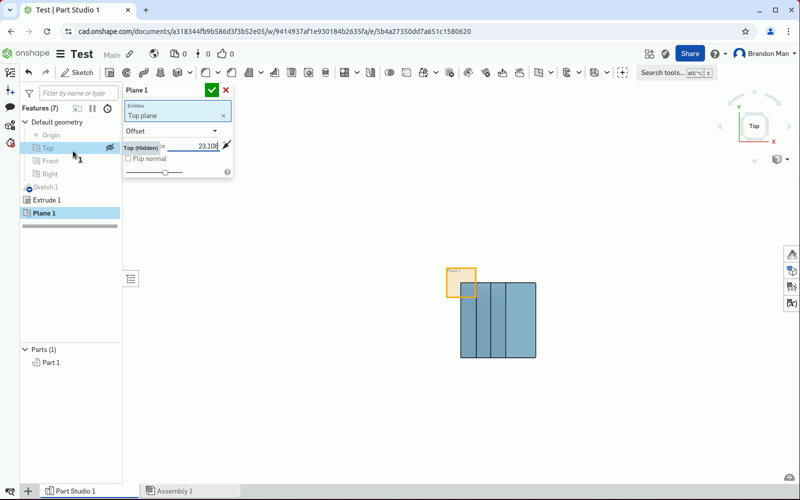
key(enter, 2)
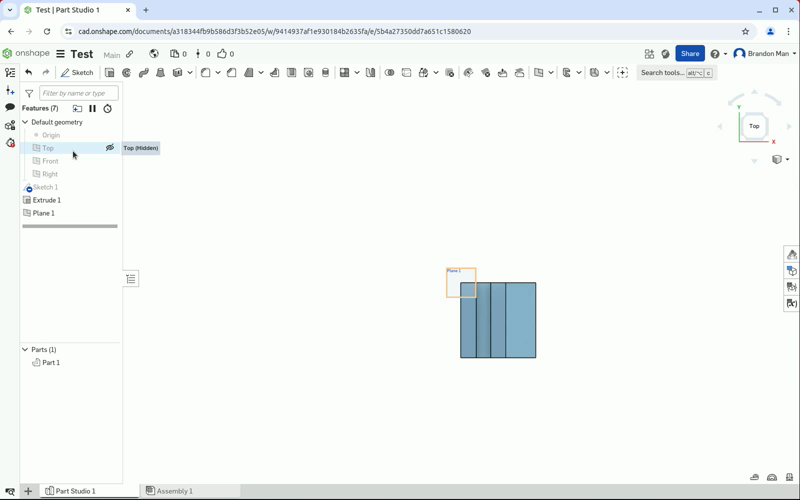
key(shift+s)
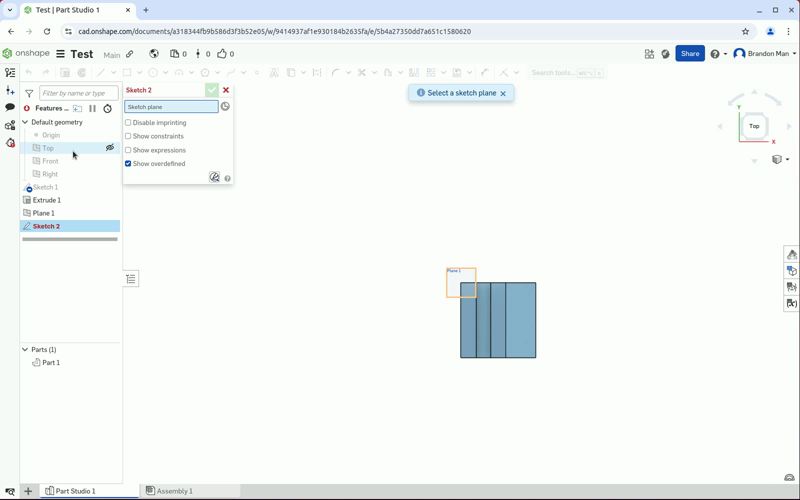
mouse_move(73, 215)
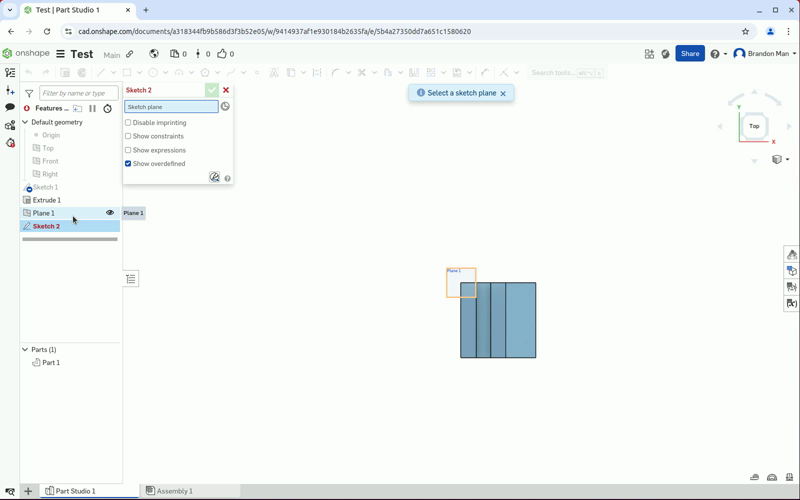
click(73, 215)
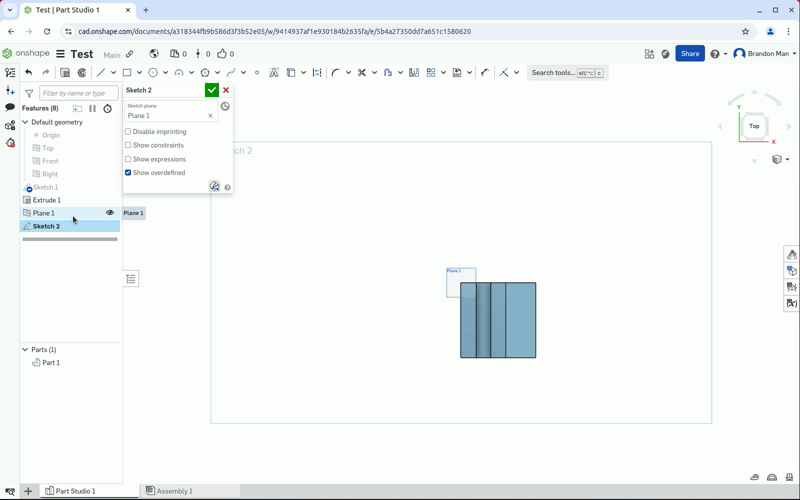
mouse_move(73, 352)
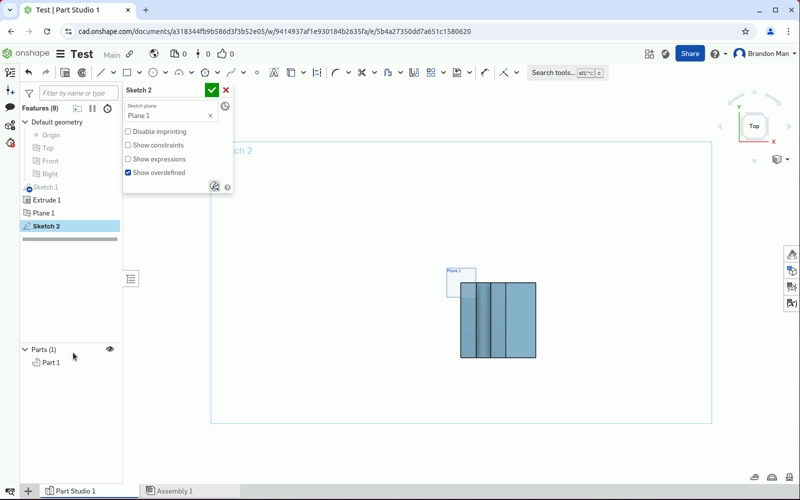
key(y)
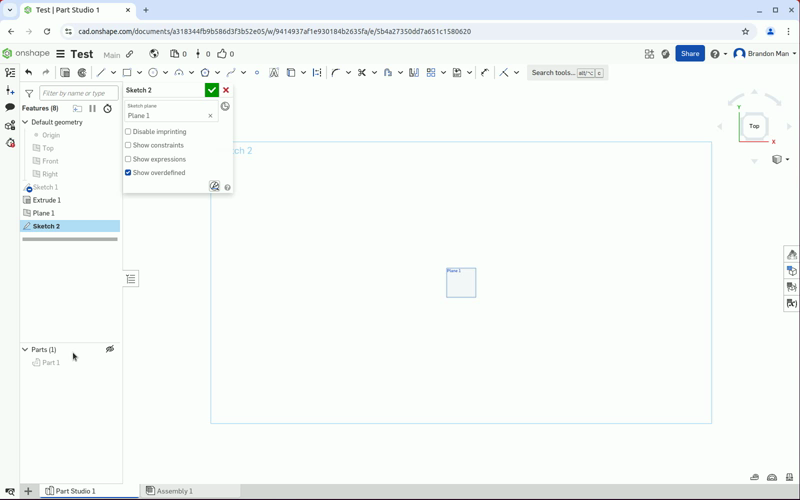
key(l)
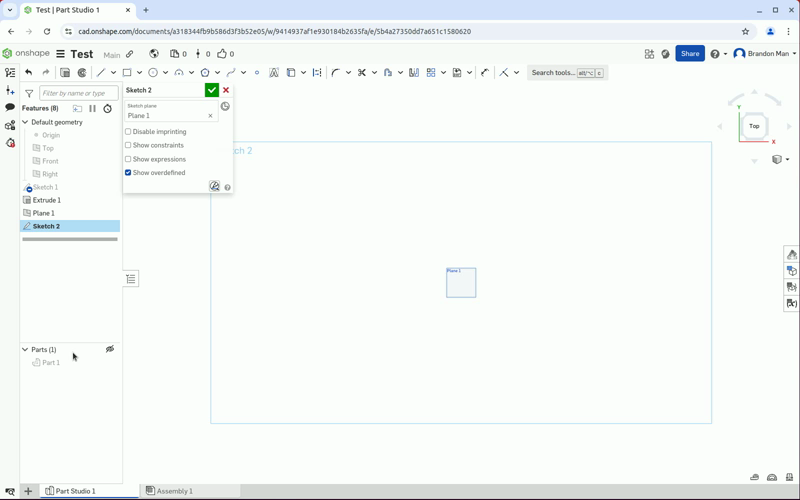
key_down(shift)
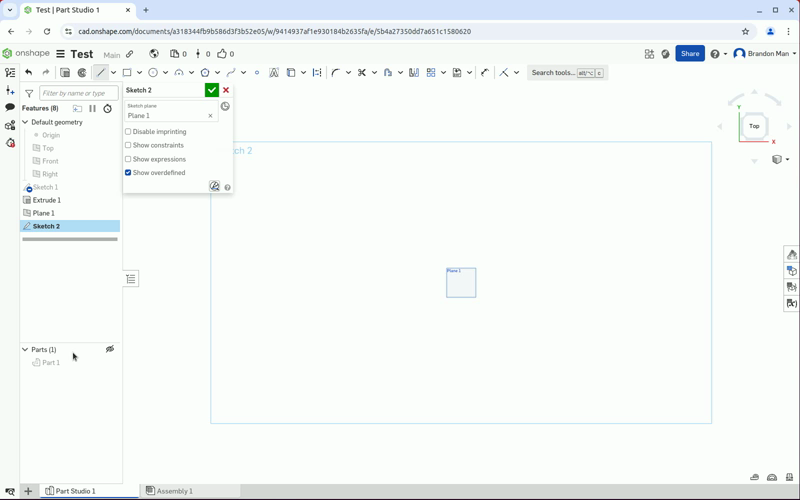
mouse_move(505, 327)
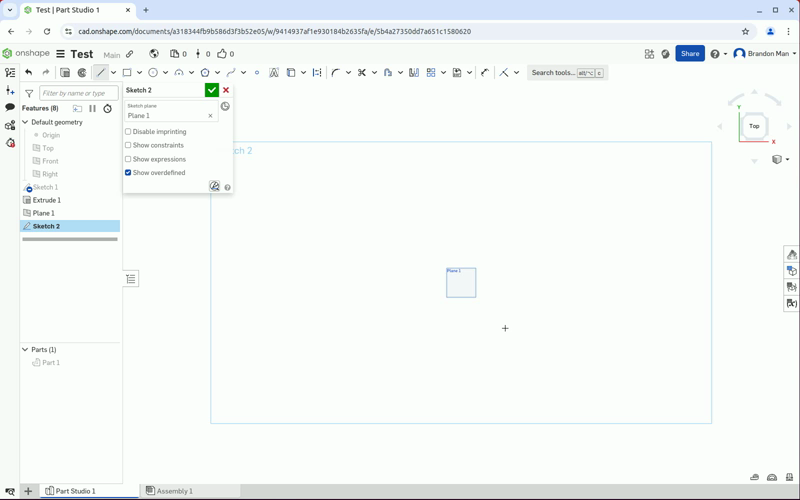
click(505, 327)
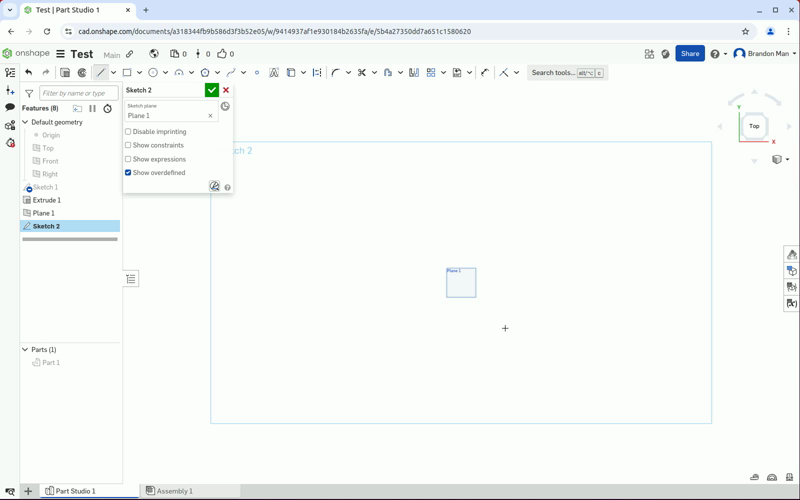
key_up(shift)
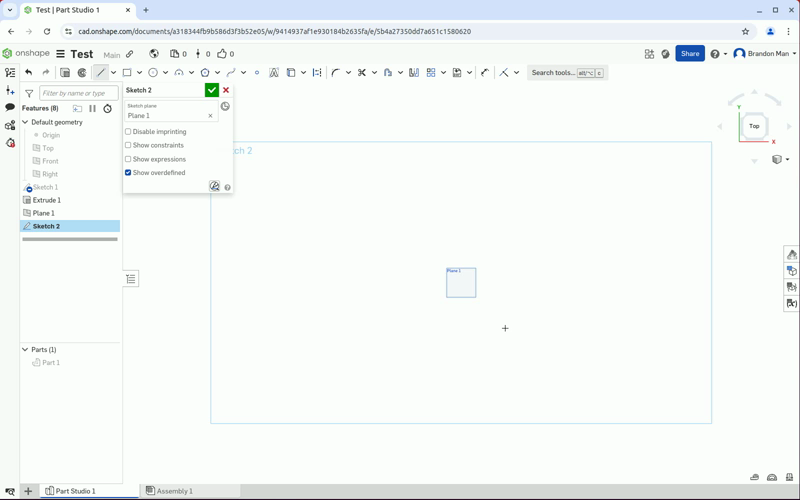
key_down(shift)
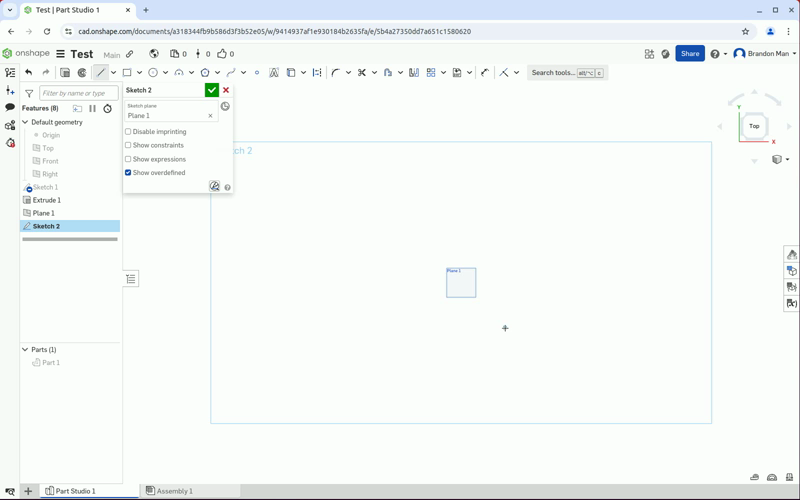
mouse_move(535, 327)
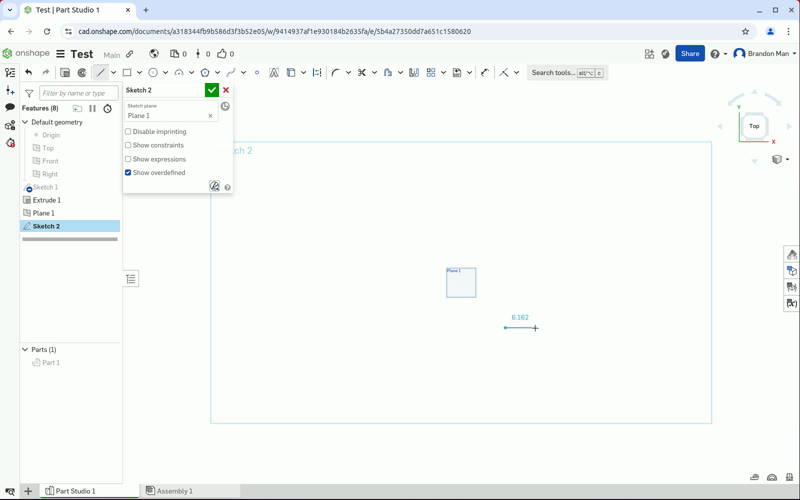
mouse_move(536, 327)
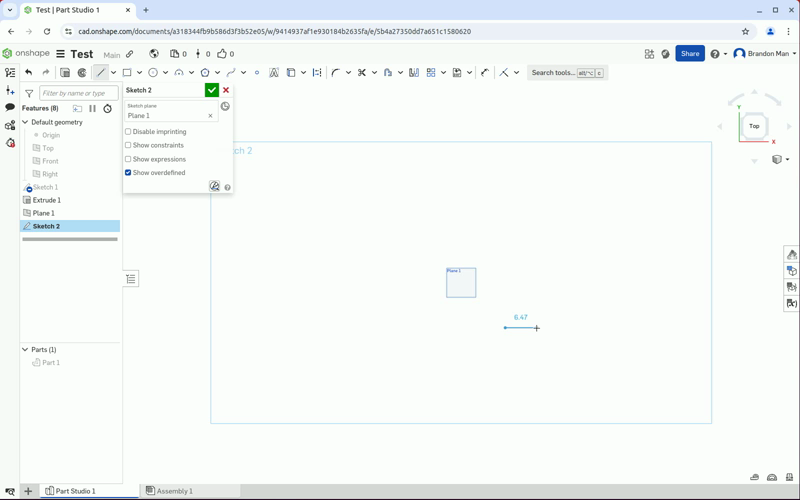
click(536, 327)
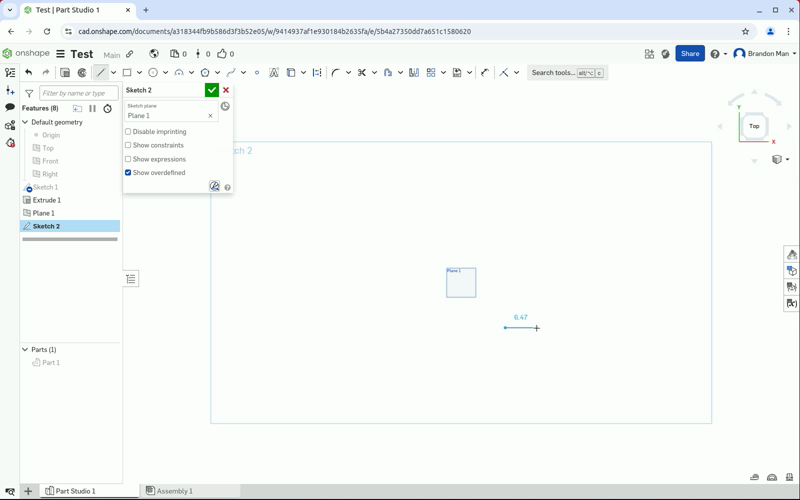
key_up(shift)
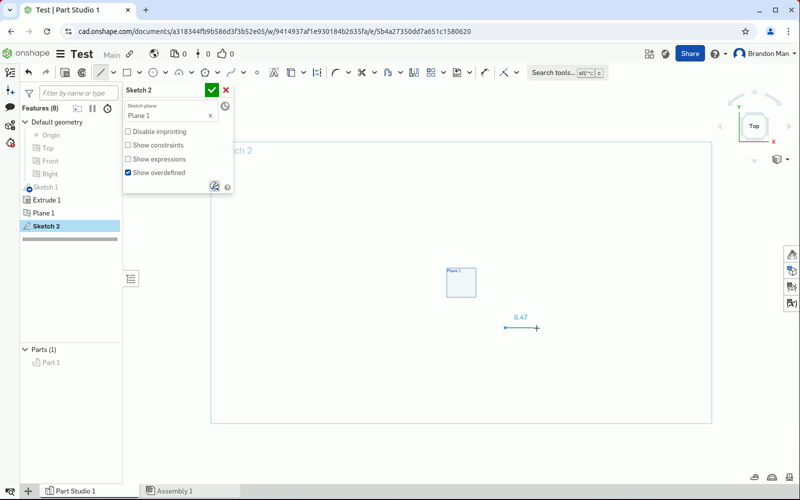
key_down(shift)
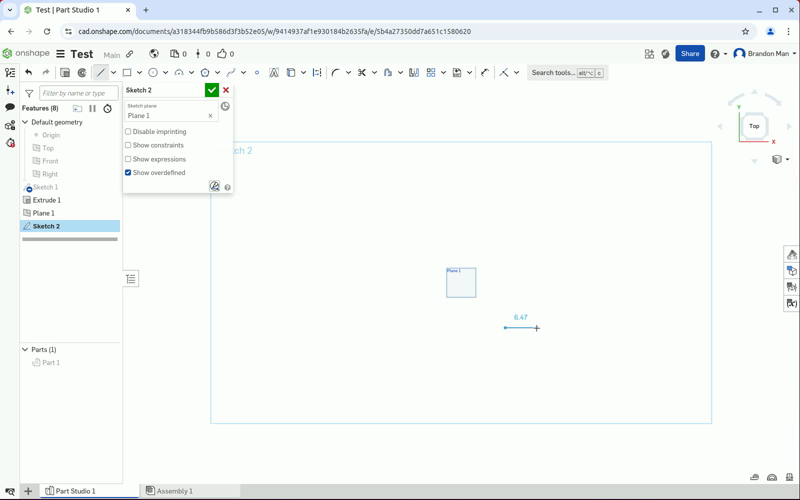
mouse_move(566, 327)
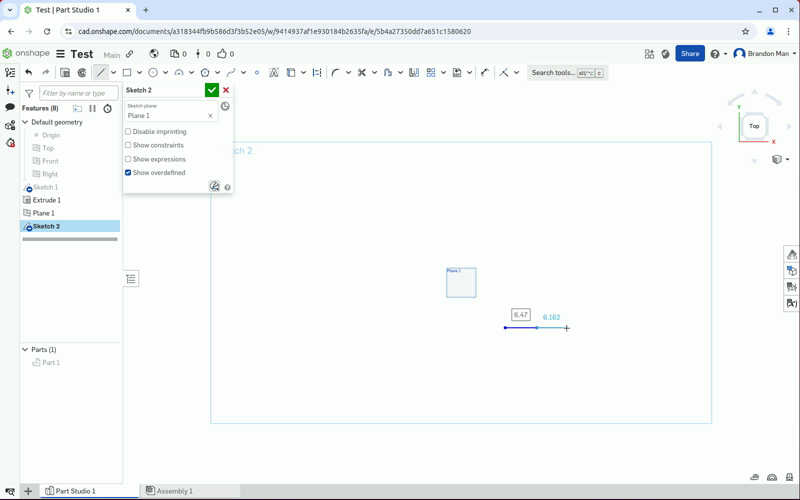
mouse_move(536, 312)
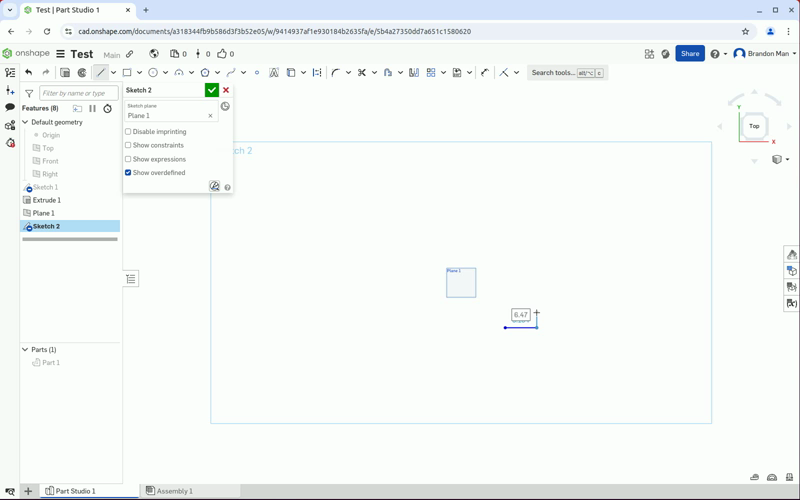
click(536, 312)
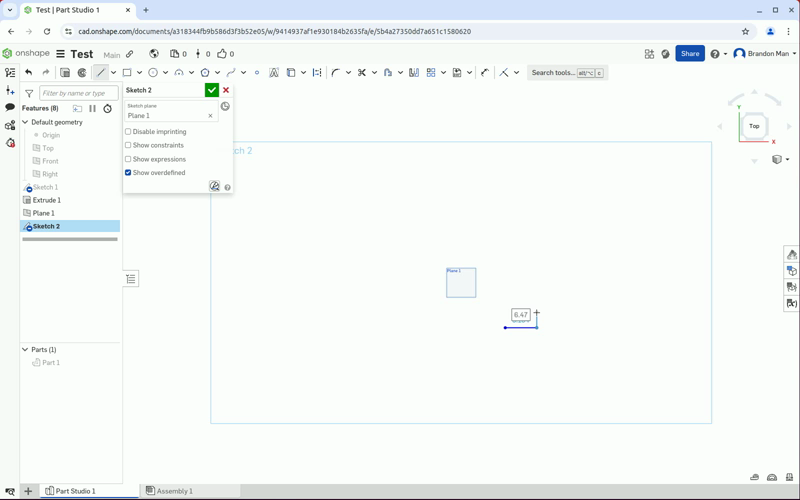
key_up(shift)
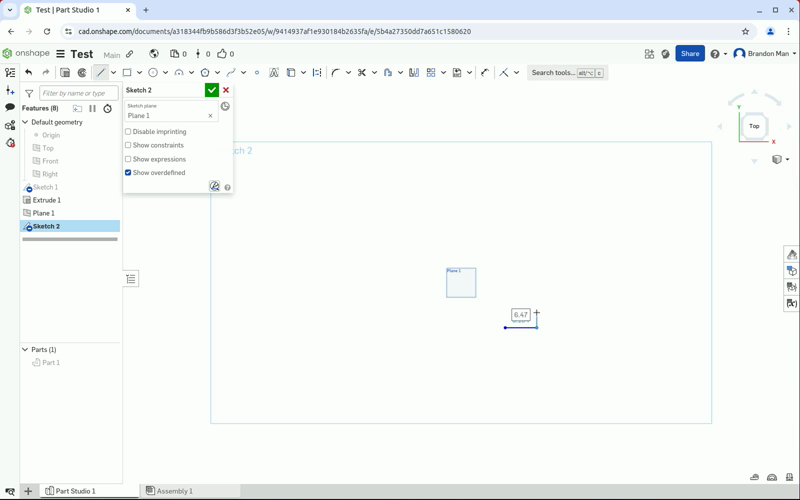
key_down(shift)
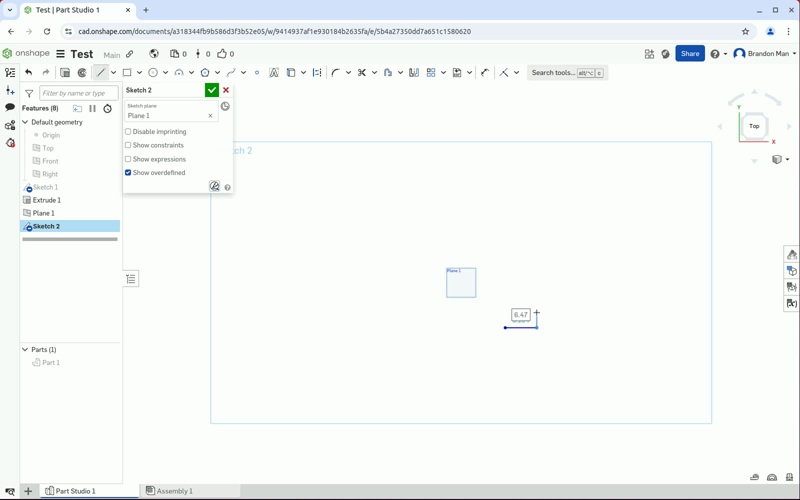
mouse_move(566, 312)
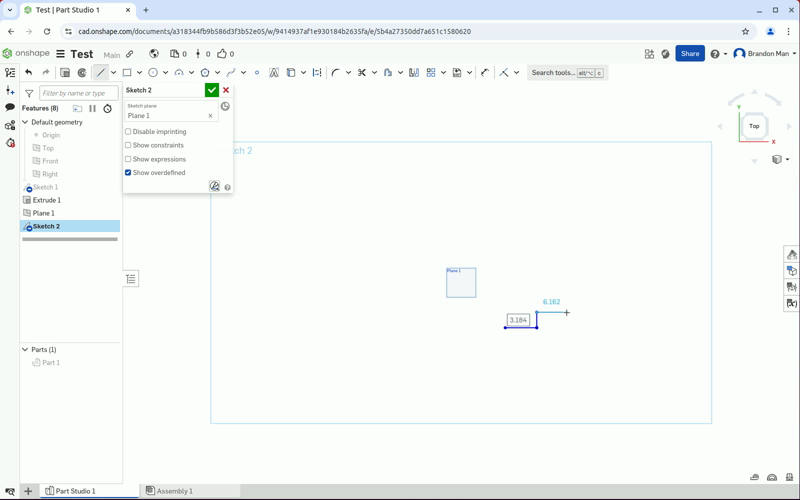
mouse_move(505, 312)
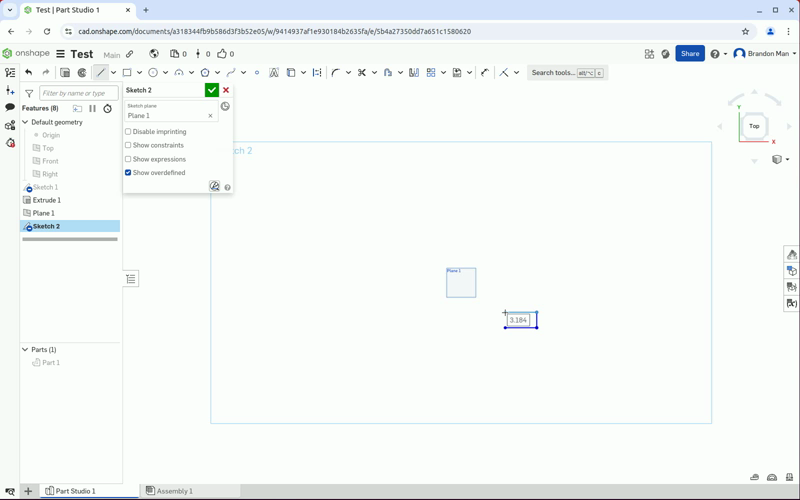
click(505, 312)
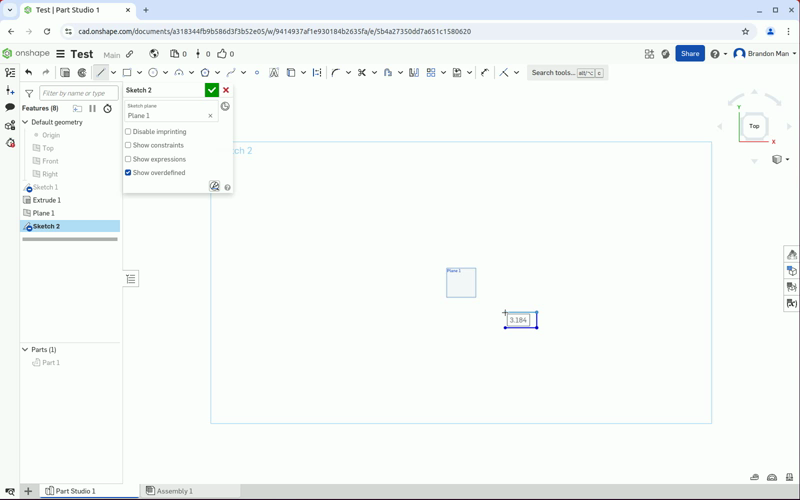
key_up(shift)
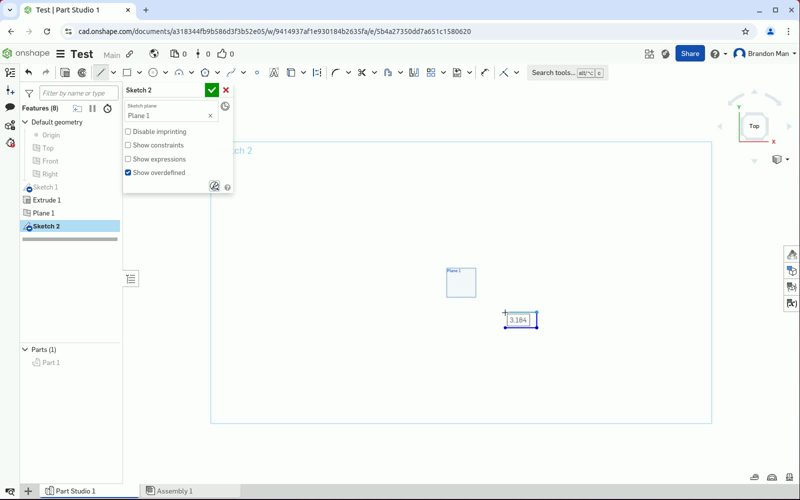
mouse_move(535, 312)
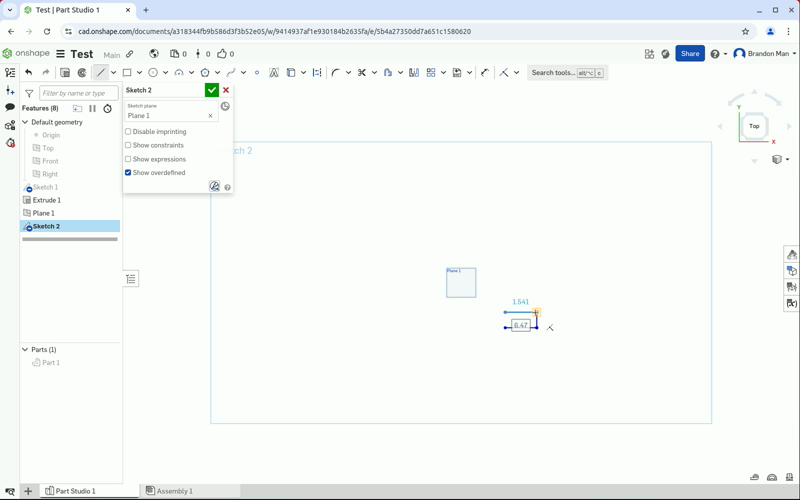
key_down(shift)
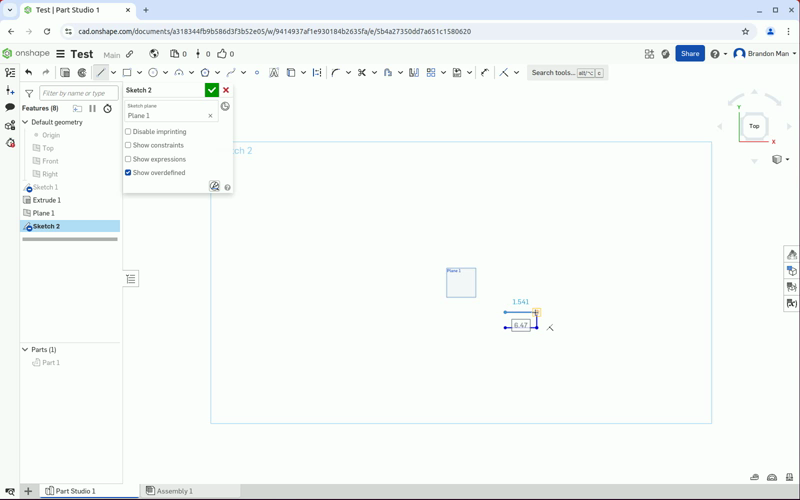
mouse_move(505, 327)
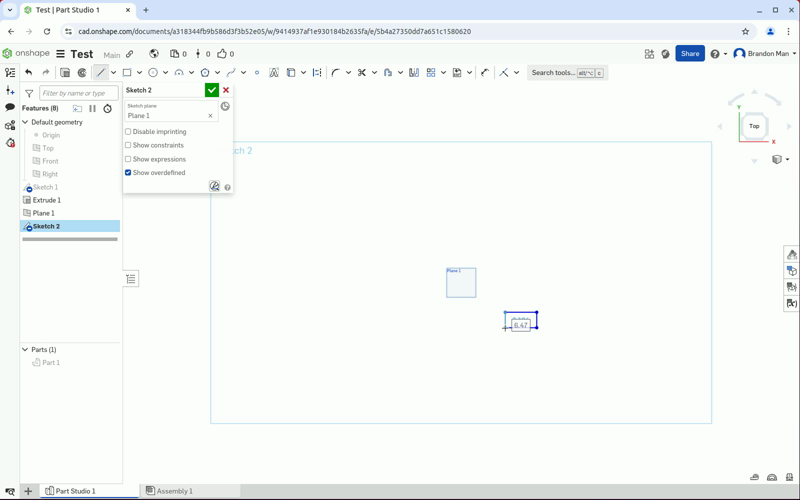
key_up(shift)
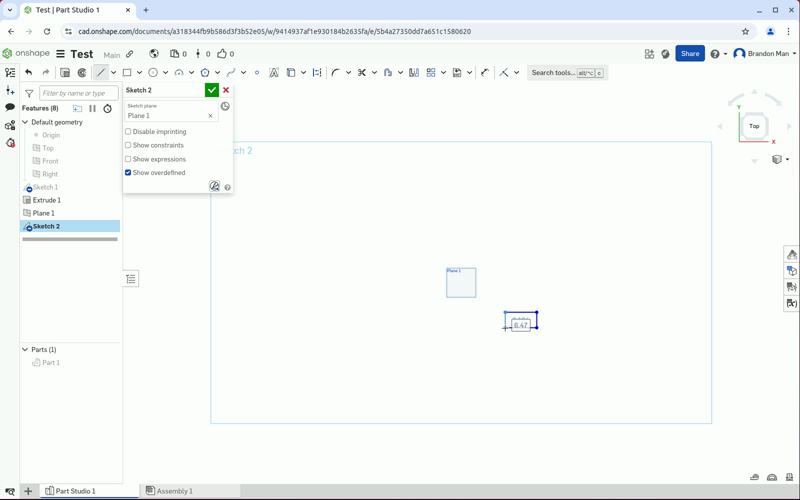
click(505, 327)
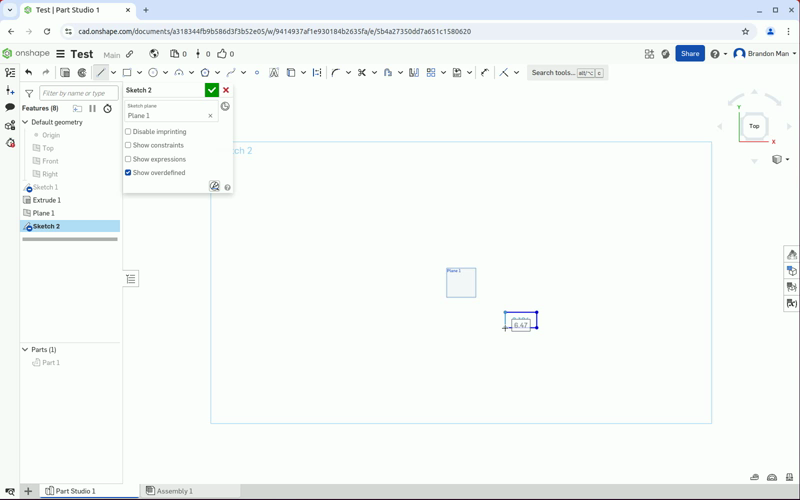
key(esc)
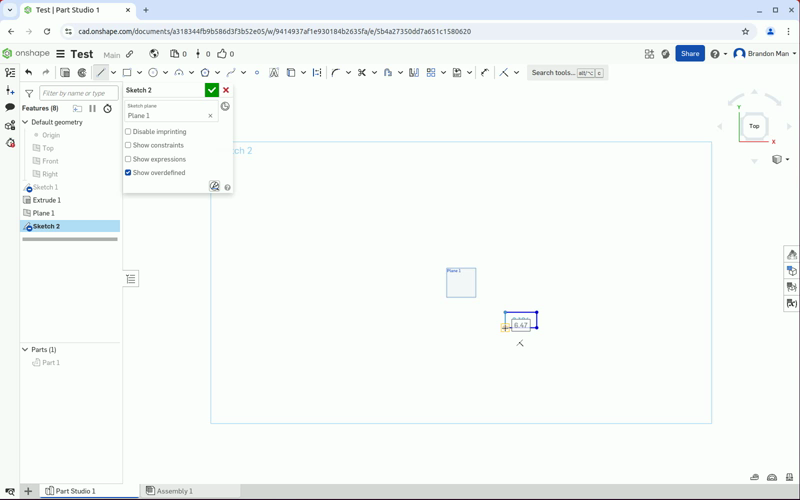
mouse_move(514, 325)
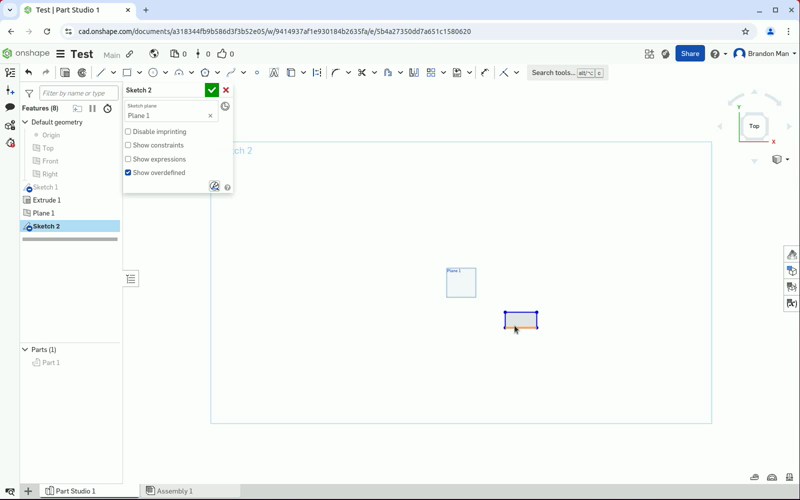
scroll(6)
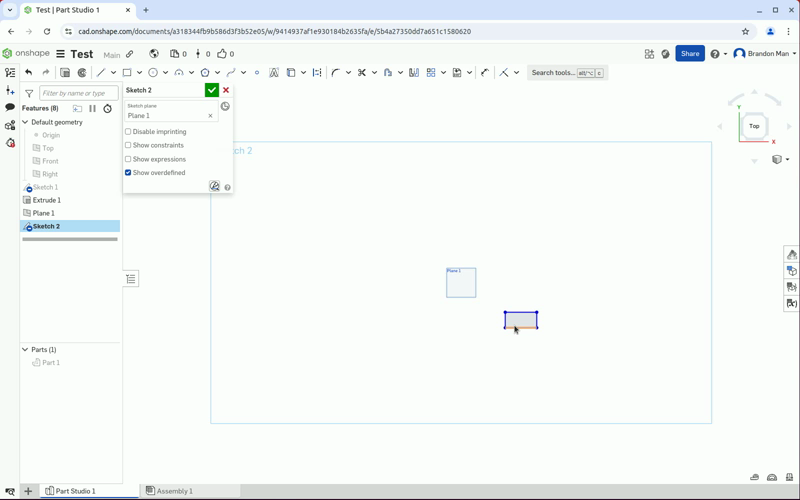
scroll(6)
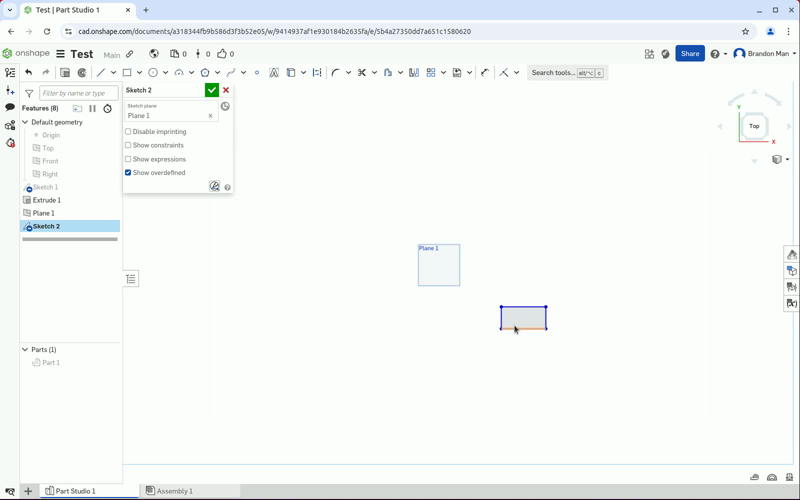
scroll(6)
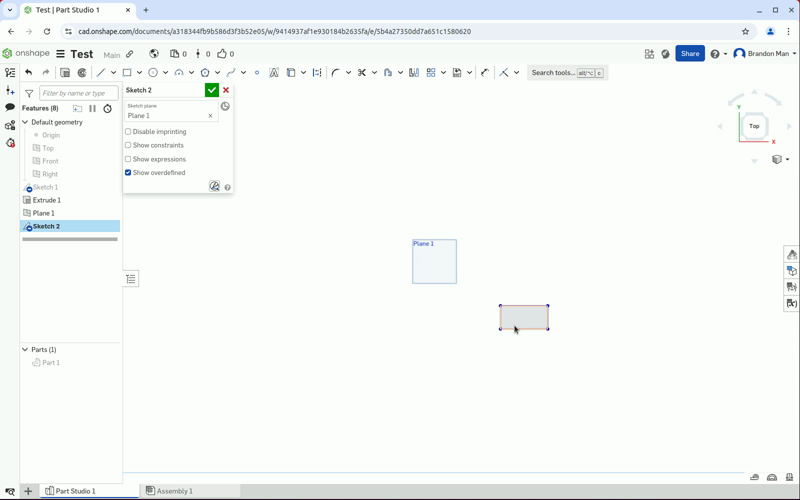
scroll(6)
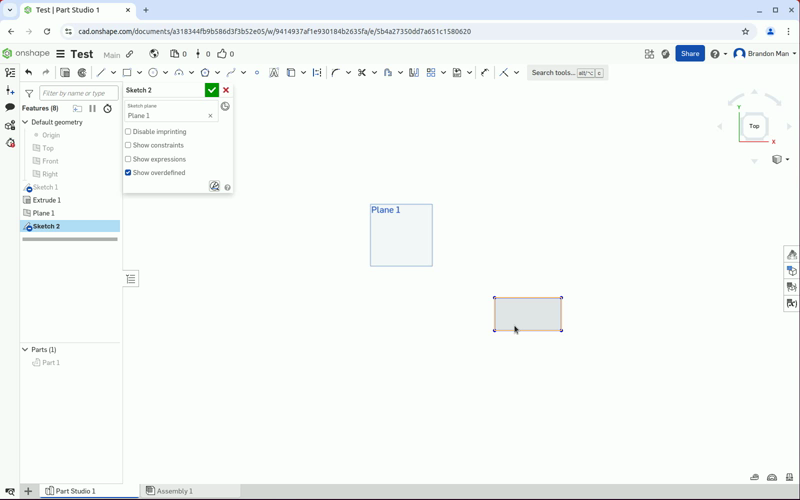
scroll(6)
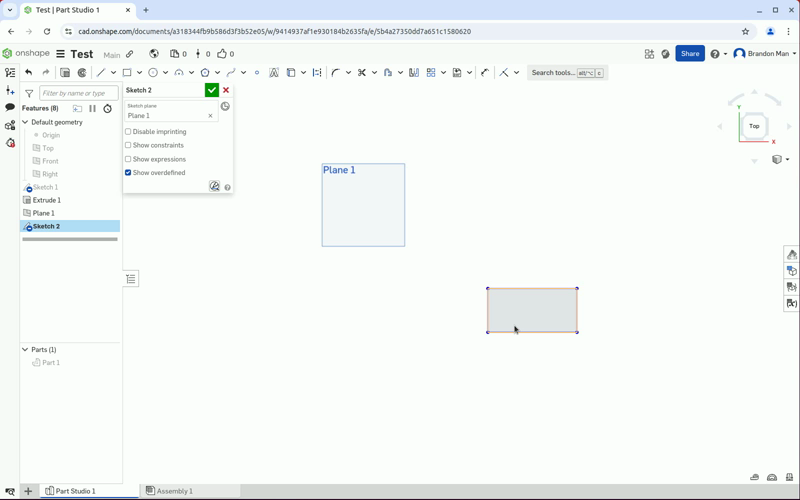
scroll(6)
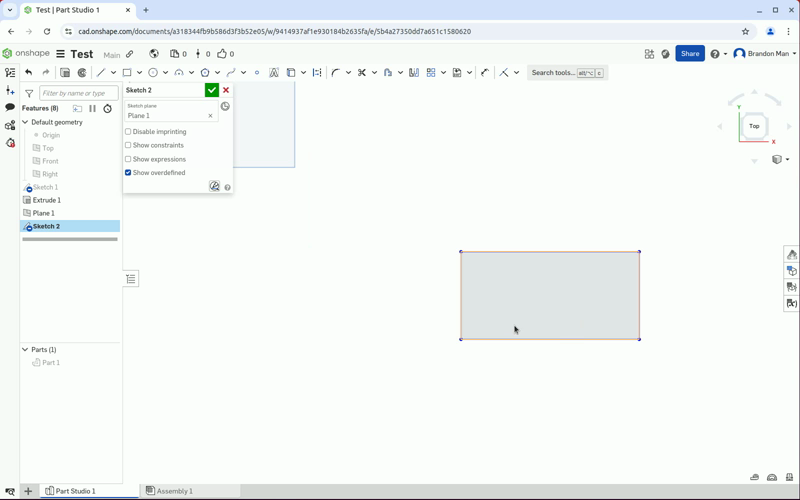
scroll(6)
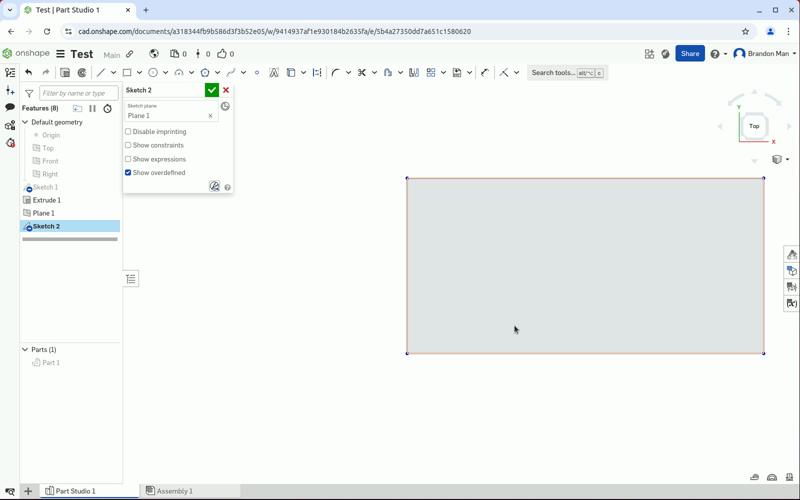
click(514, 325)
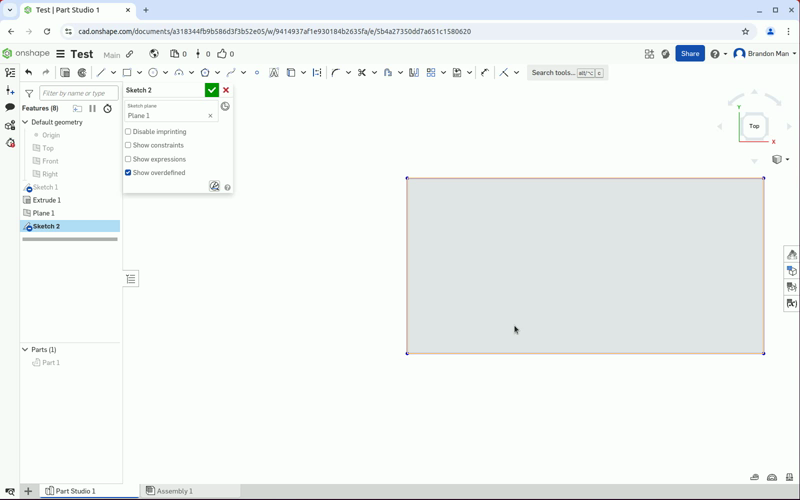
scroll(-6)
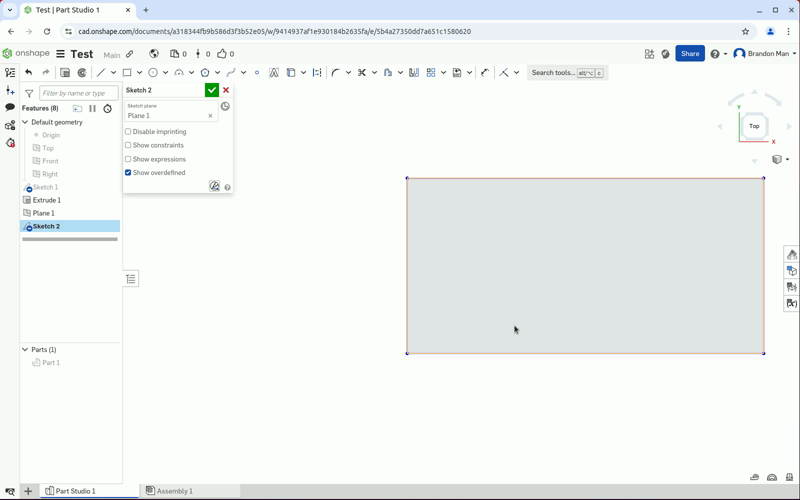
scroll(-6)
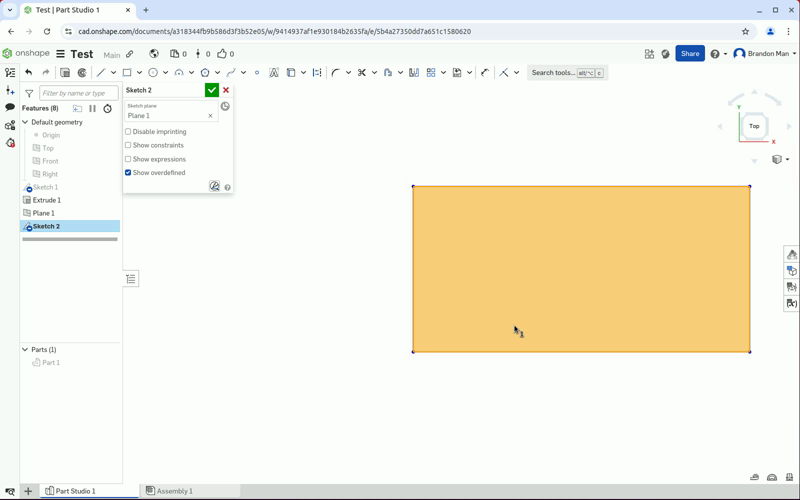
scroll(-6)
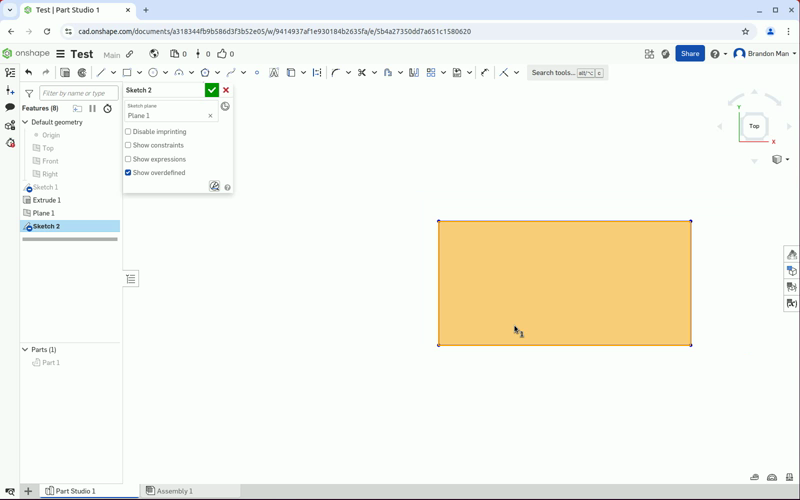
scroll(-6)
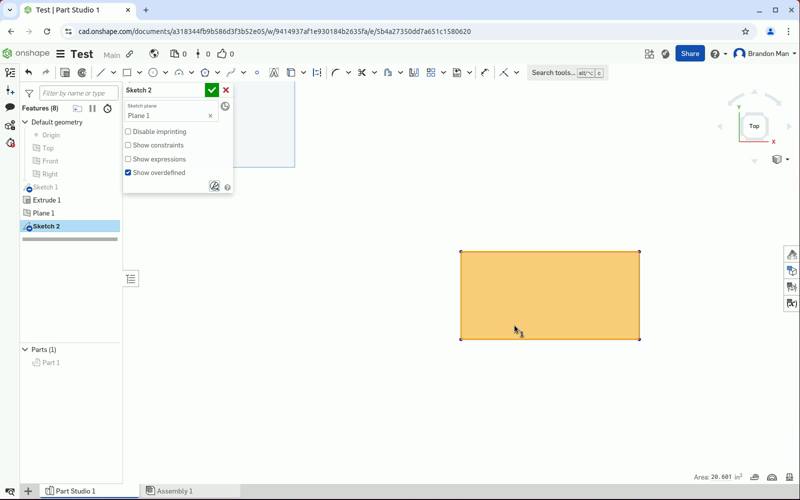
scroll(-6)
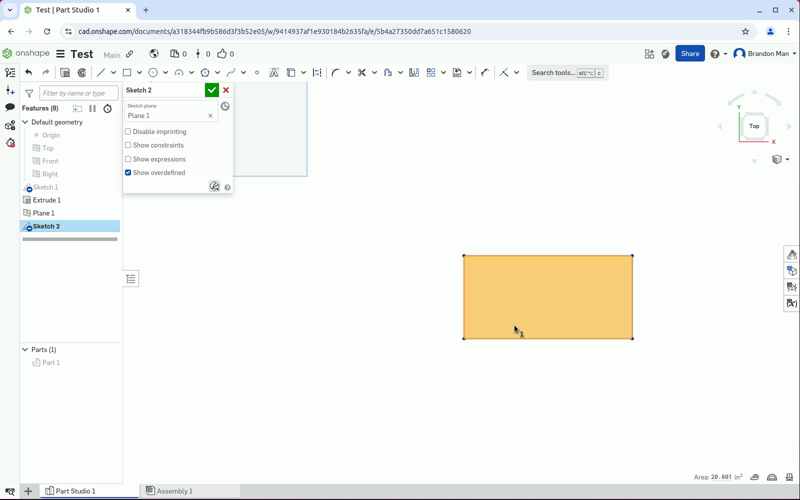
scroll(-6)
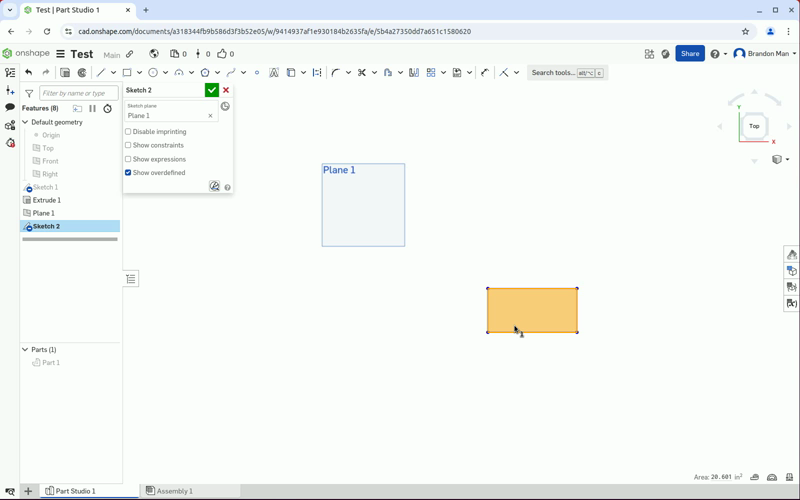
scroll(-6)
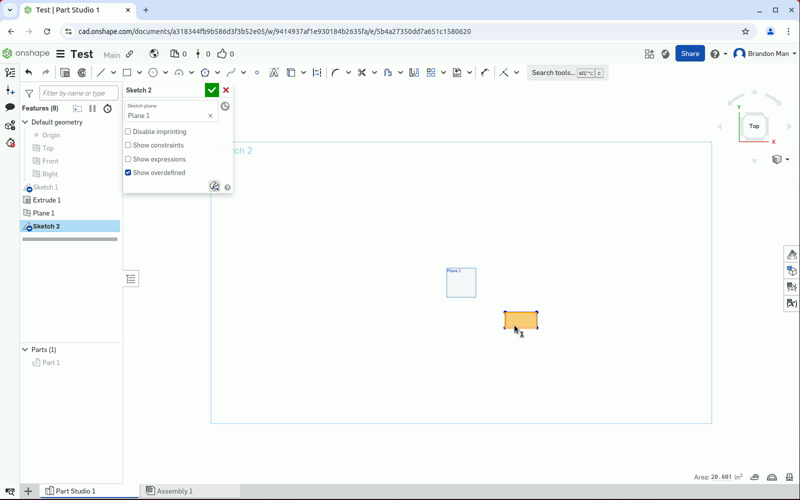
mouse_move(73, 352)
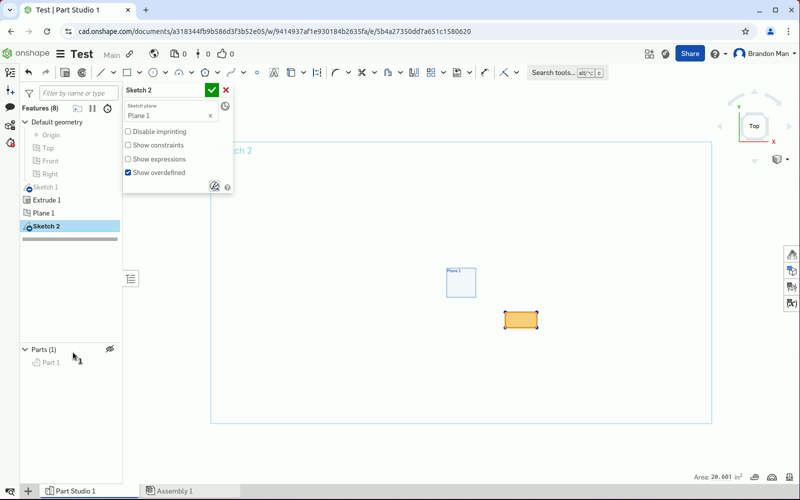
key(shift+y)
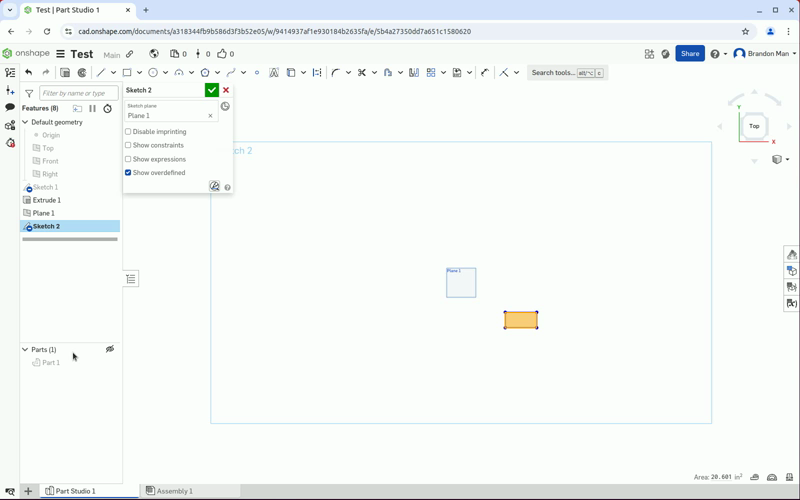
key(shift+e)
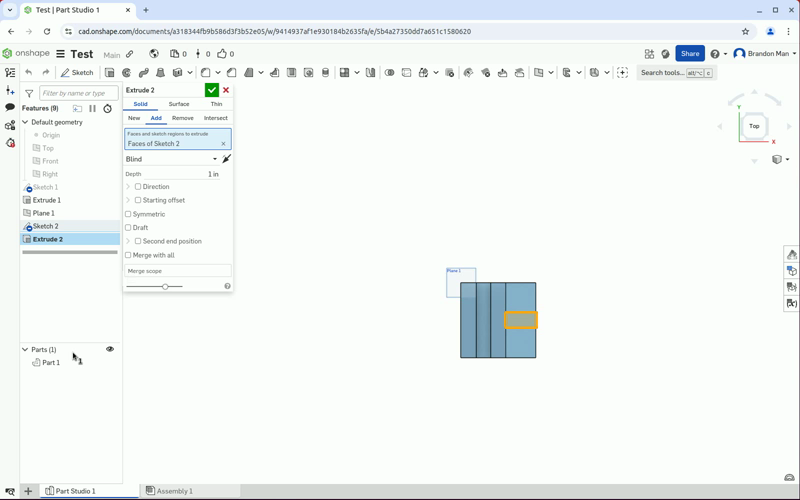
mouse_move(143, 106)
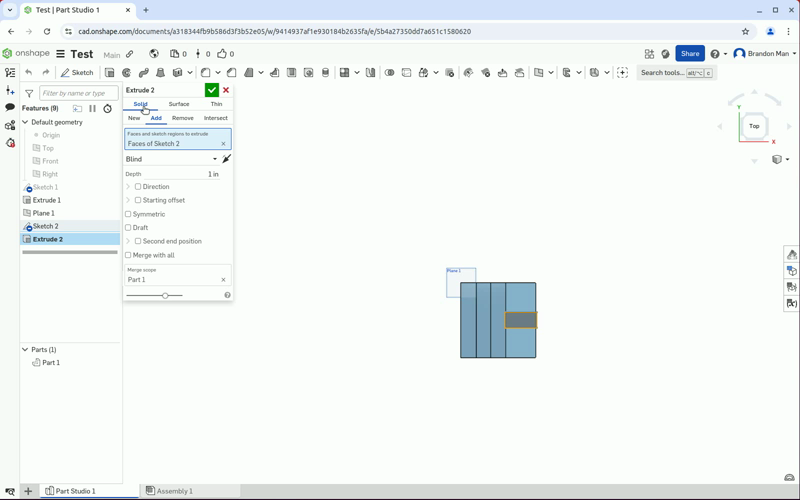
click(143, 106)
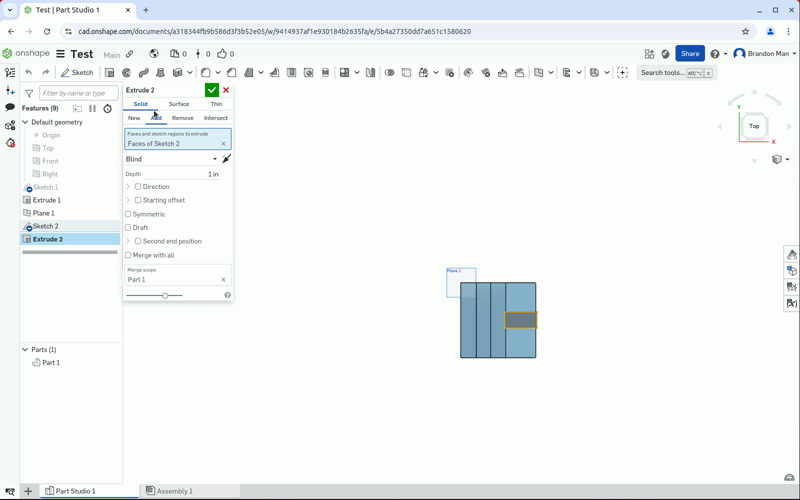
mouse_move(186, 120)
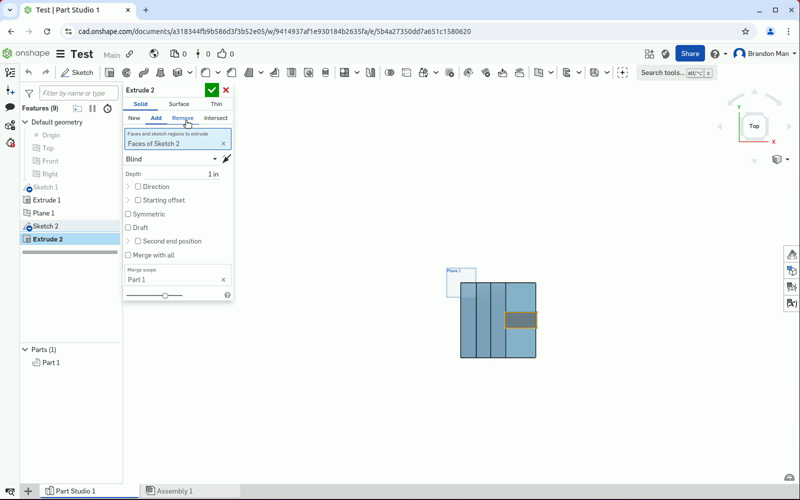
click(186, 120)
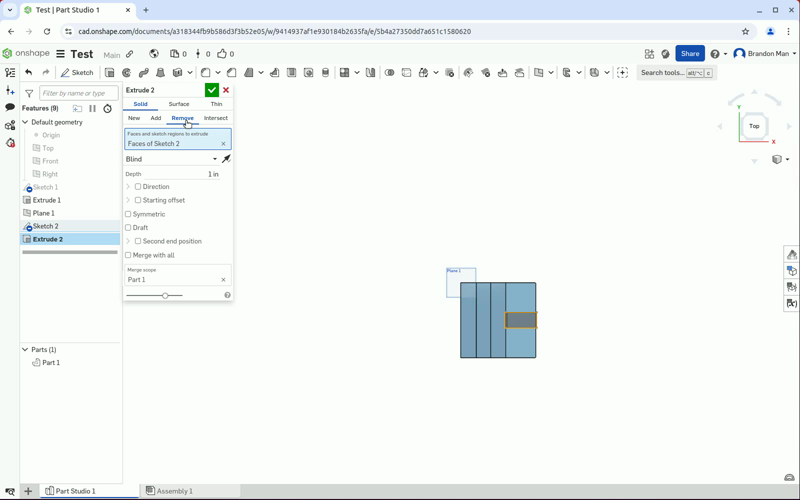
key(tab, 4)
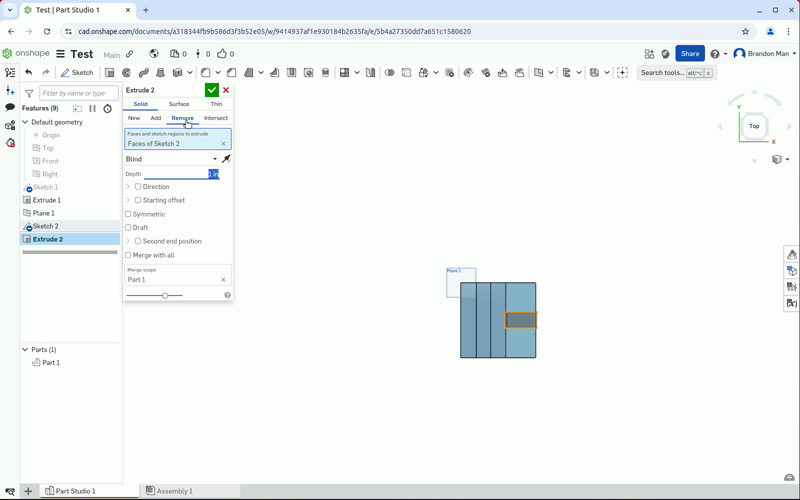
text(23.108)
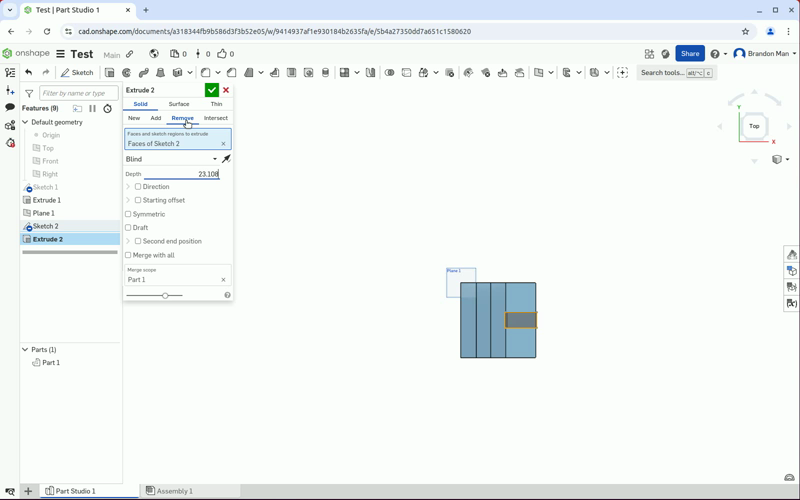
key(tab, 6)
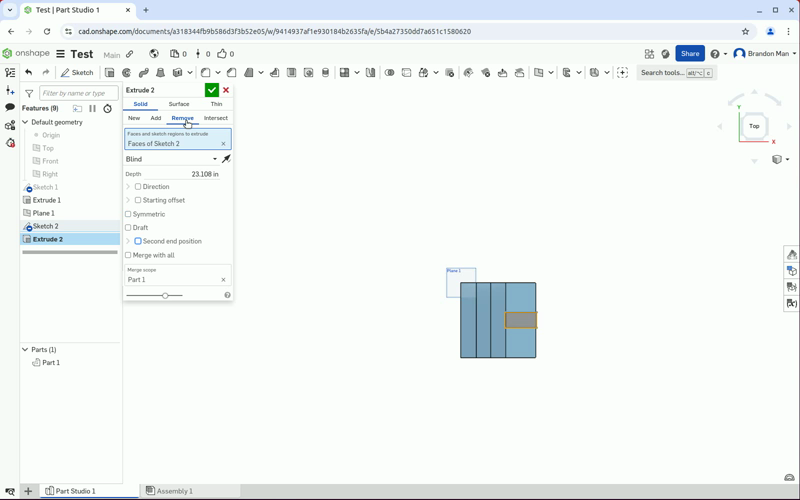
key(space)
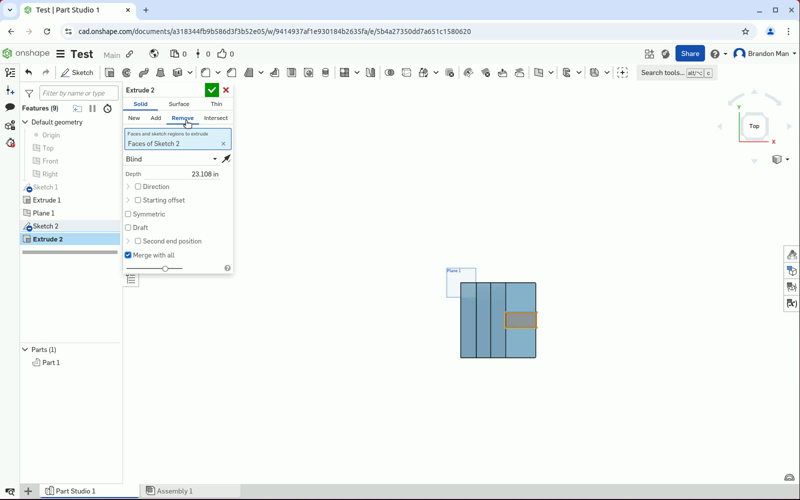
key(enter)
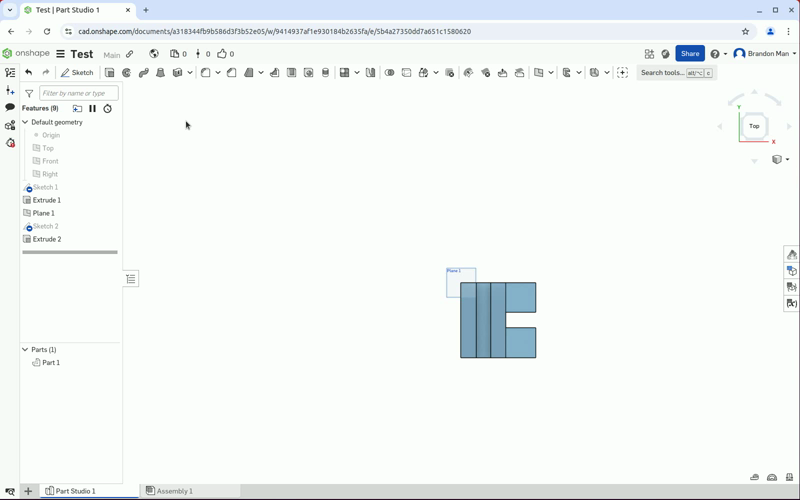
key(shift+h)
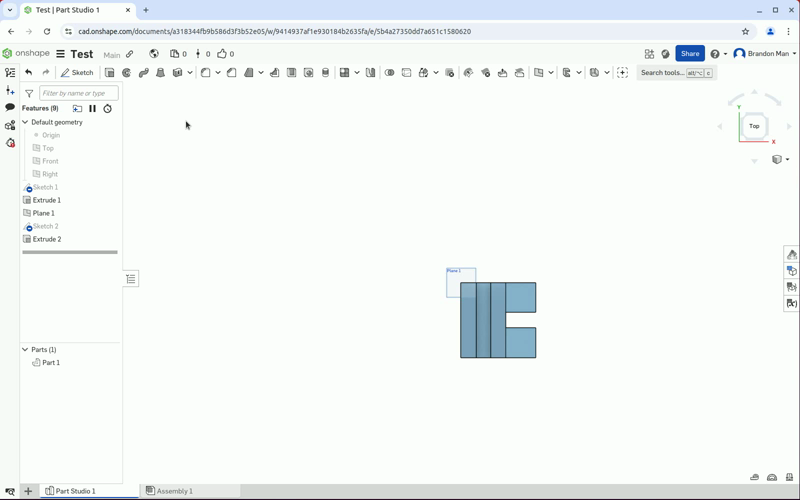
key(shift+h)
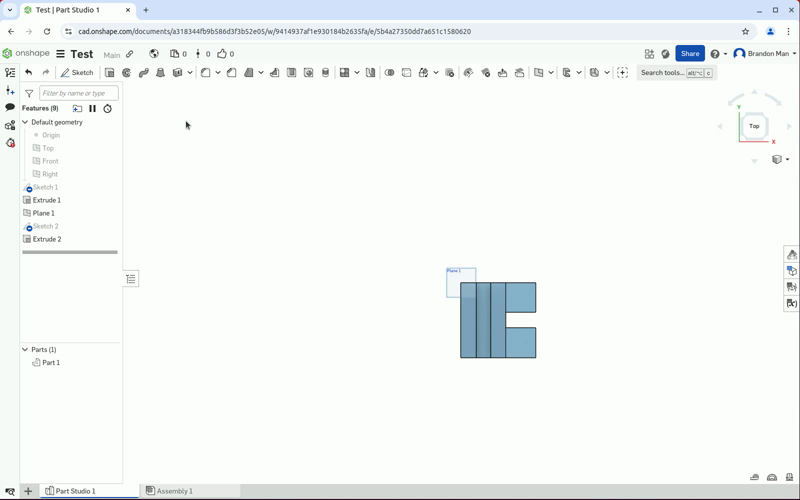
mouse_move(73, 189)
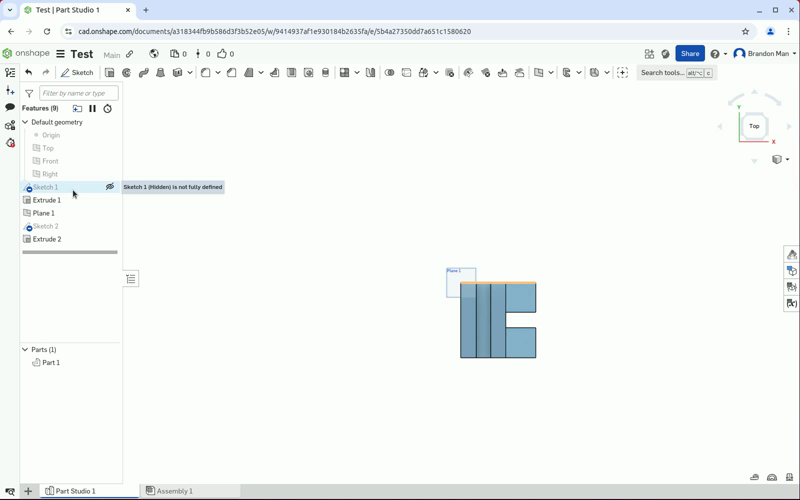
click(73, 189)
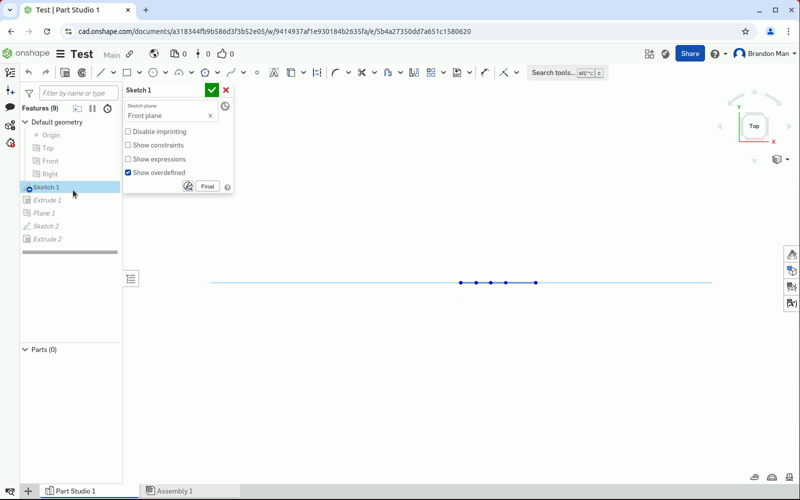
mouse_move(229, 92)
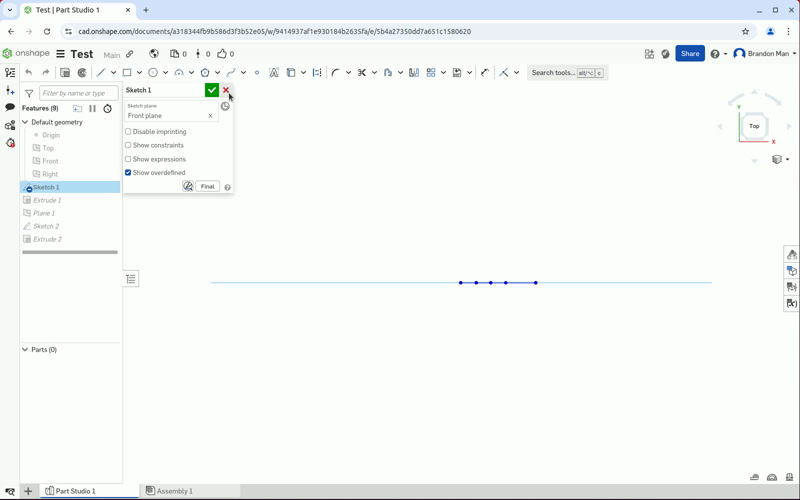
click(229, 92)
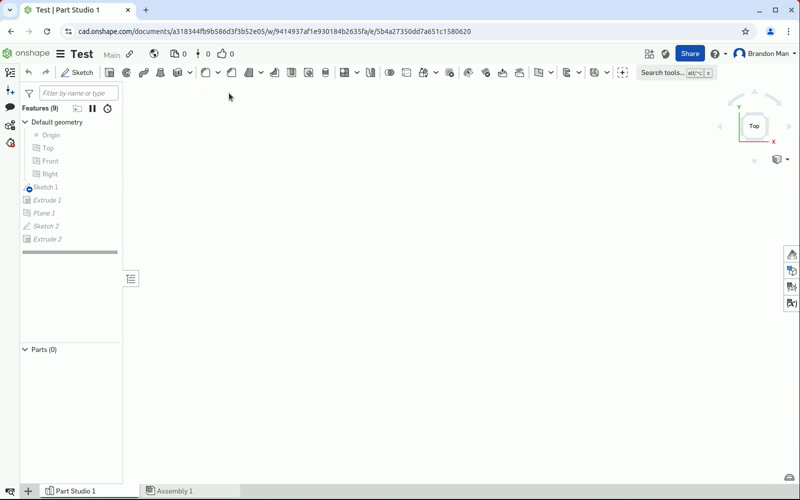
key(shift+s)
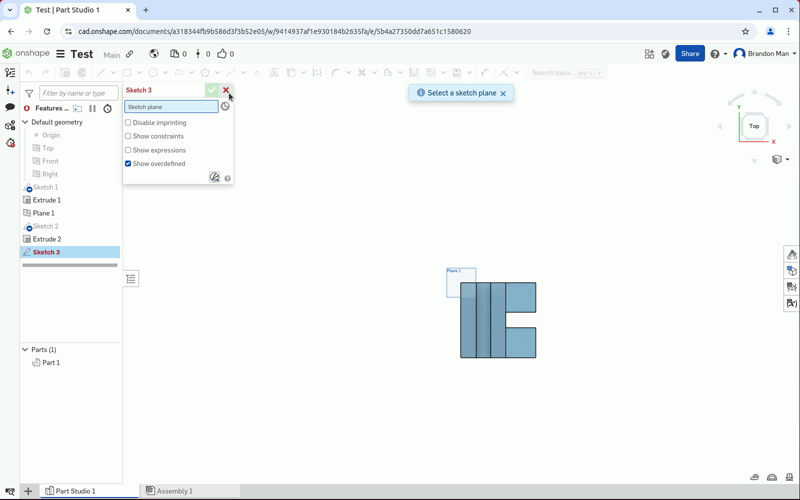
mouse_move(73, 215)
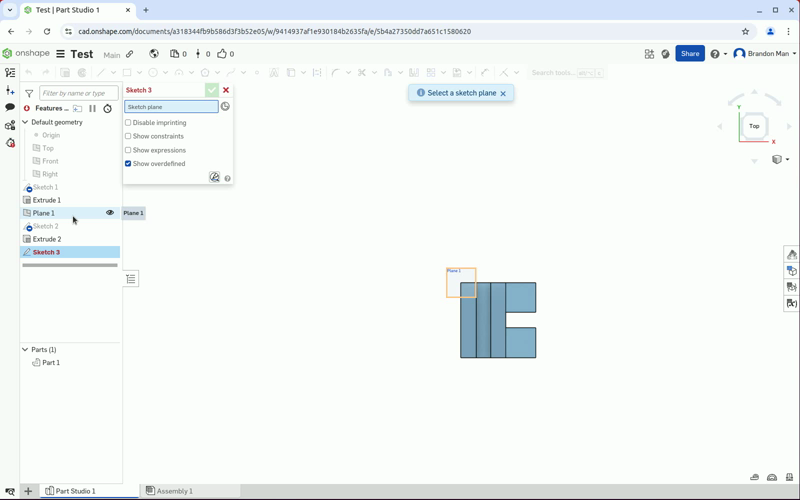
click(73, 215)
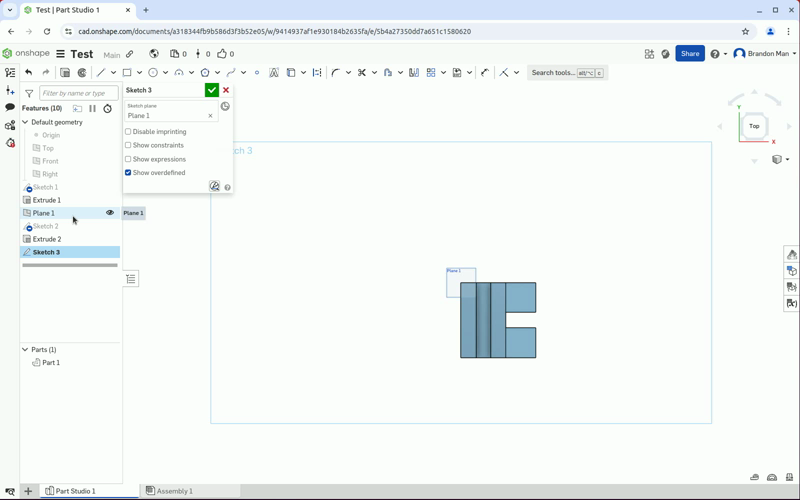
mouse_move(73, 352)
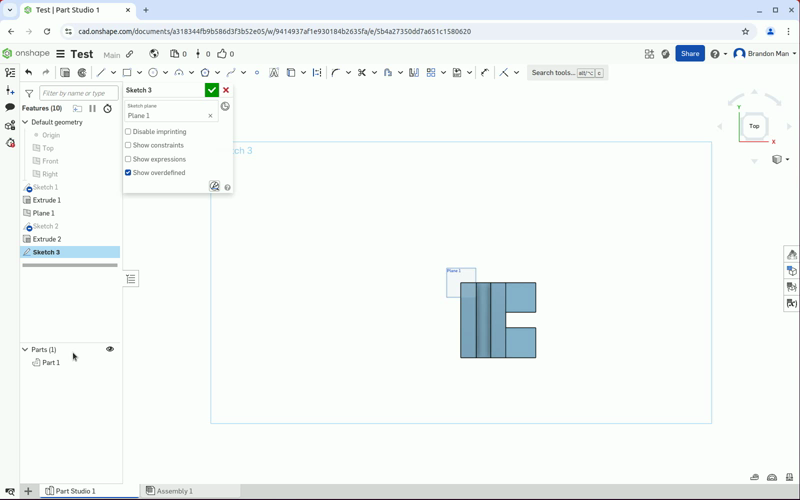
key(y)
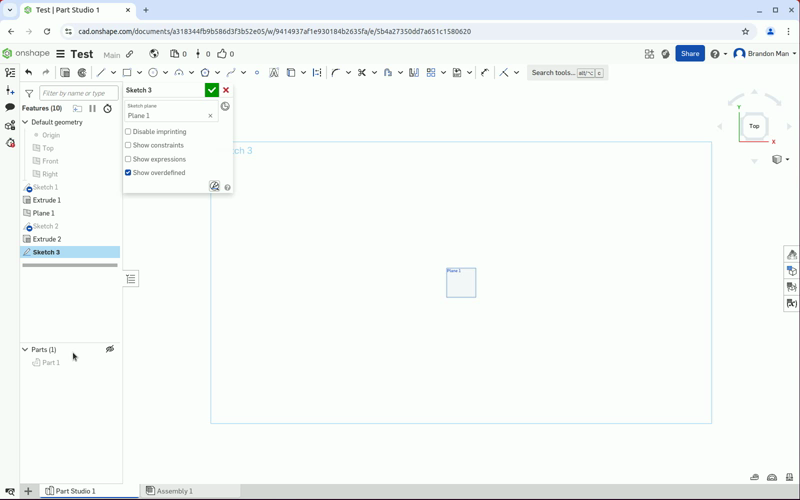
key(l)
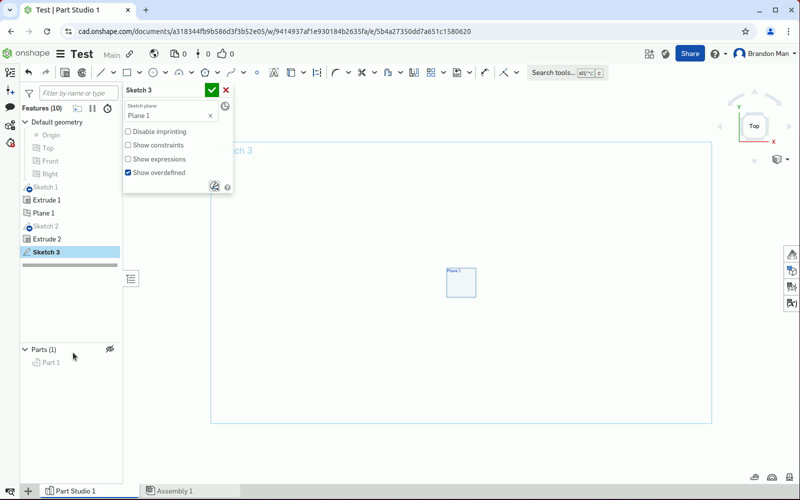
key_down(shift)
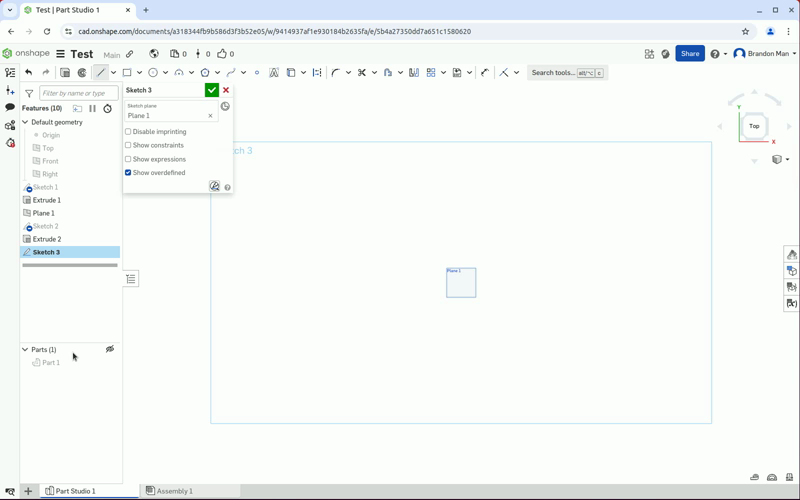
mouse_move(498, 327)
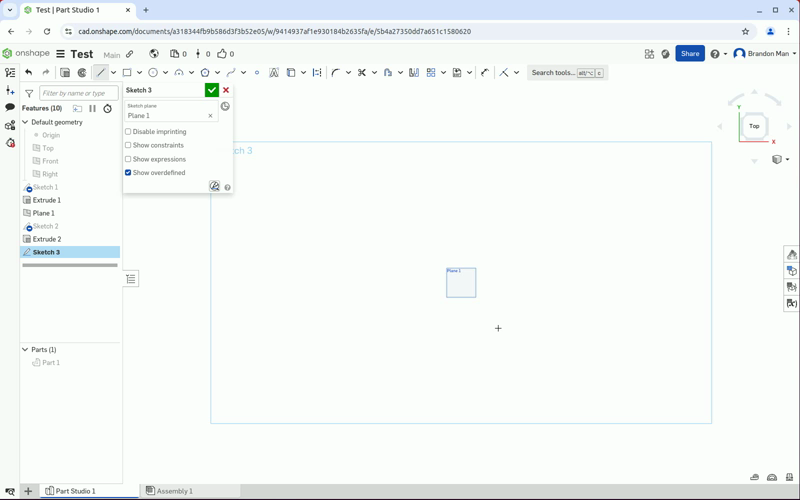
click(498, 327)
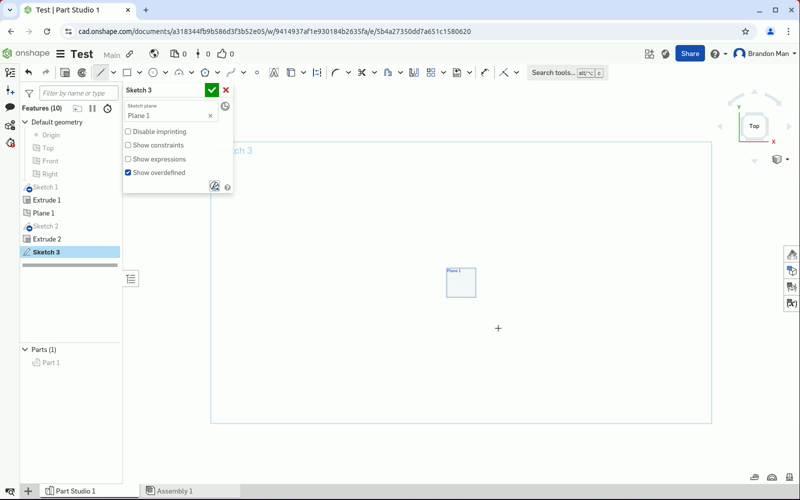
key_up(shift)
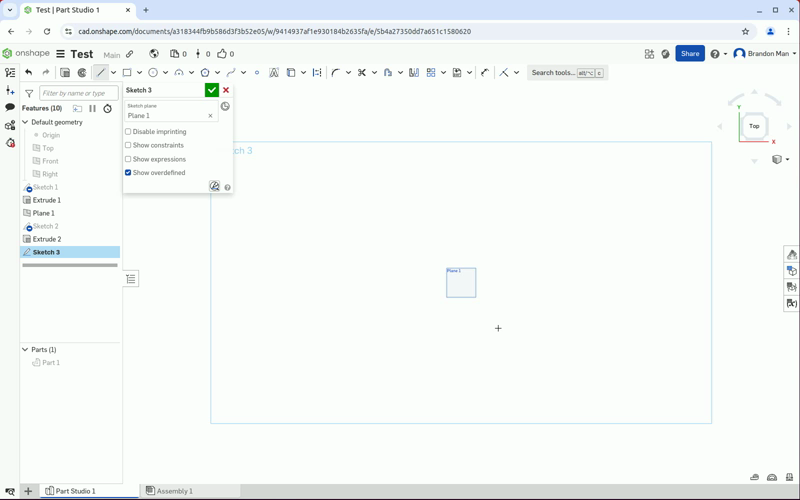
key_down(shift)
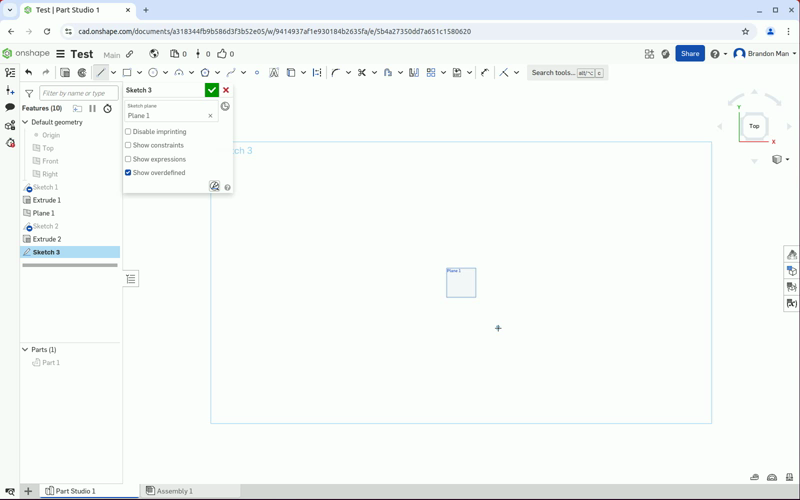
mouse_move(528, 327)
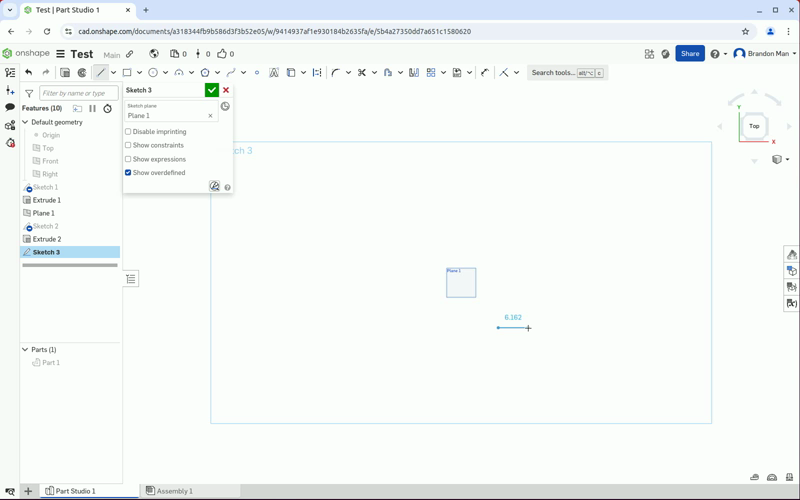
mouse_move(506, 327)
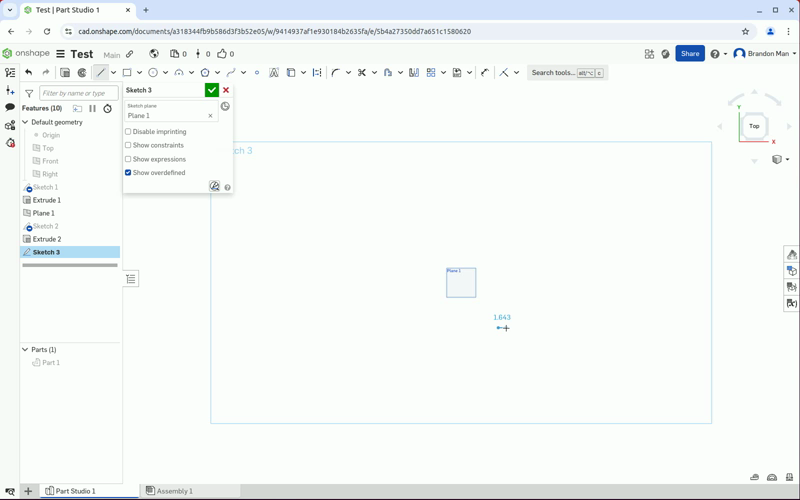
click(506, 327)
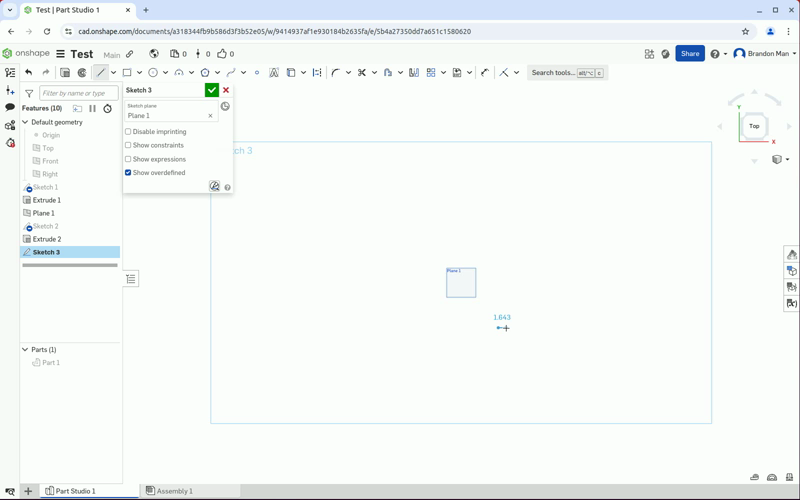
key_up(shift)
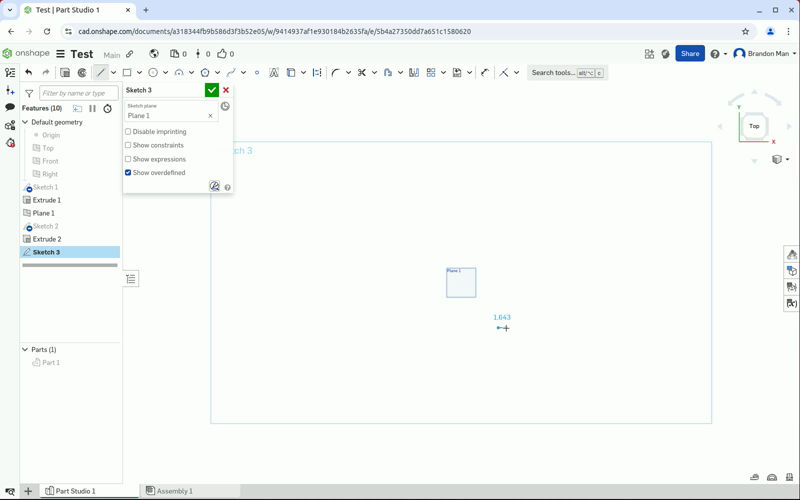
key_down(shift)
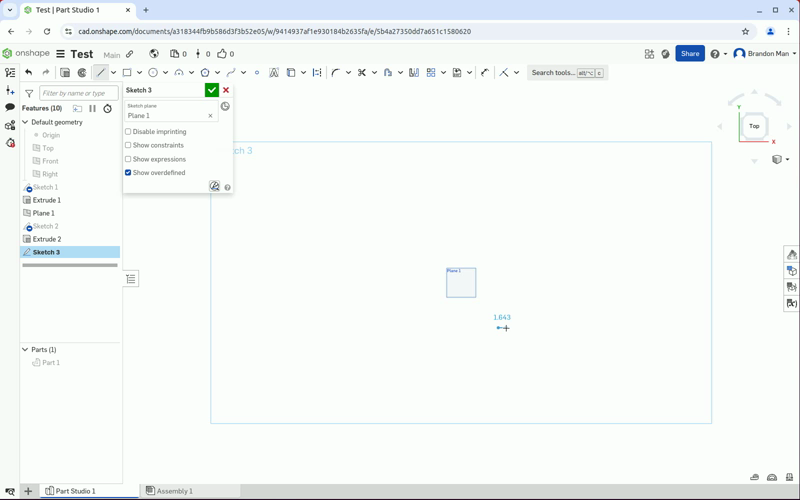
mouse_move(536, 327)
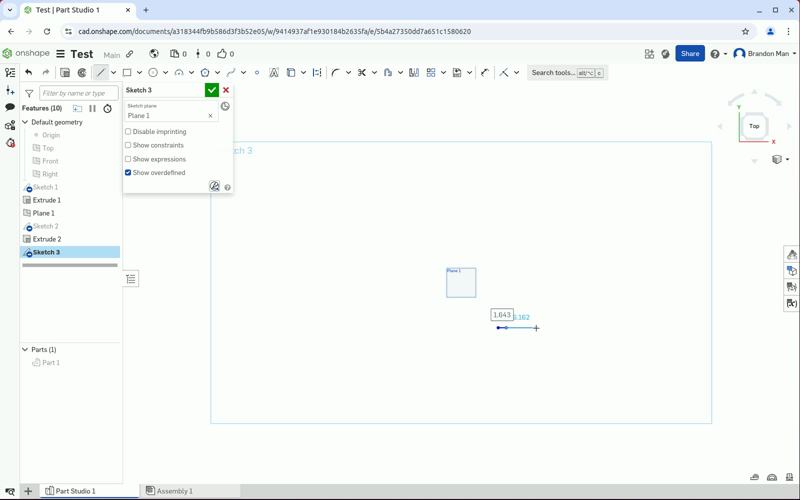
mouse_move(506, 311)
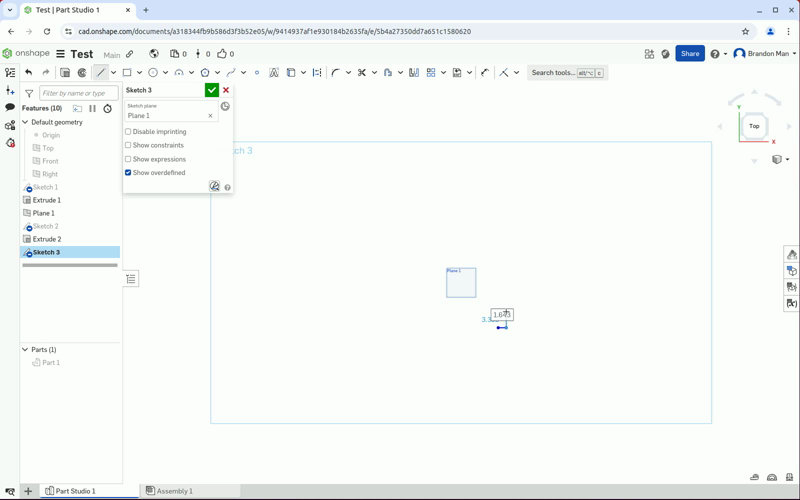
click(506, 311)
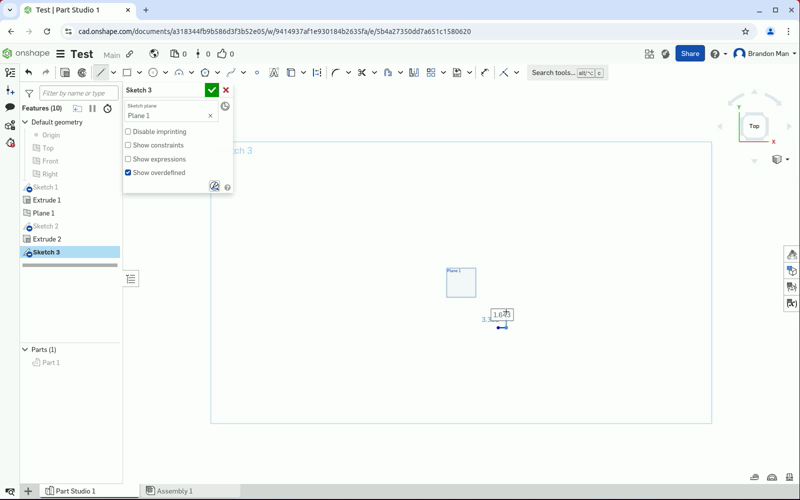
key_up(shift)
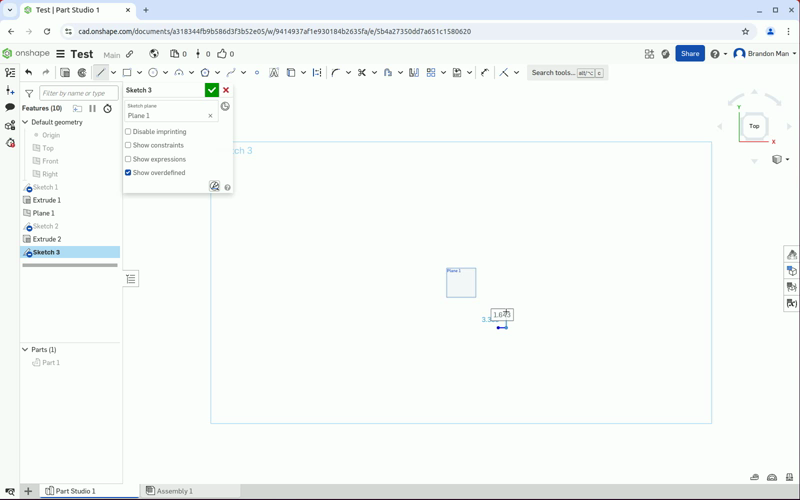
key_down(shift)
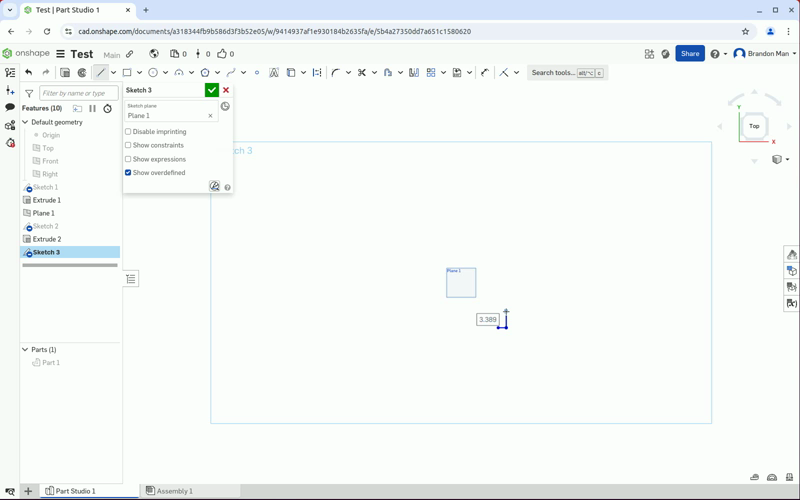
mouse_move(536, 311)
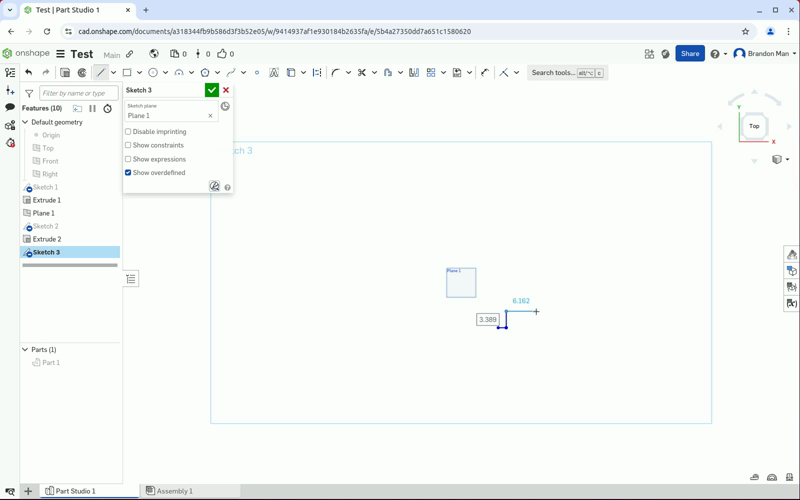
mouse_move(498, 311)
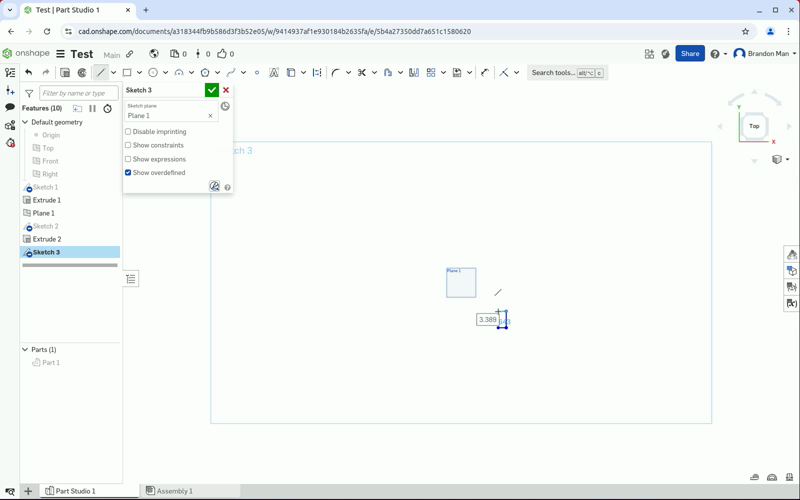
click(498, 311)
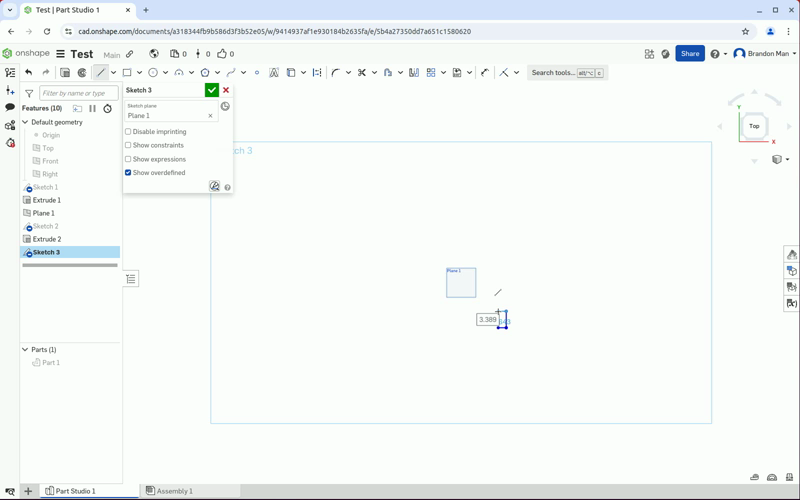
key_up(shift)
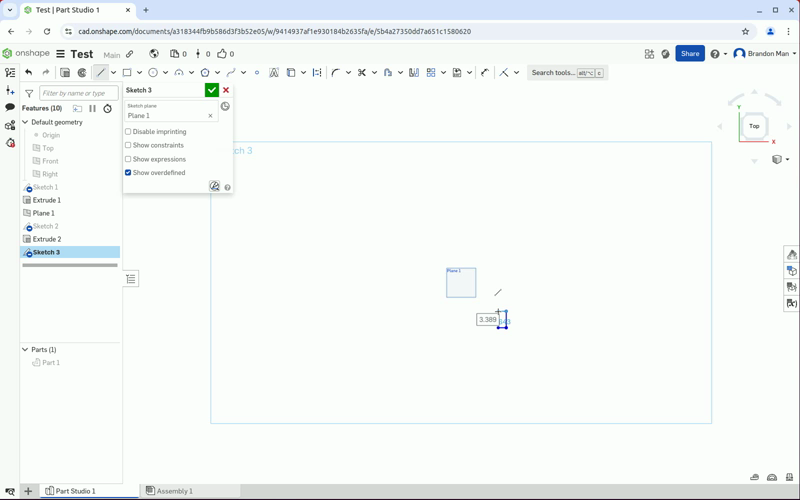
mouse_move(528, 311)
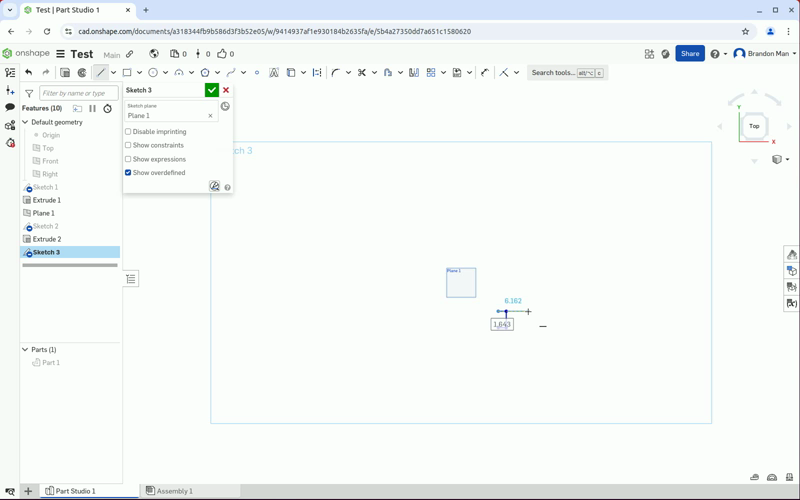
key_down(shift)
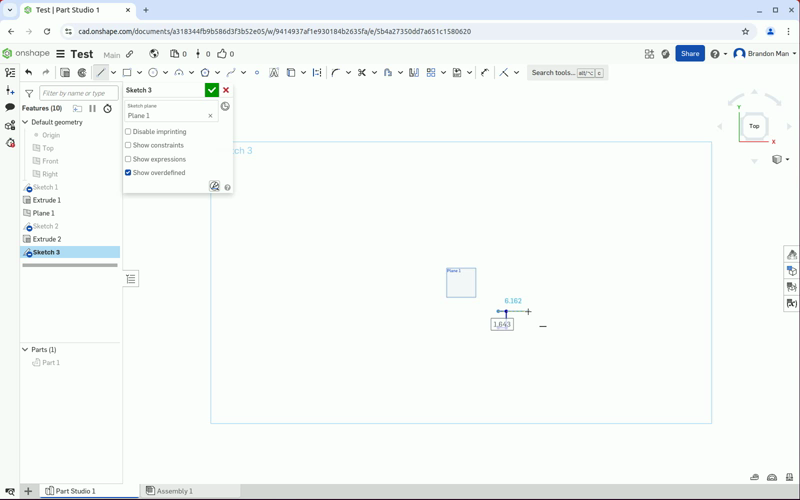
mouse_move(498, 327)
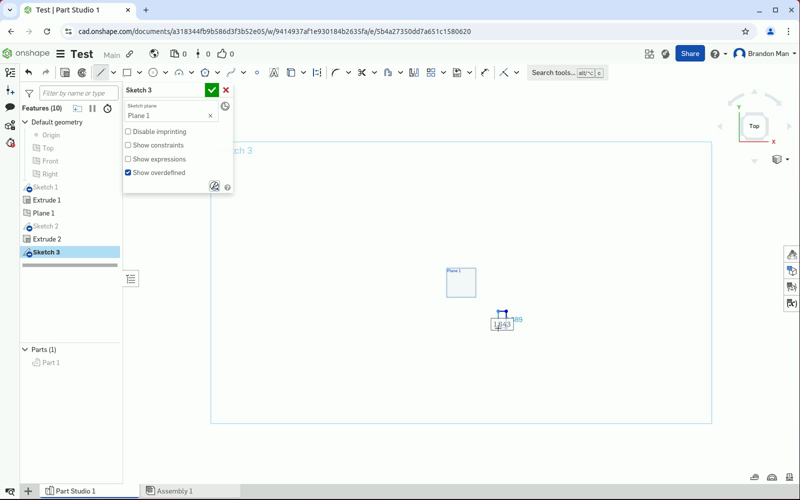
key_up(shift)
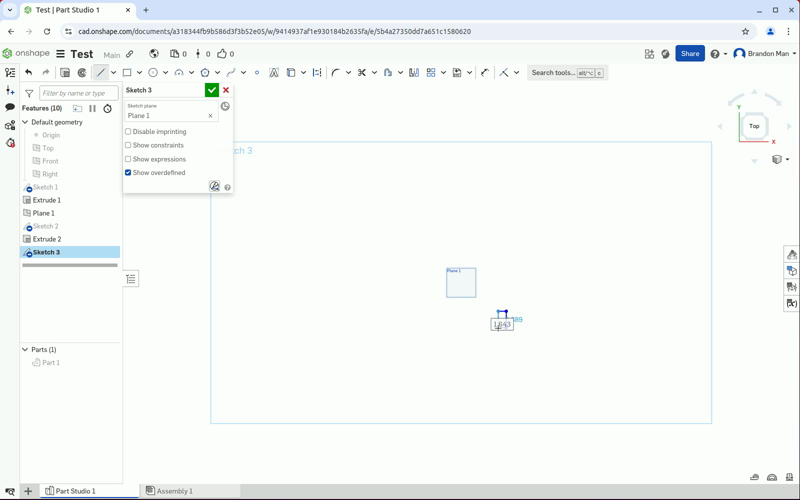
click(498, 327)
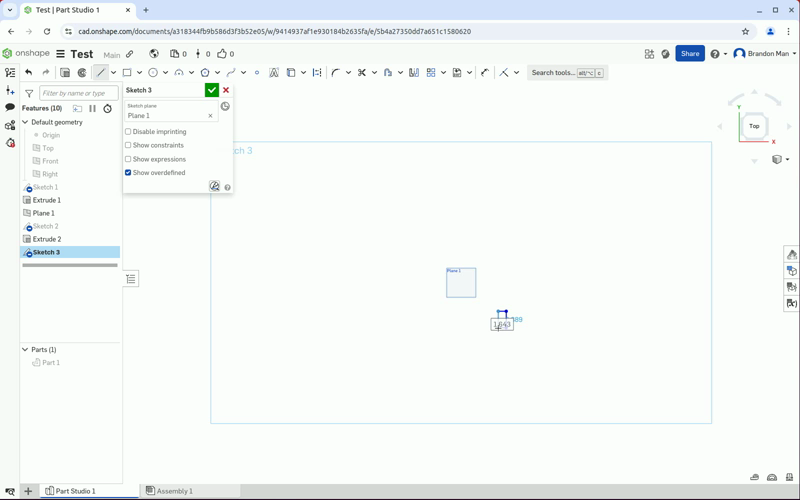
key(esc)
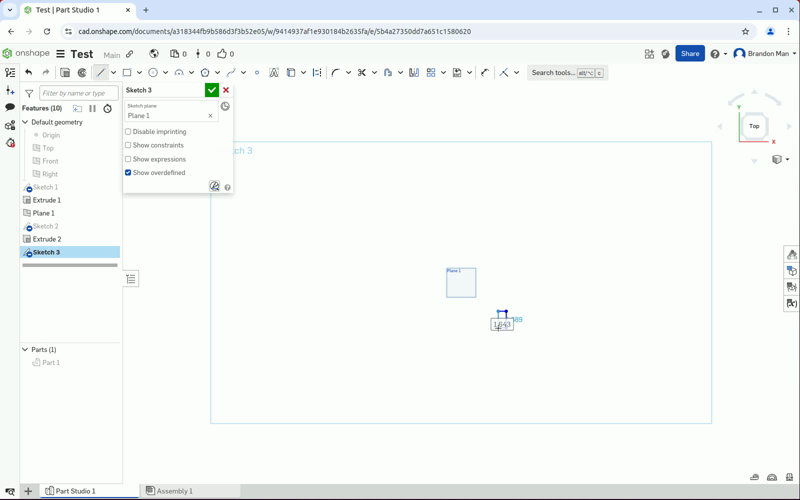
mouse_move(498, 326)
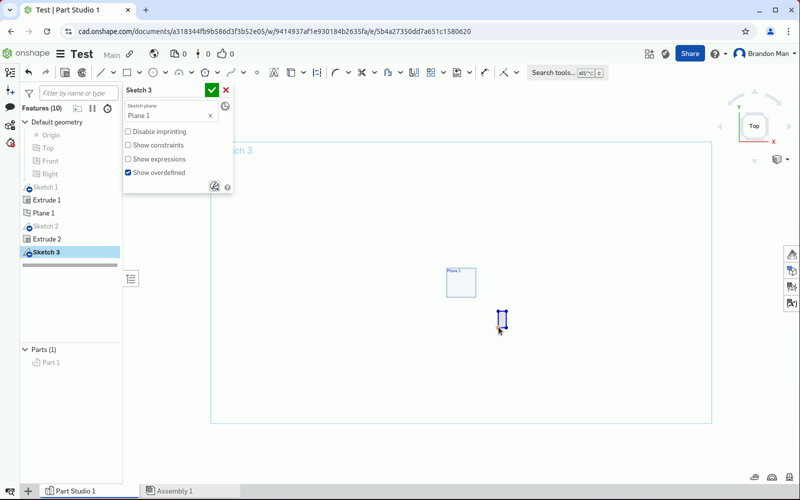
scroll(6)
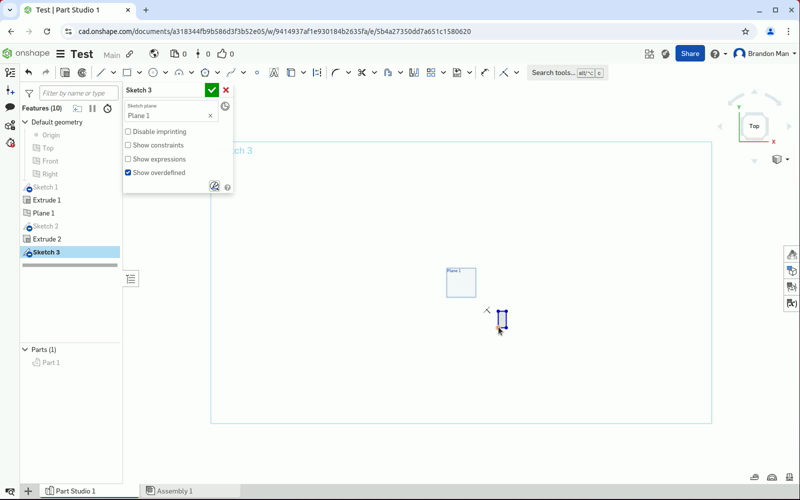
scroll(6)
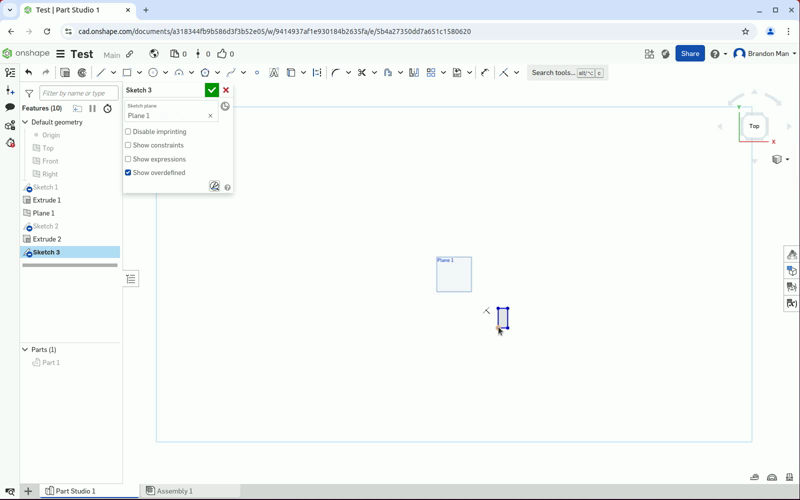
scroll(6)
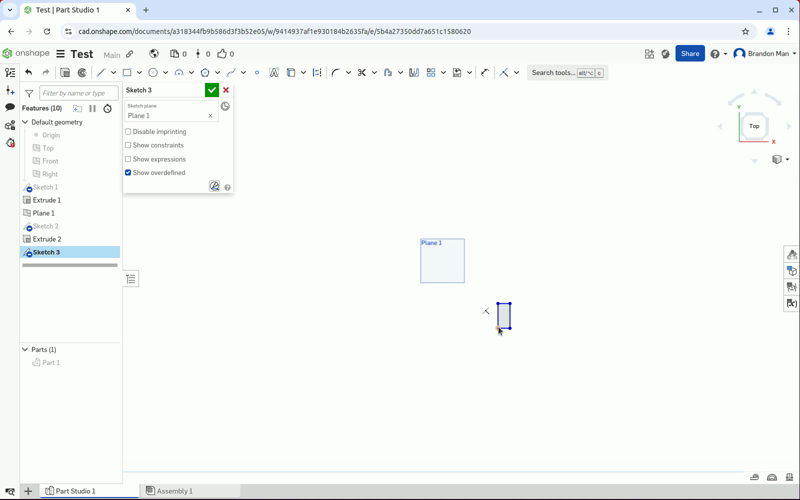
scroll(6)
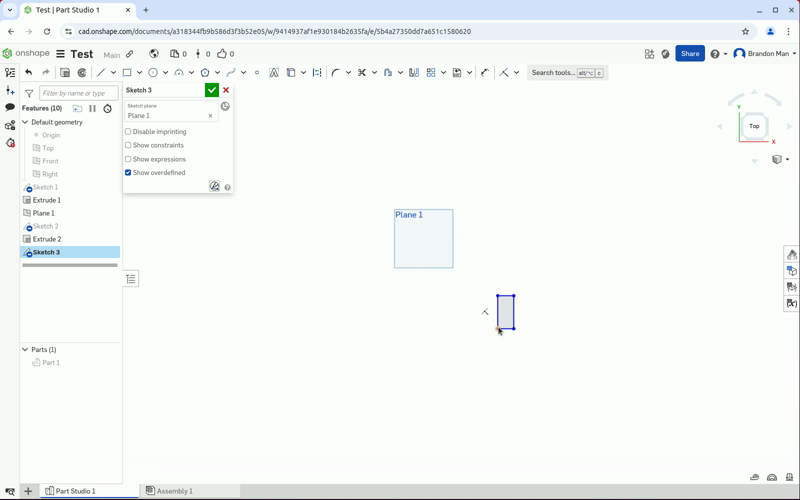
scroll(6)
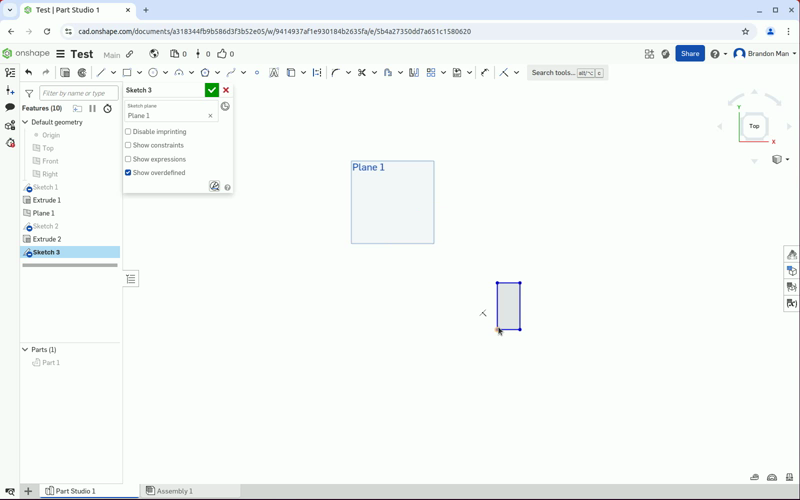
scroll(6)
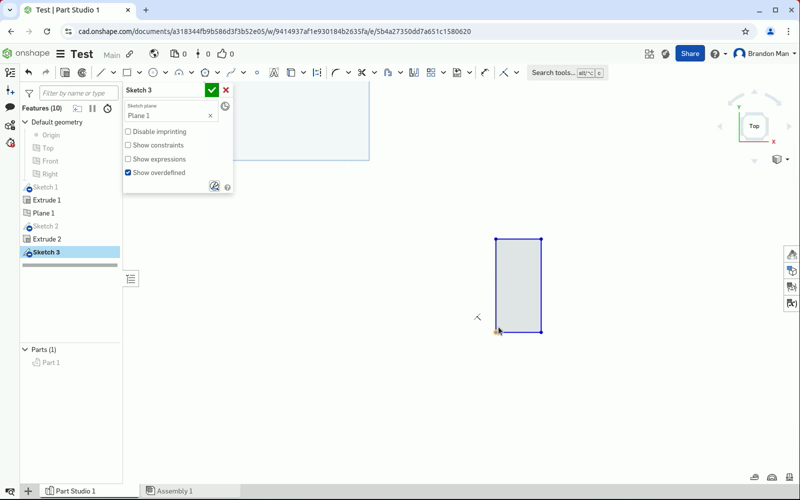
scroll(6)
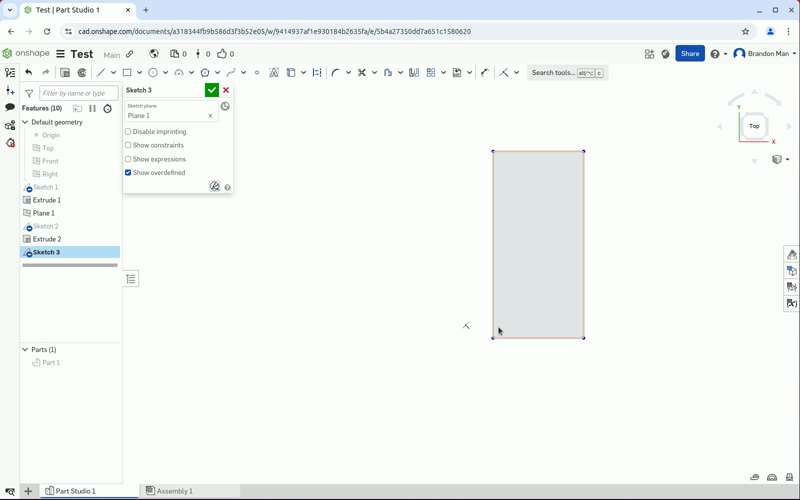
click(498, 326)
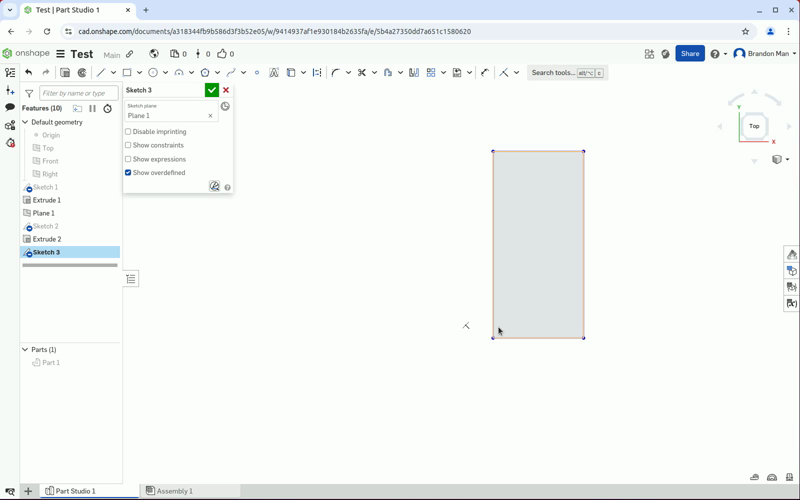
scroll(-6)
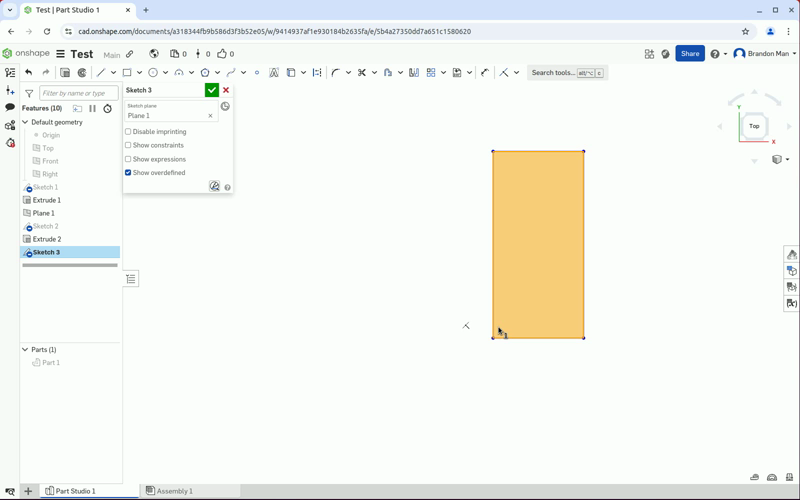
scroll(-6)
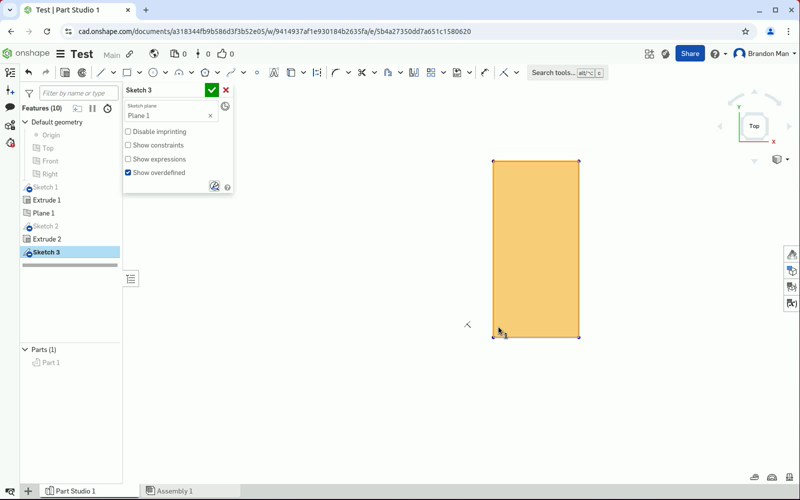
scroll(-6)
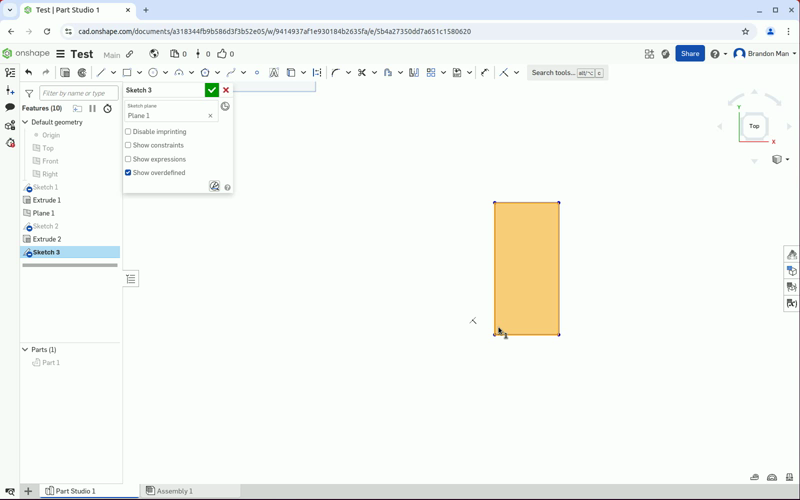
scroll(-6)
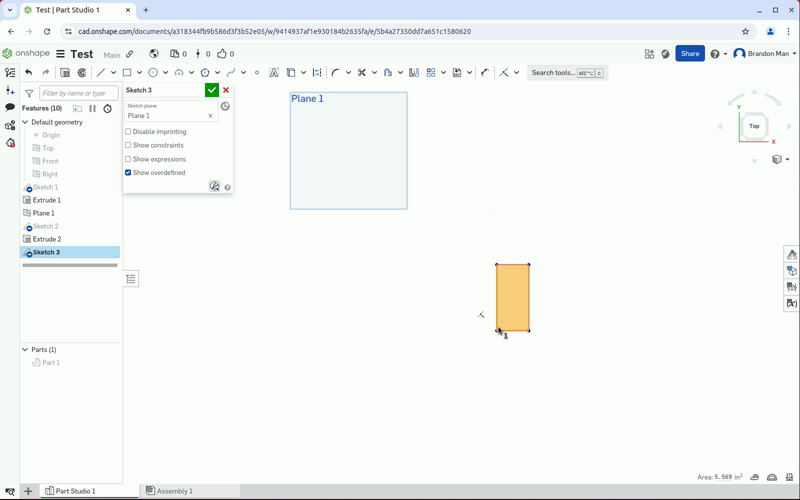
scroll(-6)
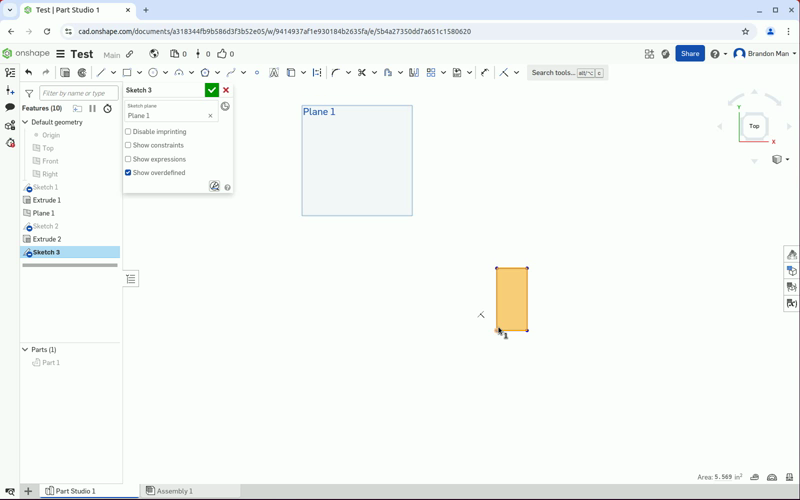
scroll(-6)
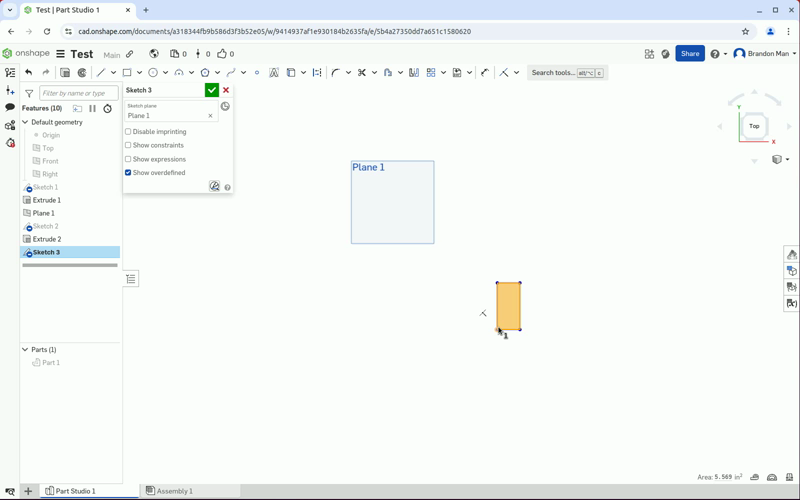
scroll(-6)
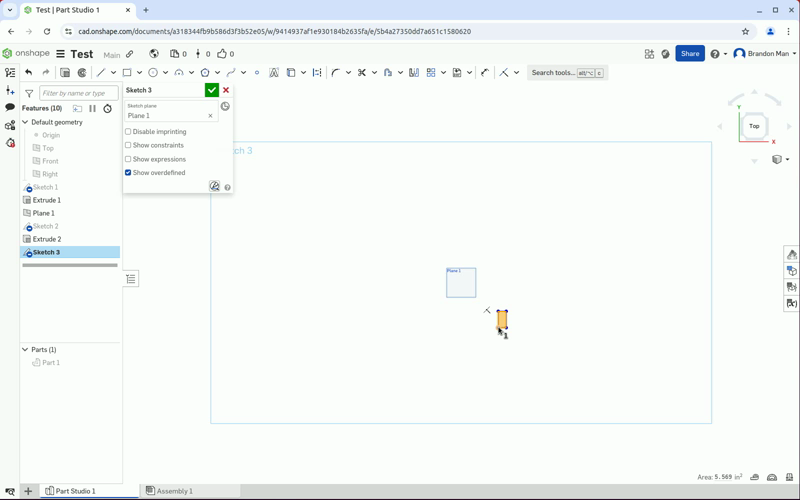
mouse_move(73, 352)
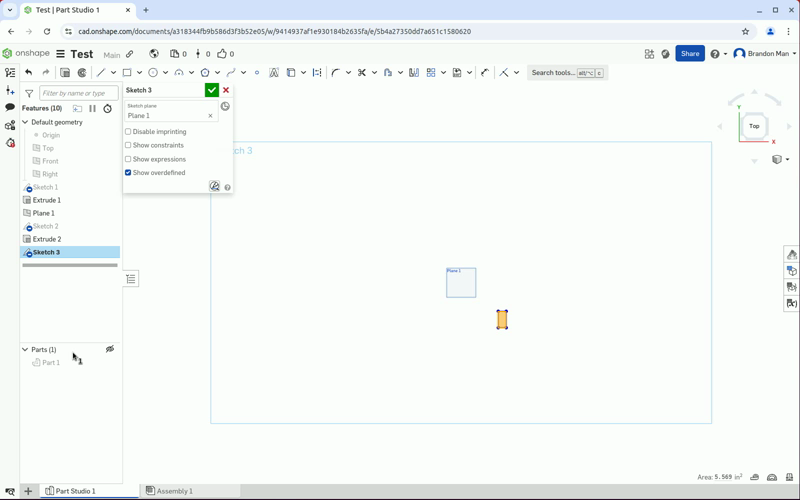
key(shift+y)
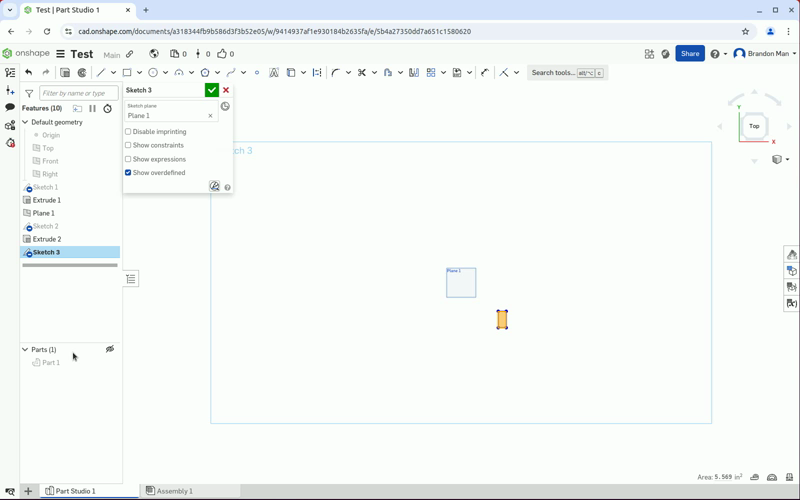
key(shift+e)
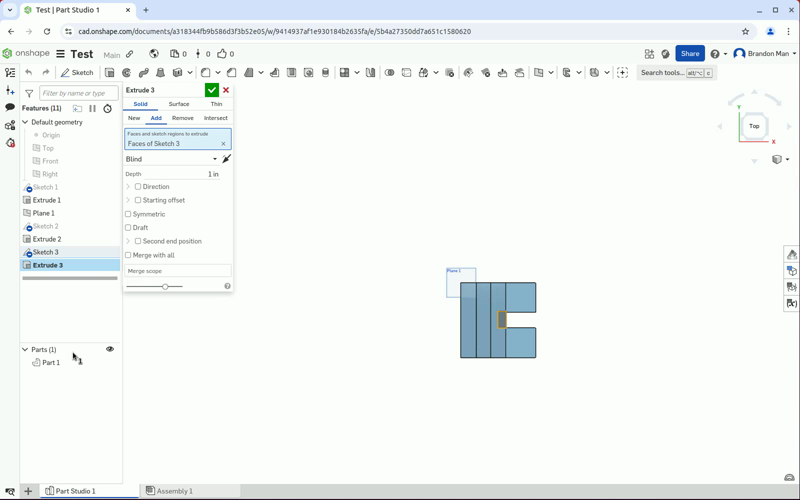
mouse_move(143, 106)
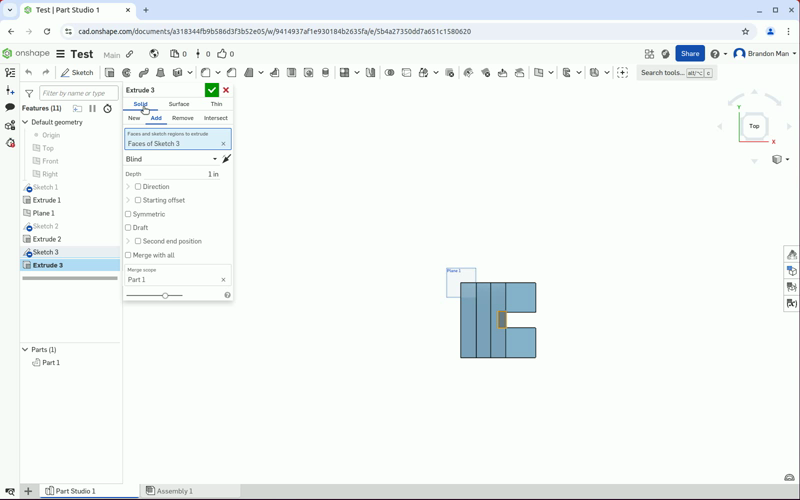
click(143, 106)
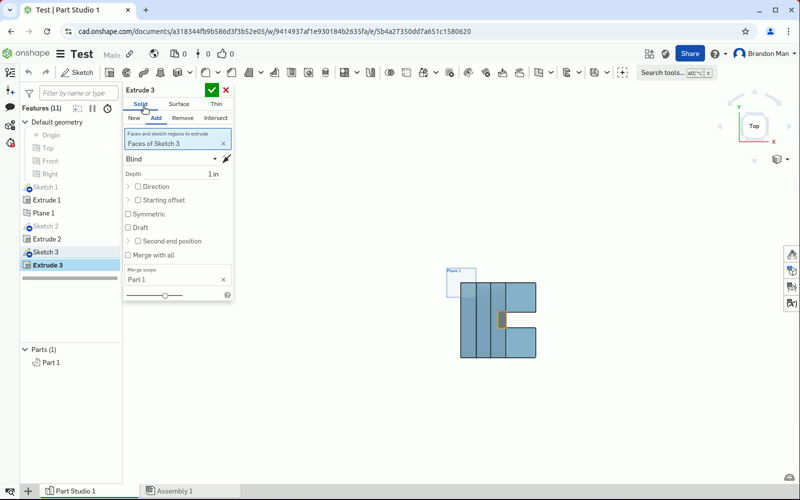
mouse_move(186, 120)
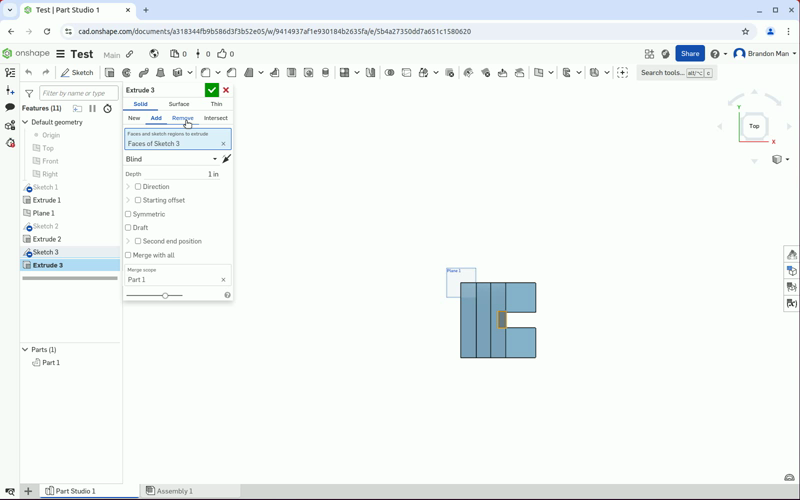
click(186, 120)
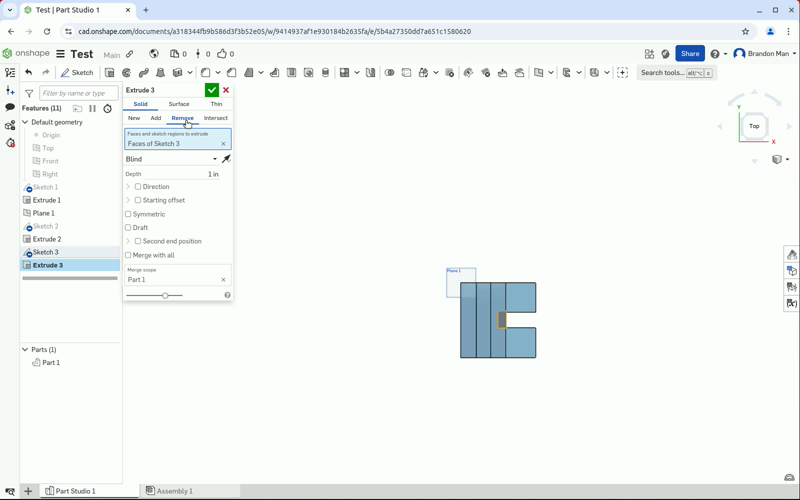
key(tab, 4)
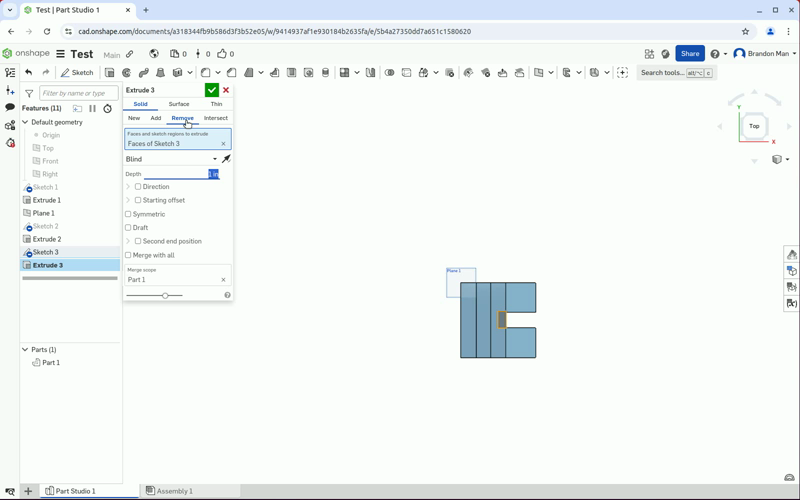
text(23.108)
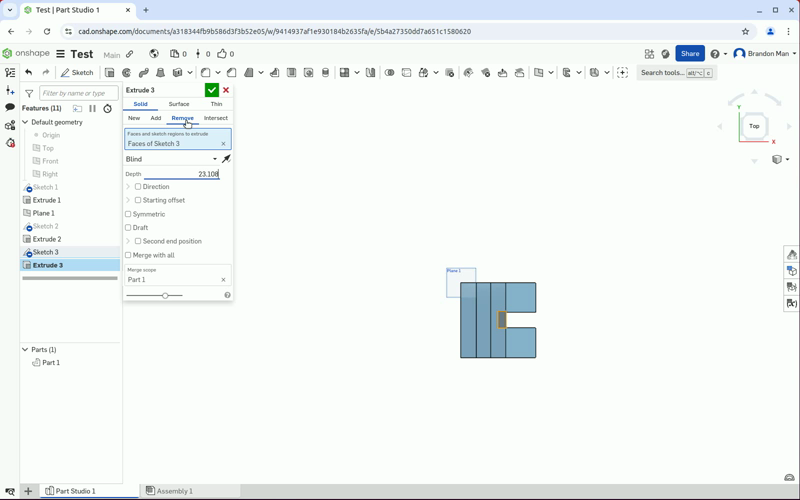
key(tab, 6)
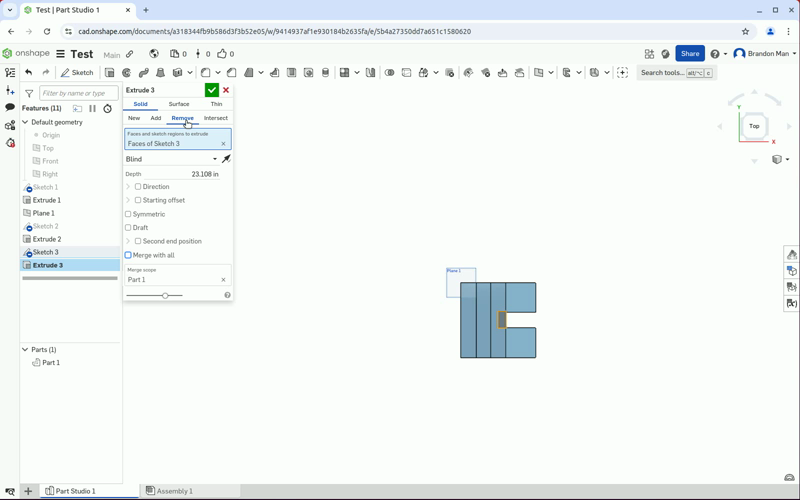
key(space)
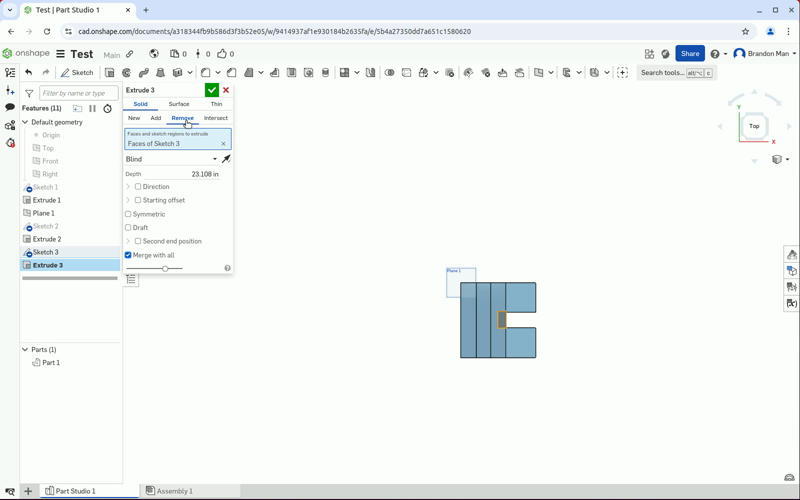
key(enter)
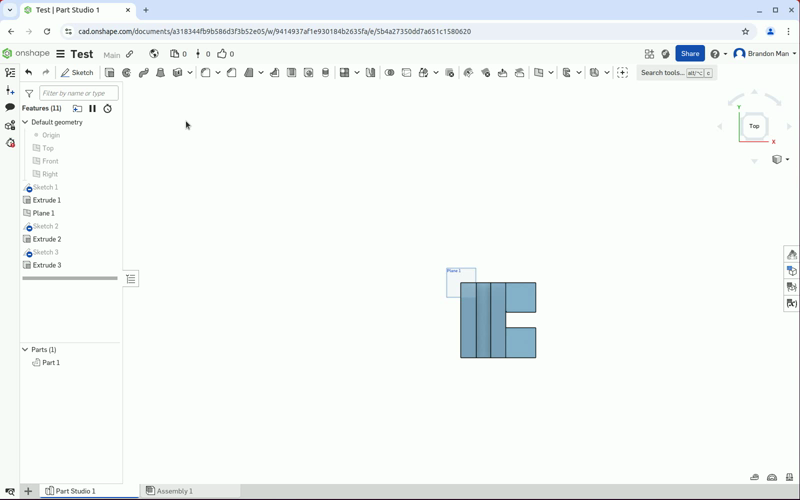
key(shift+h)
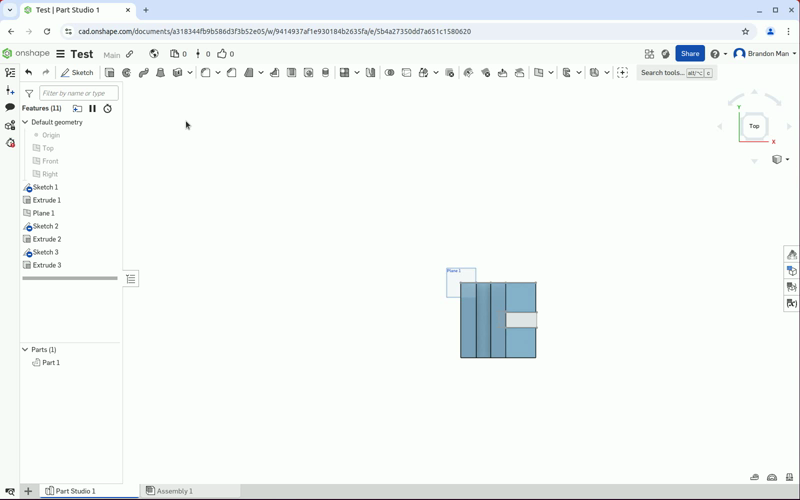
key(shift+h)
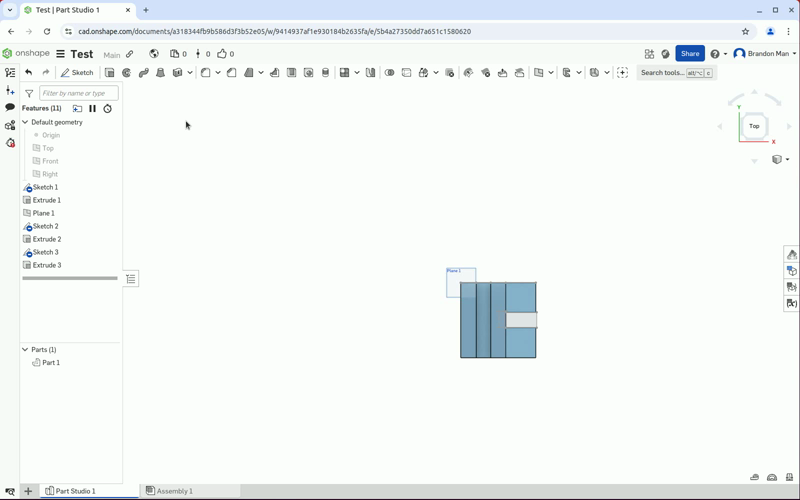
key(shift+7)
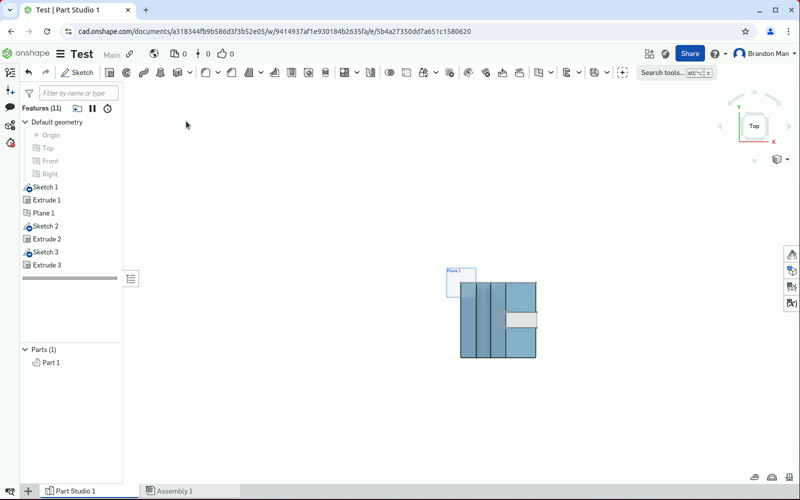
key(up, 3)
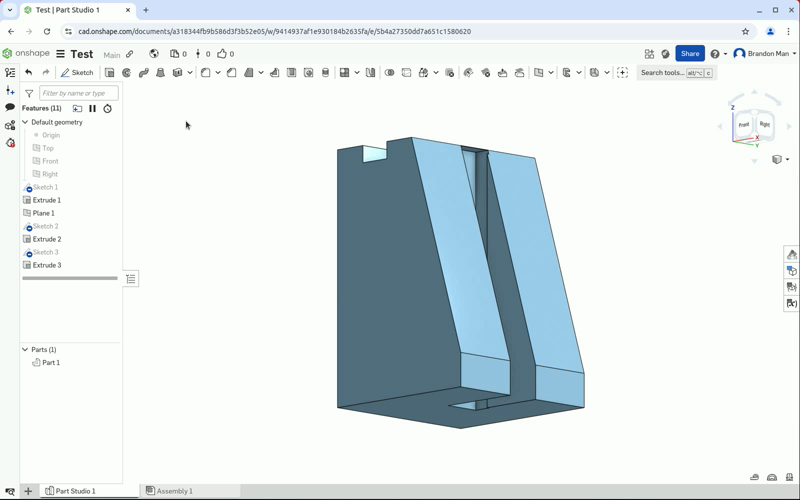
key(left, 3)
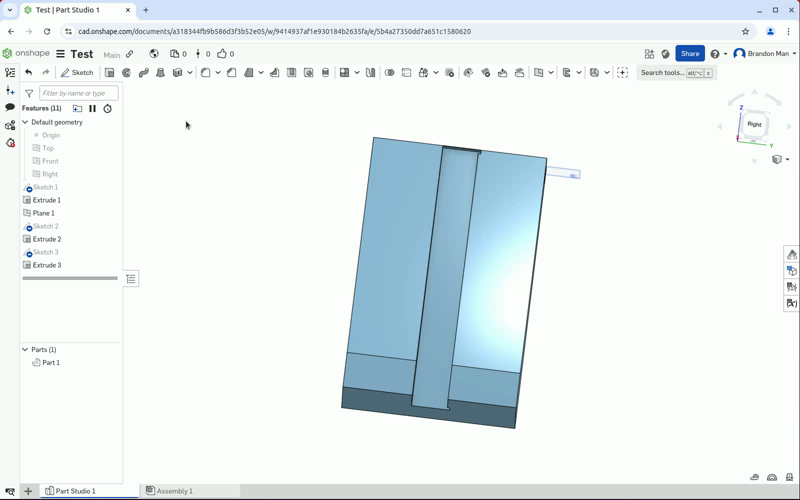
key(right, 3)
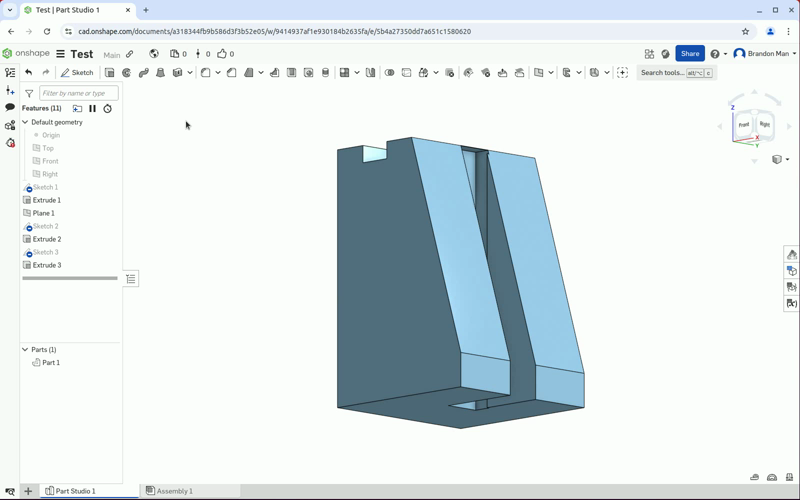
key(down, 3)
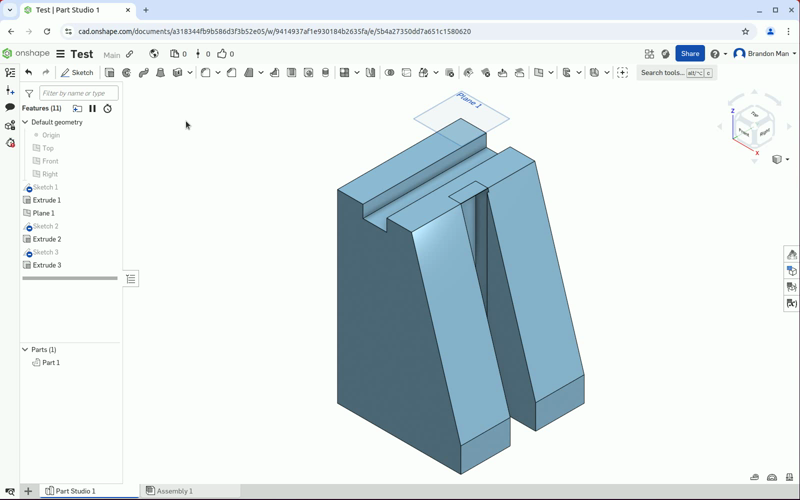
mouse_move(73, 189)
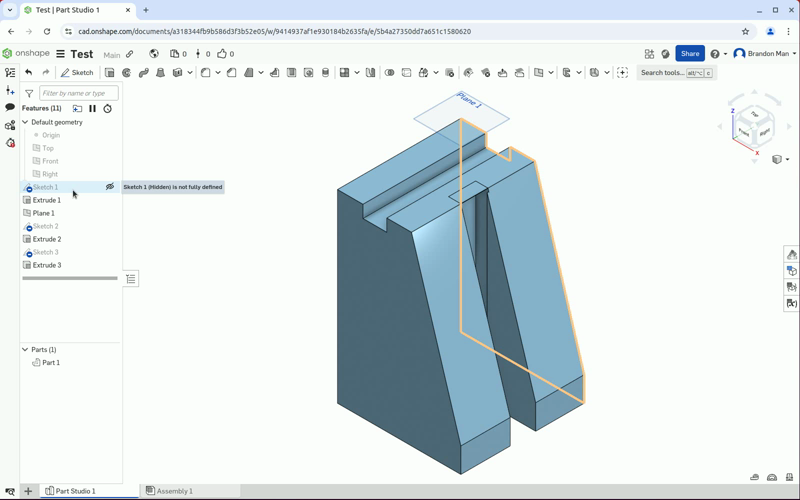
click(73, 189)